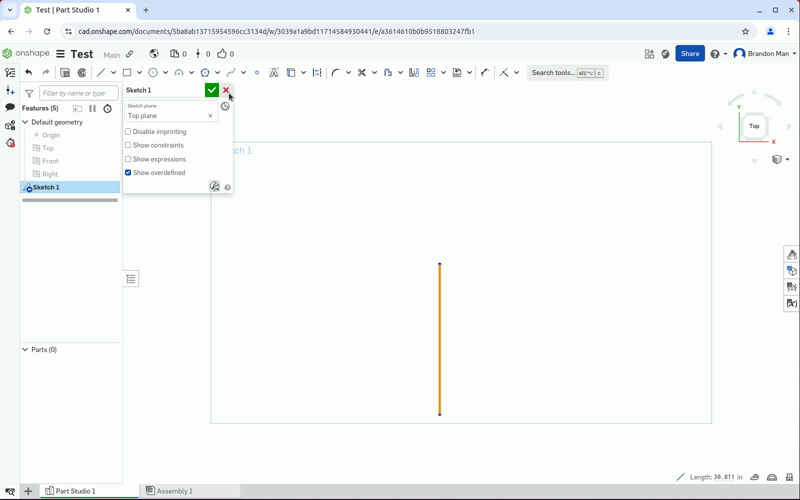
key(shift+h)
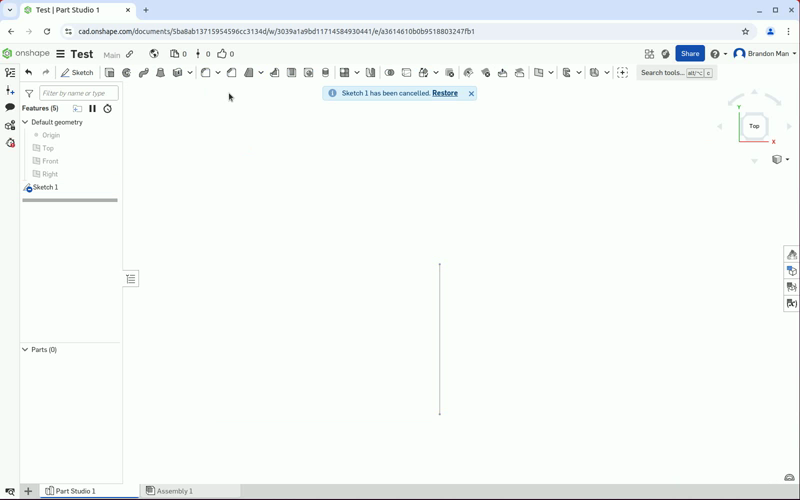
key(shift+s)
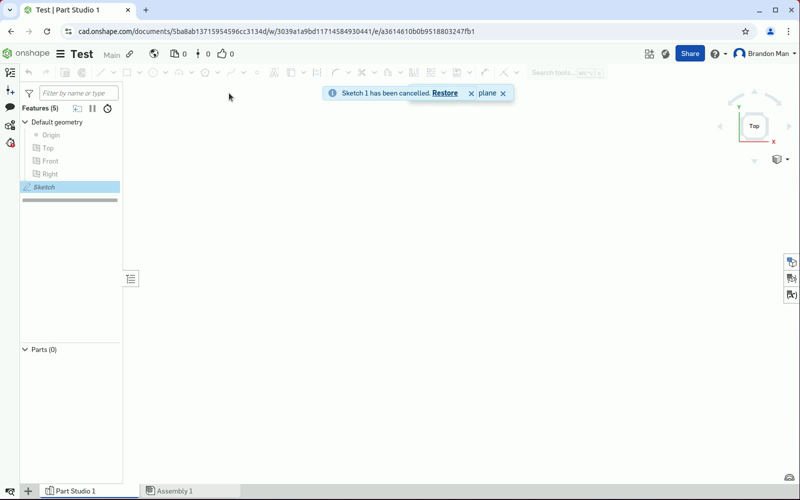
mouse_move(73, 150)
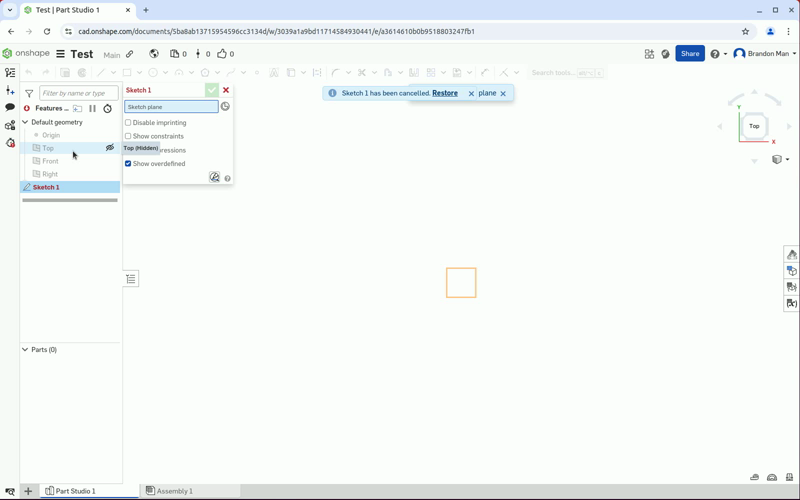
click(73, 150)
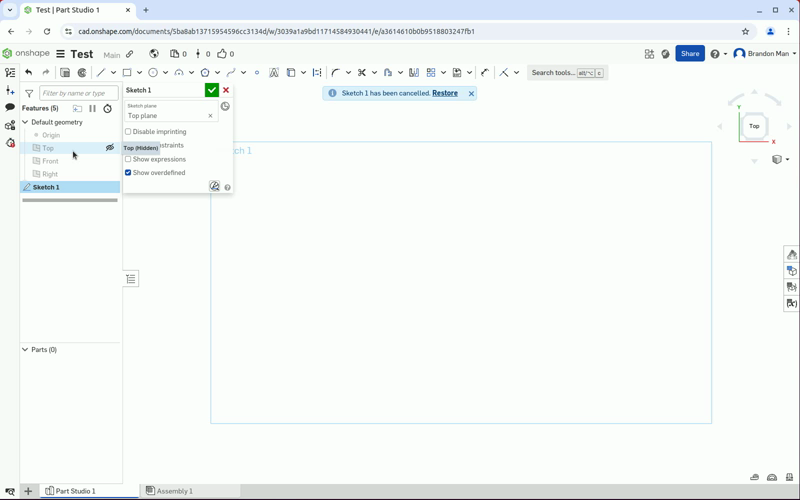
mouse_move(73, 352)
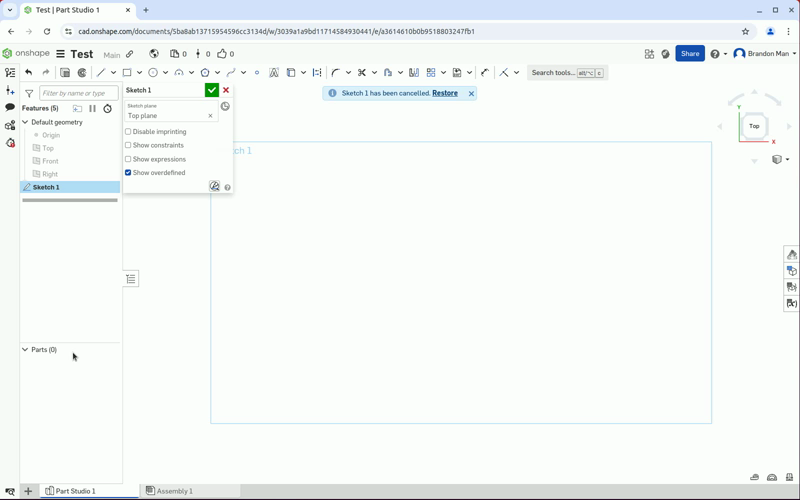
key(y)
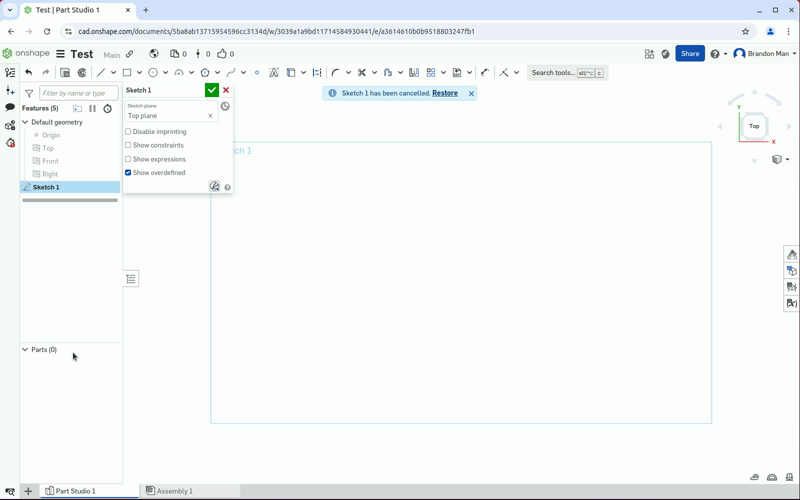
key(l)
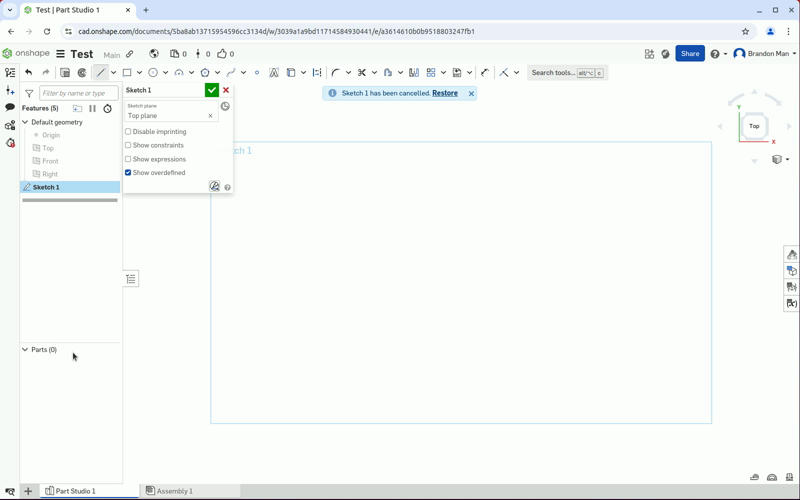
key_down(shift)
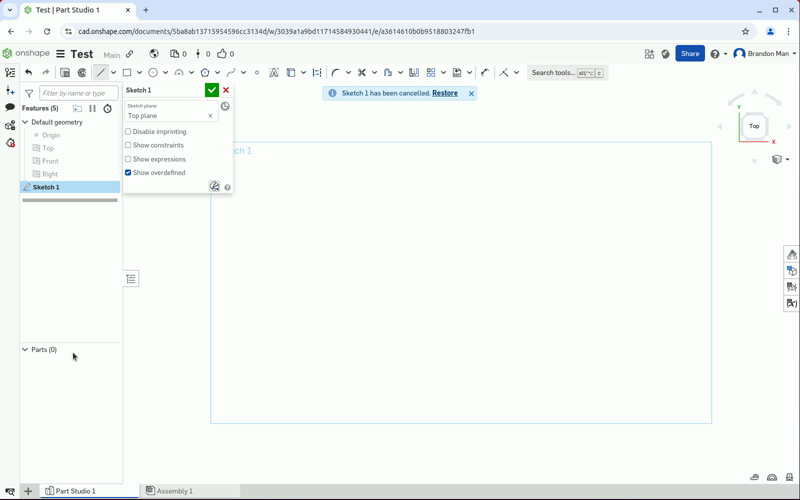
mouse_move(348, 282)
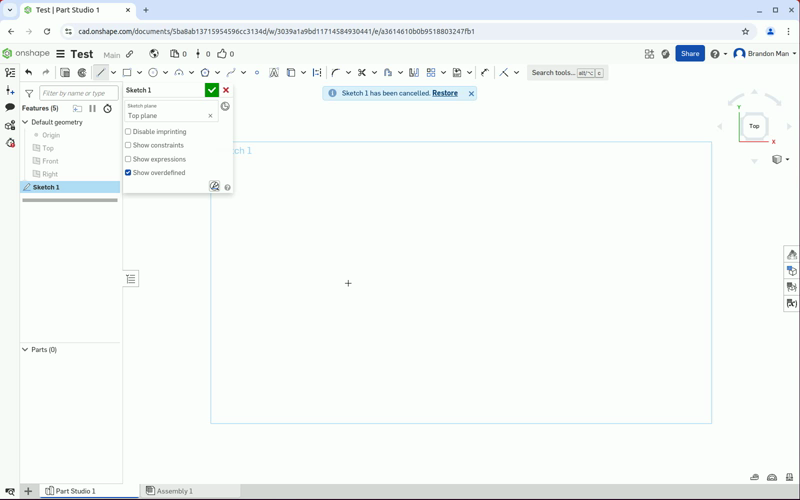
click(348, 282)
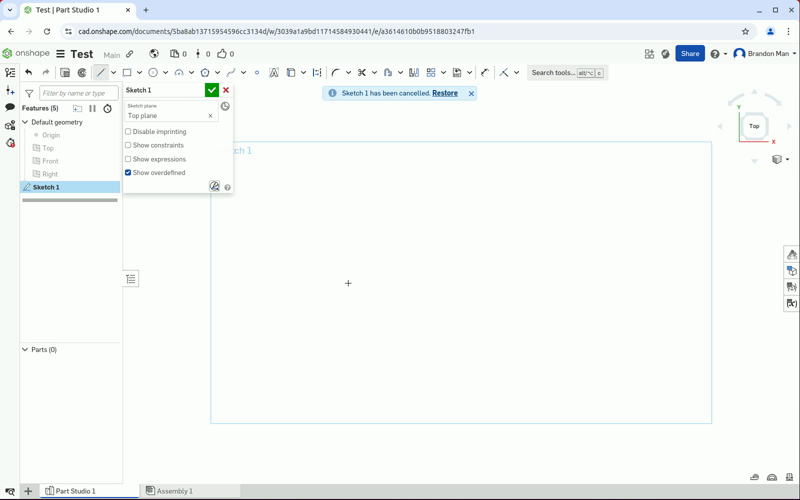
key_up(shift)
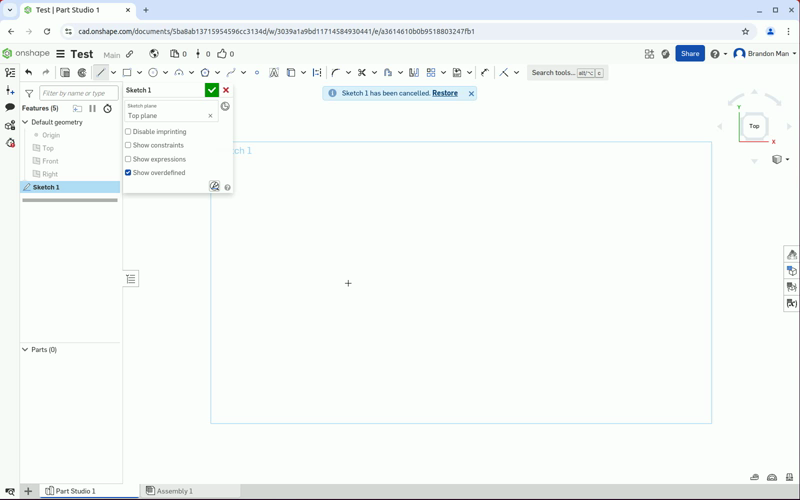
key_down(shift)
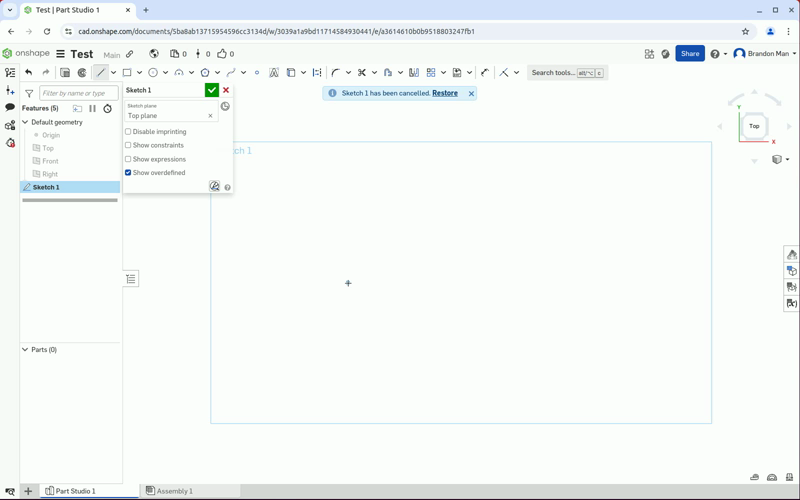
mouse_move(426, 282)
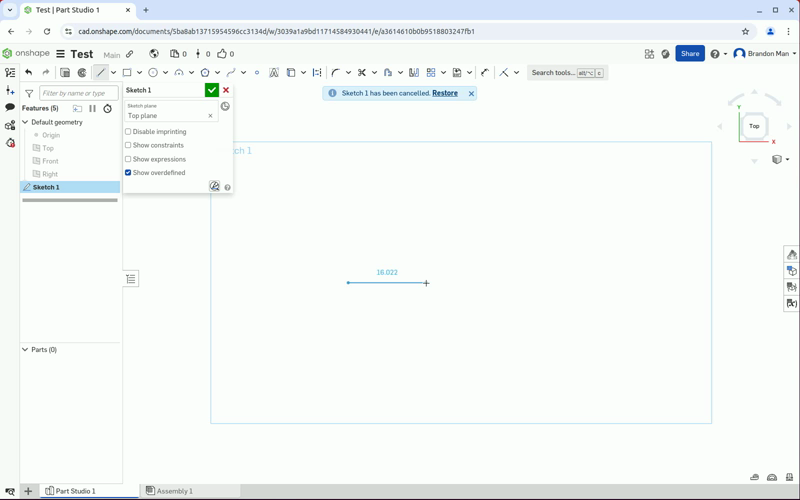
click(426, 282)
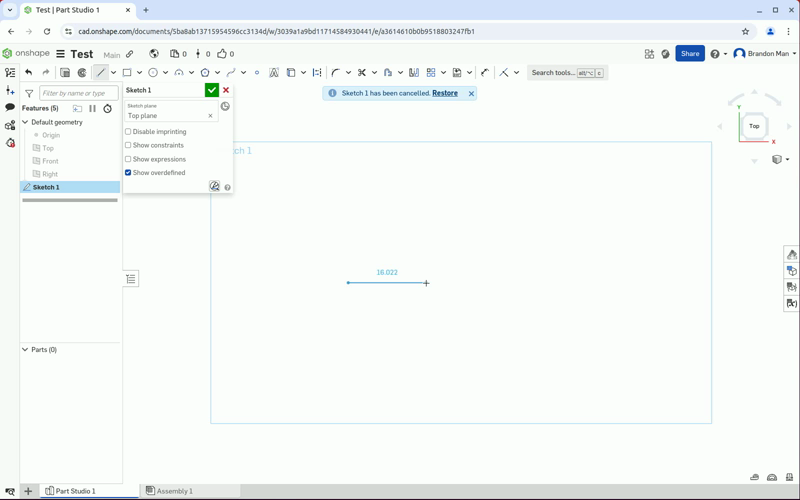
key_up(shift)
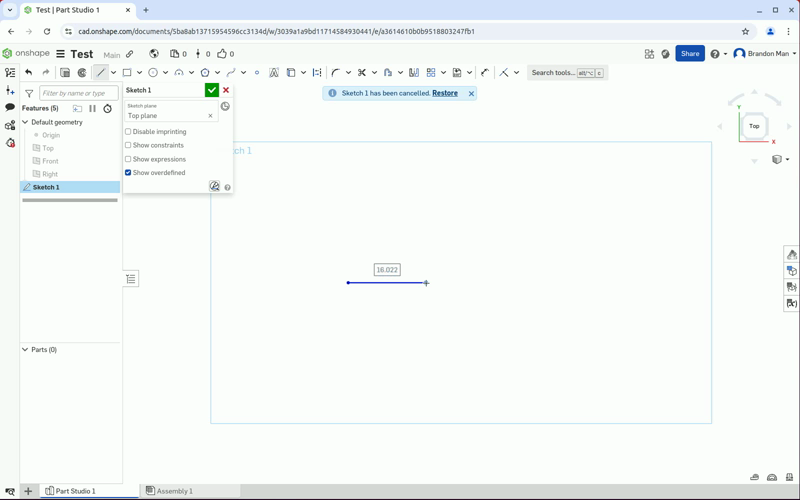
key_down(shift)
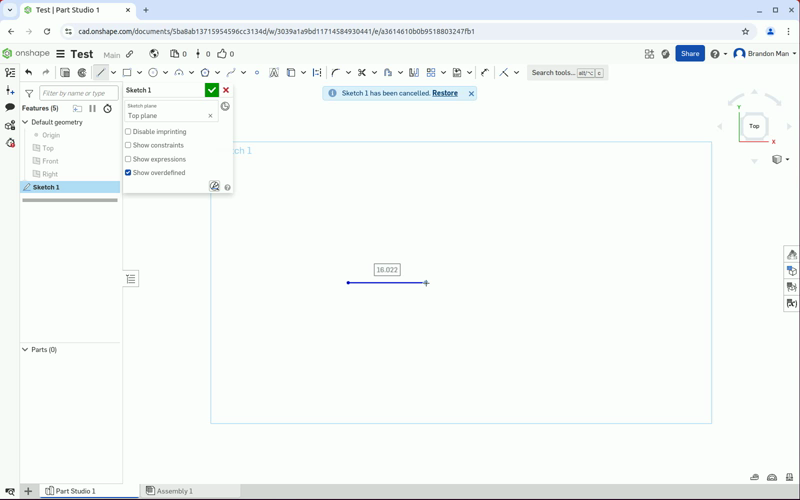
mouse_move(456, 282)
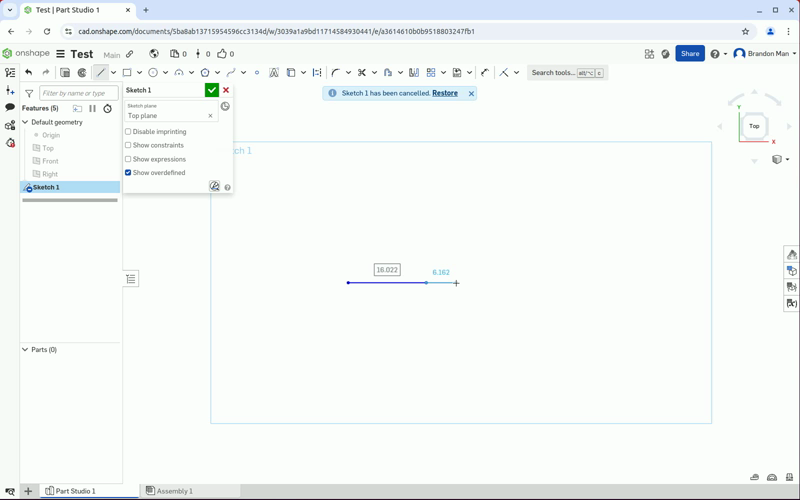
mouse_move(426, 249)
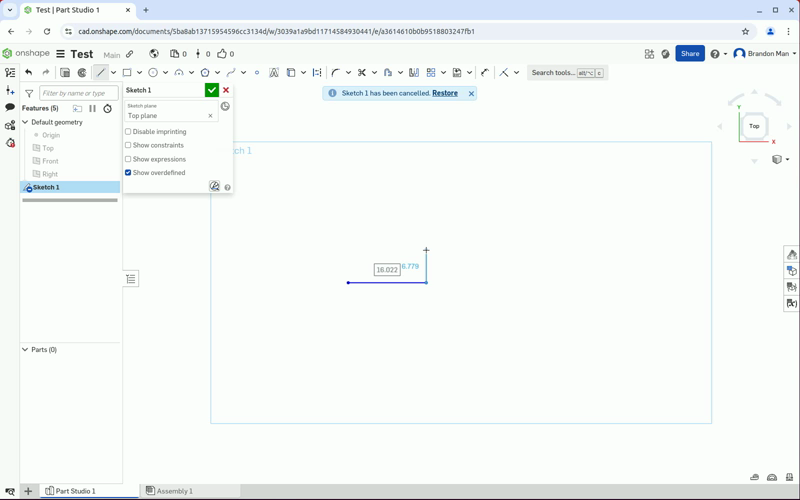
click(426, 249)
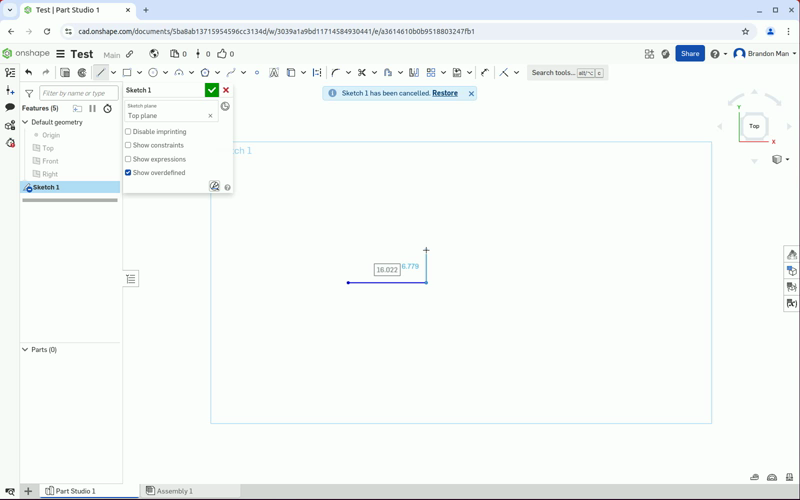
key_up(shift)
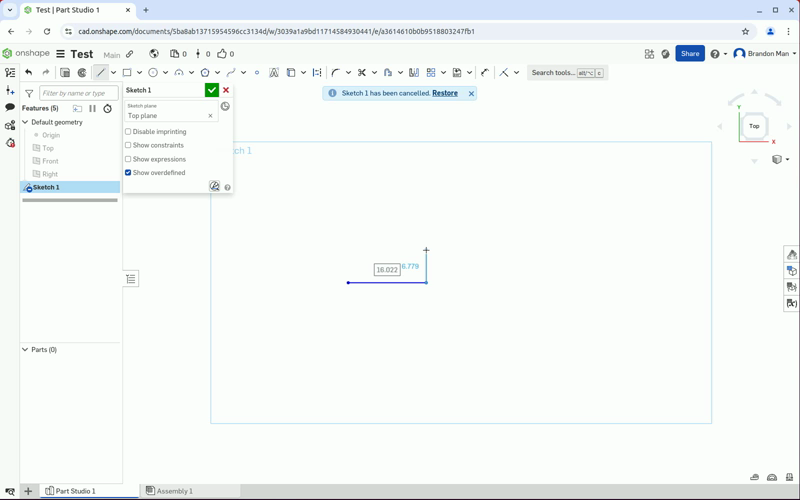
key(esc)
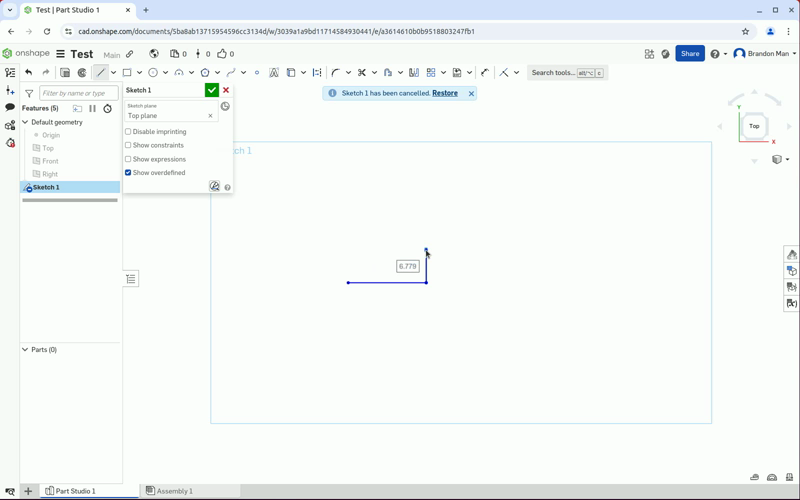
key(a)
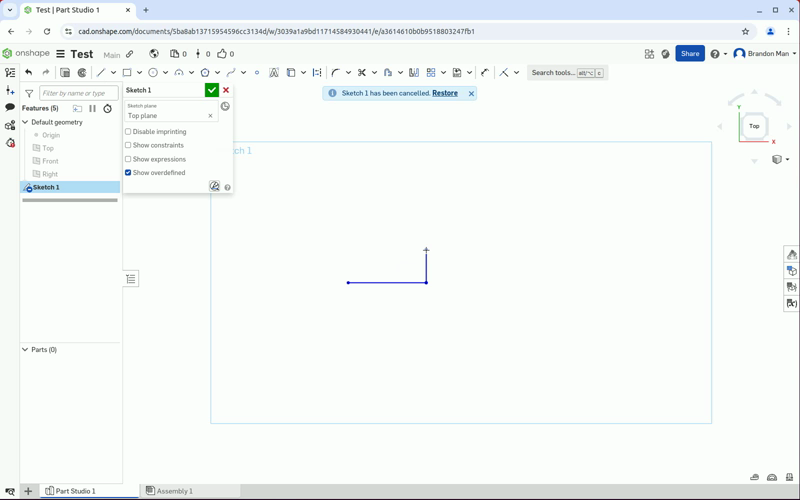
mouse_move(426, 249)
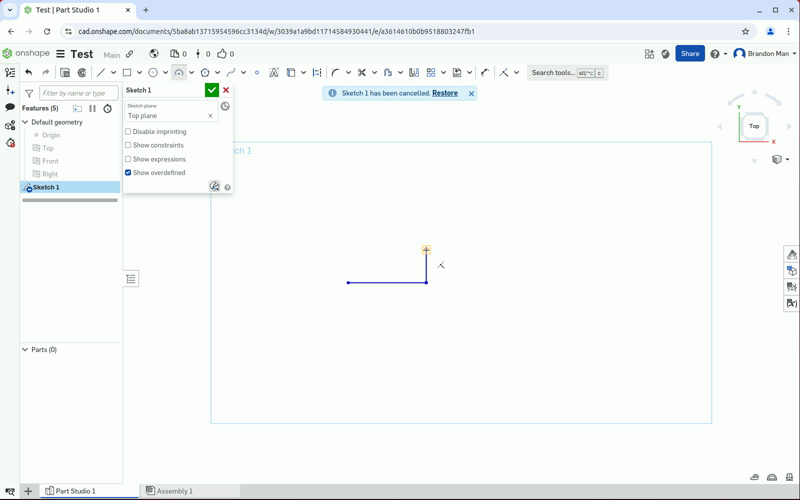
click(426, 249)
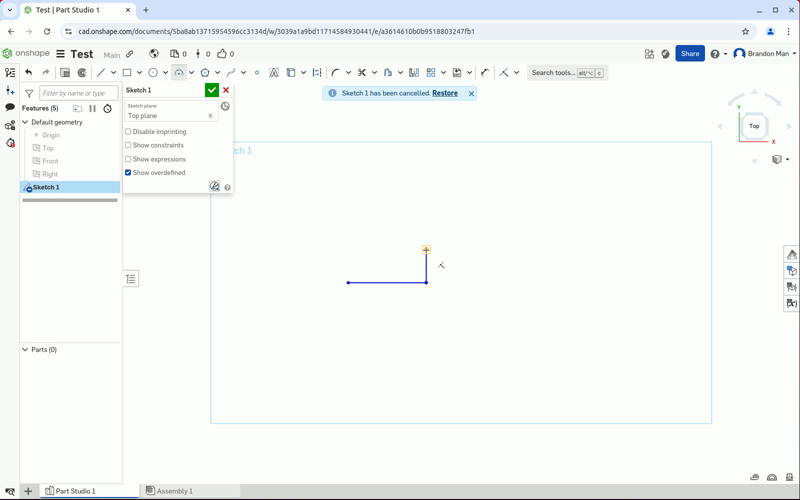
key_down(shift)
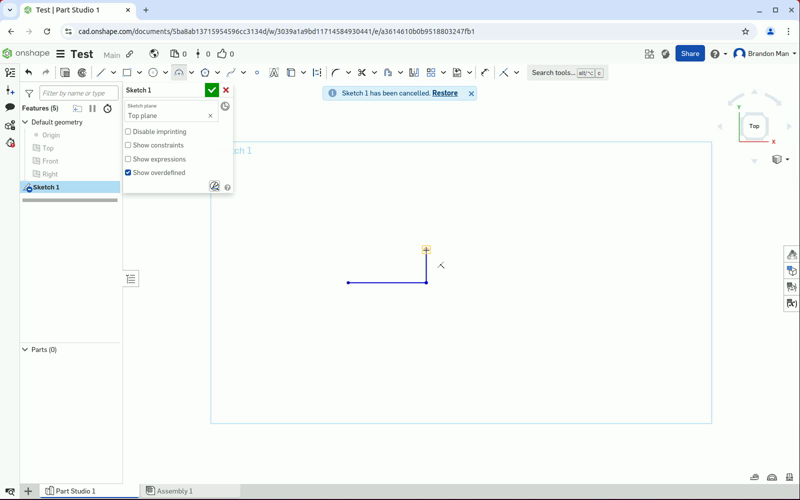
mouse_move(494, 249)
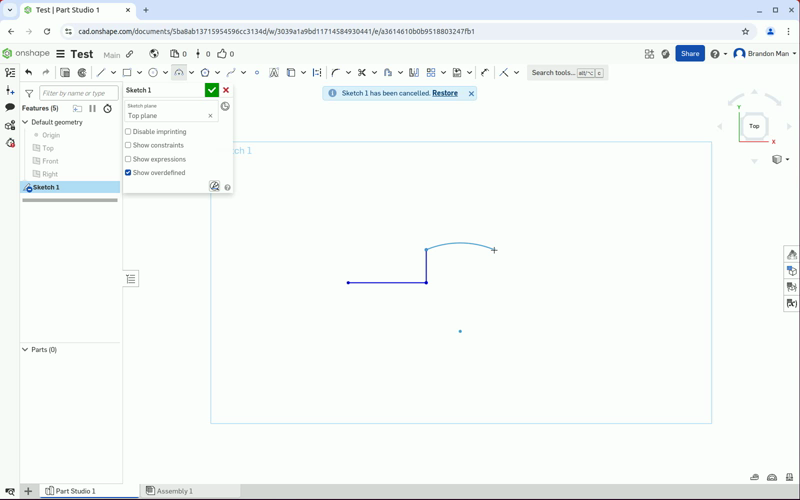
click(494, 249)
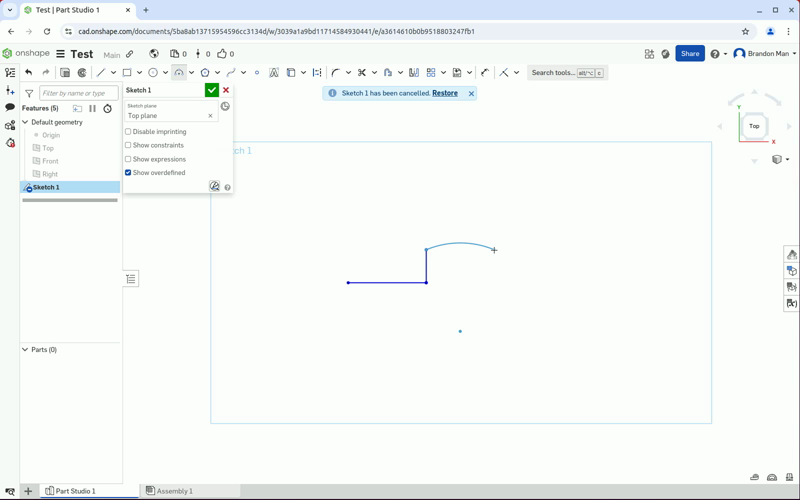
mouse_move(460, 215)
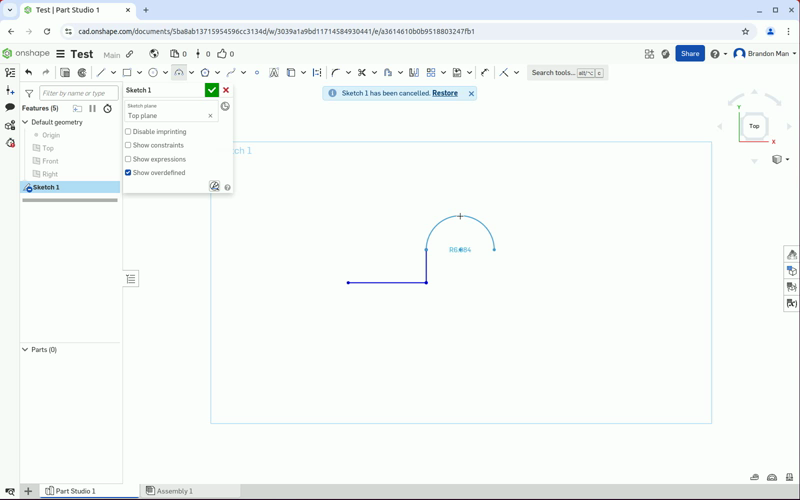
click(460, 215)
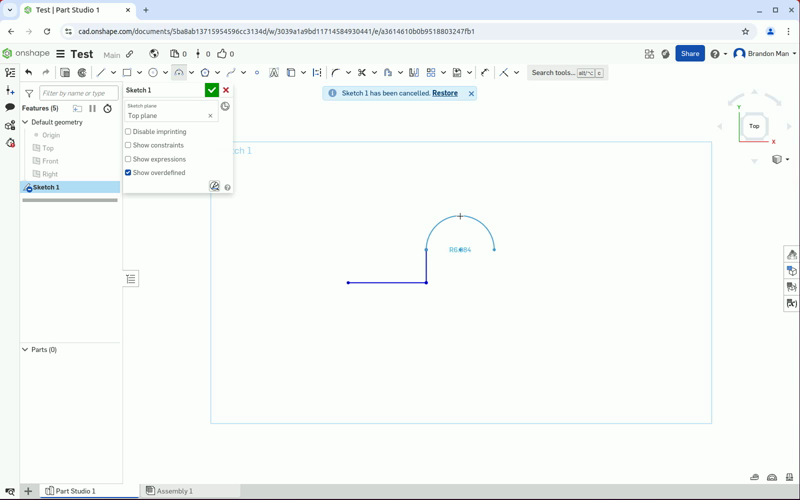
key_up(shift)
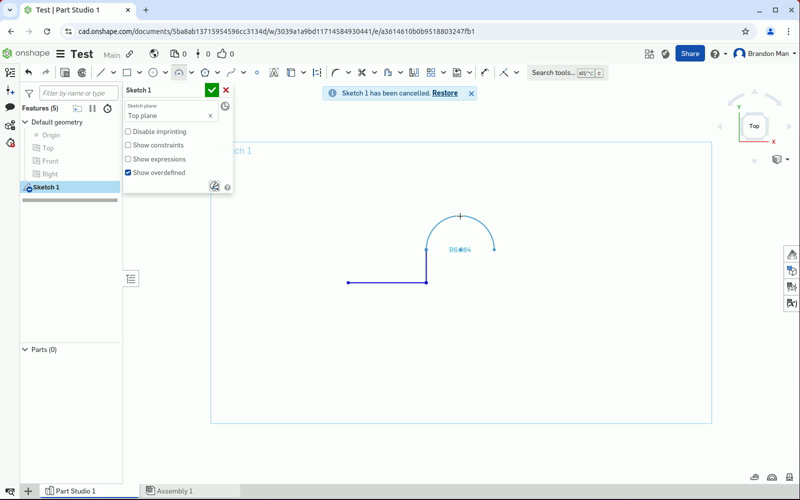
key(esc)
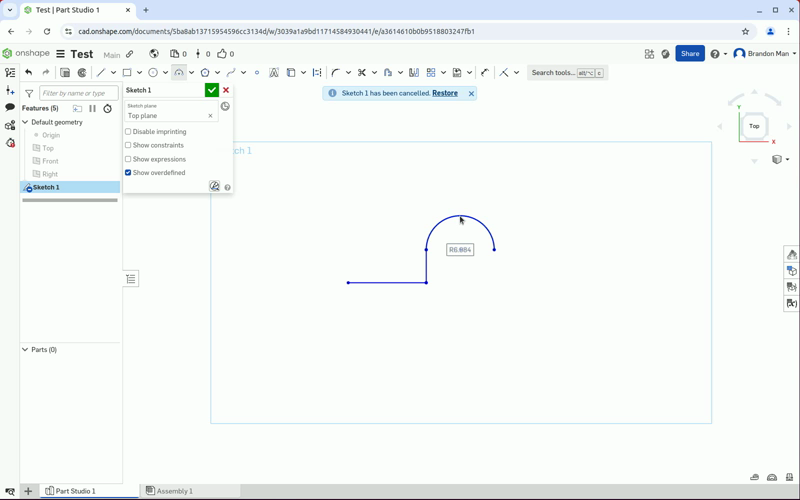
key(l)
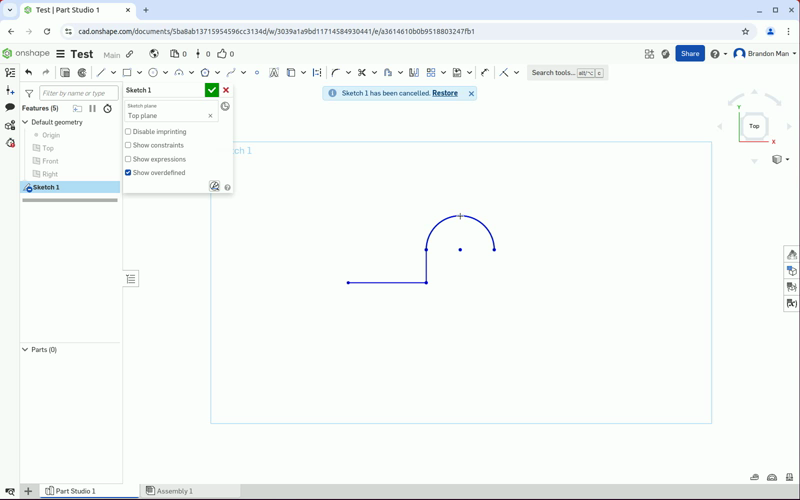
mouse_move(494, 249)
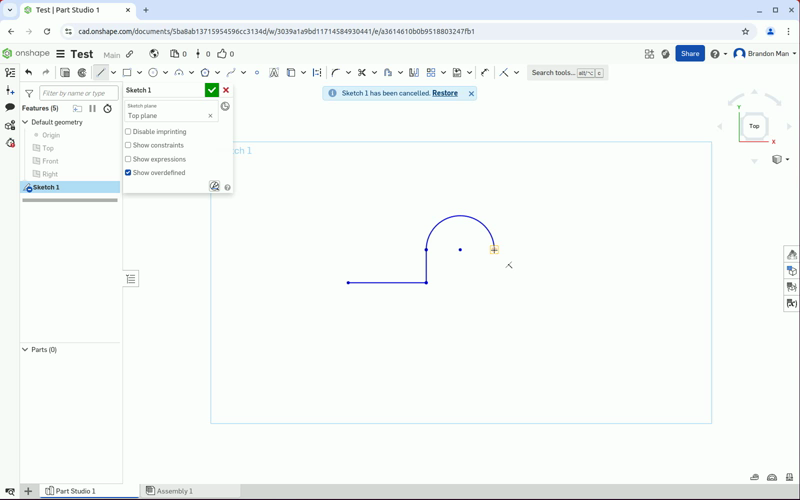
click(494, 249)
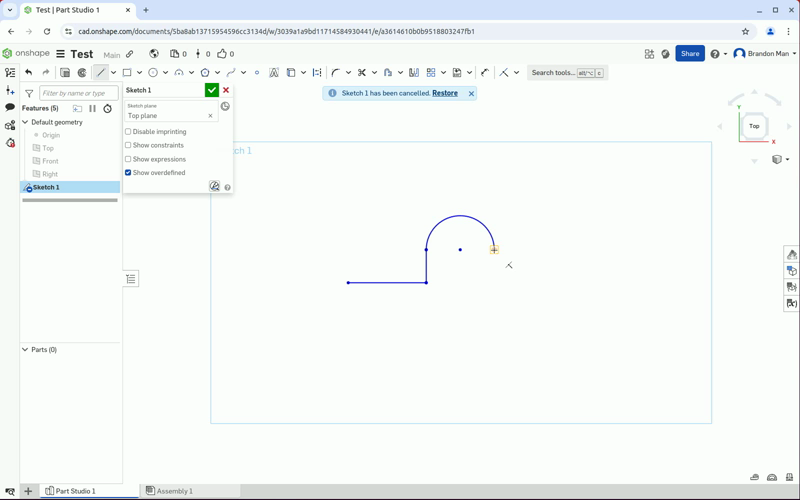
key_down(shift)
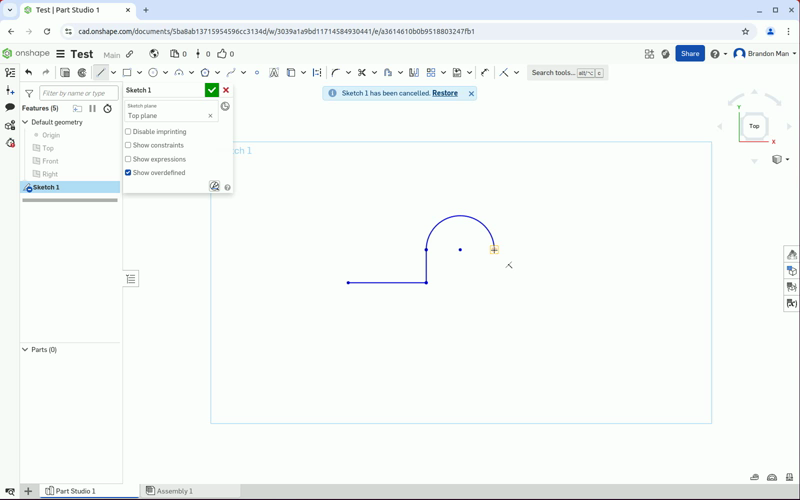
mouse_move(524, 249)
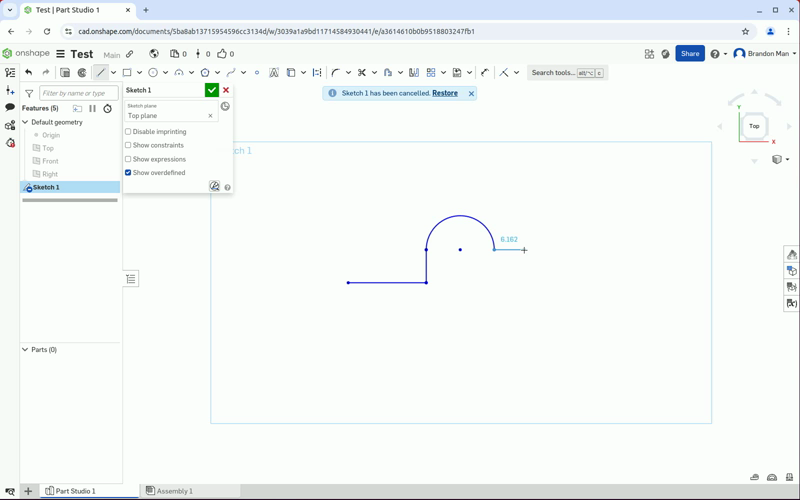
mouse_move(494, 282)
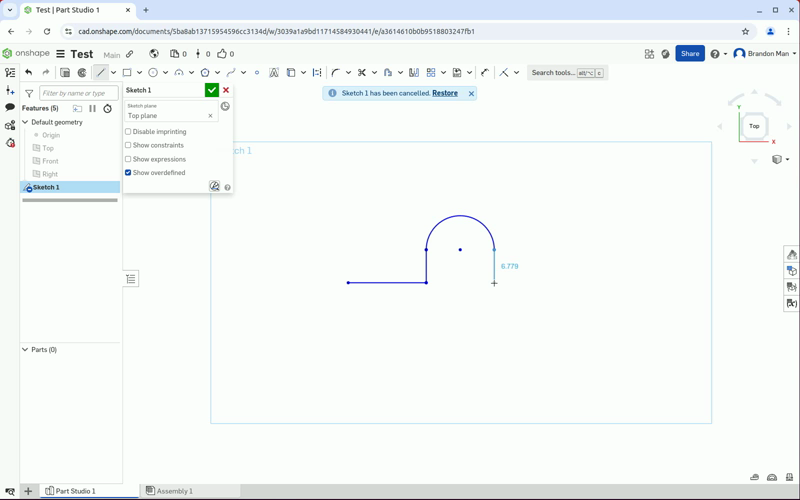
click(494, 282)
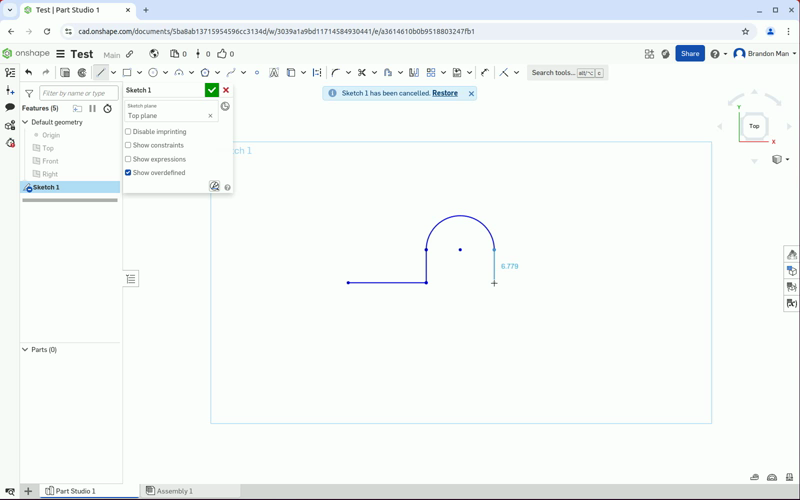
key_up(shift)
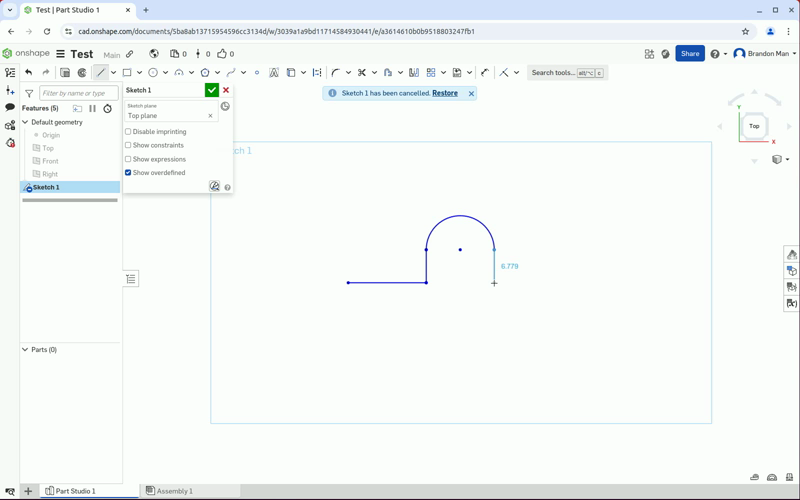
key_down(shift)
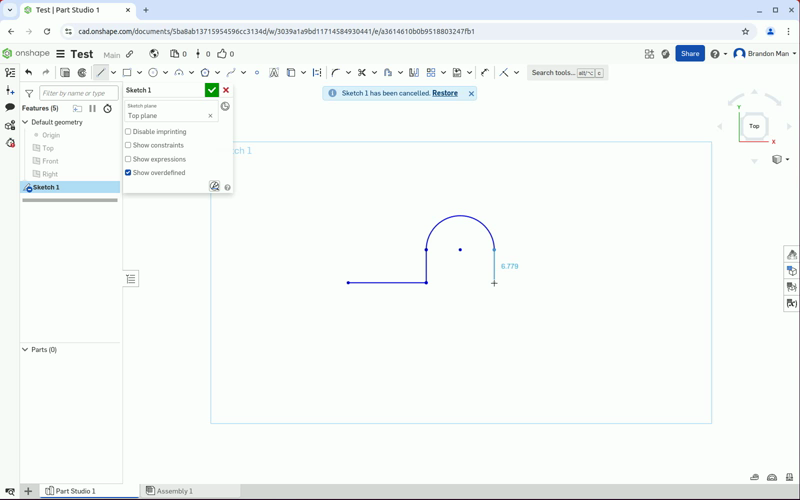
mouse_move(572, 282)
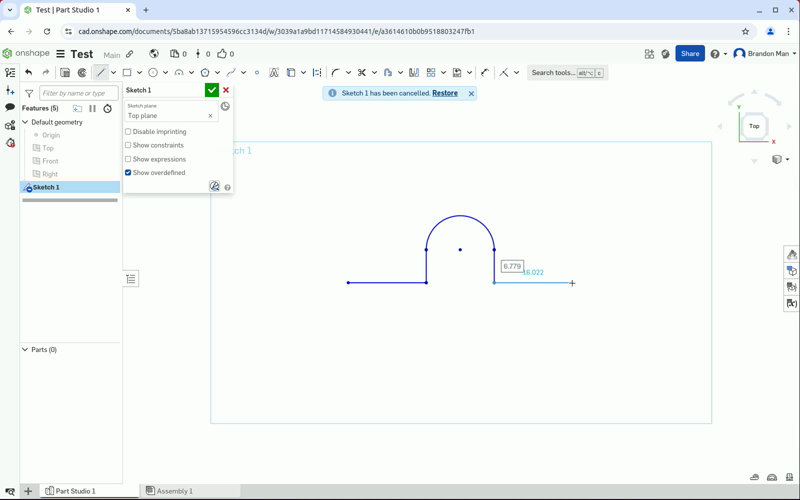
click(572, 282)
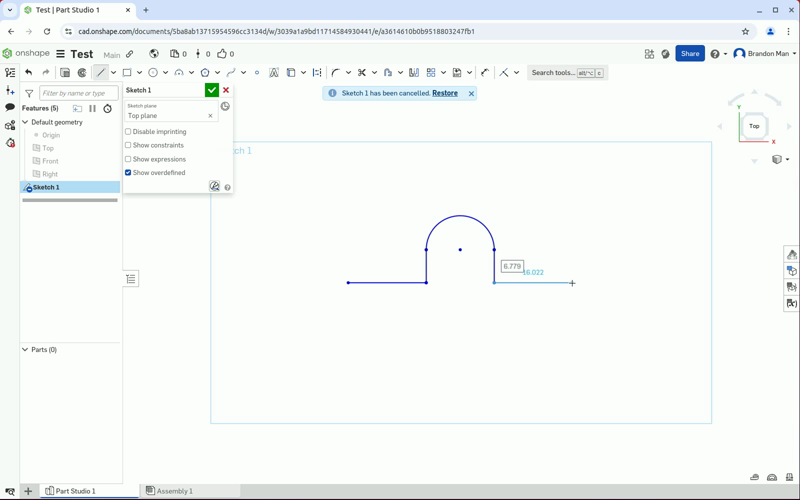
key_up(shift)
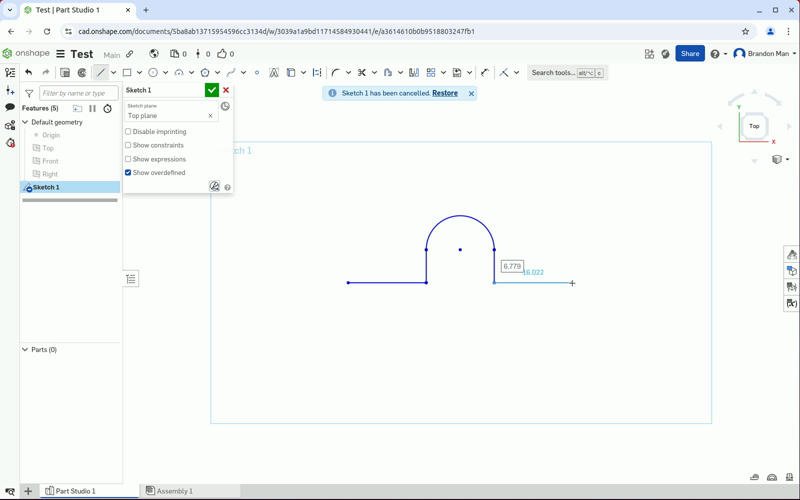
key_down(shift)
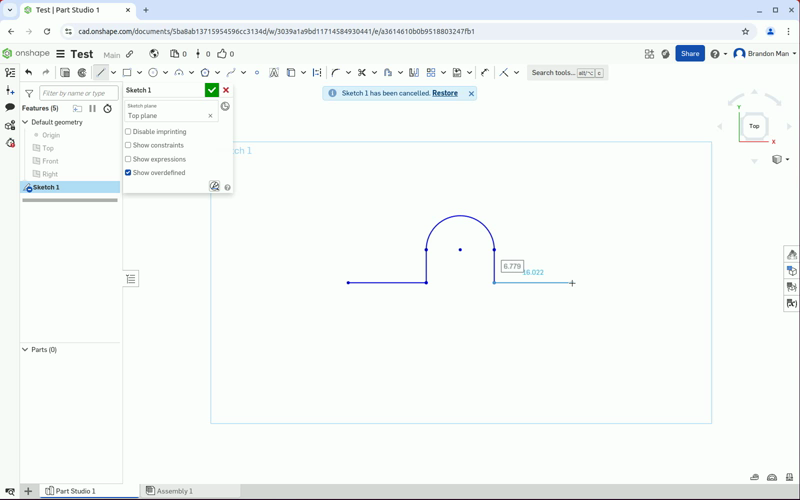
mouse_move(589, 282)
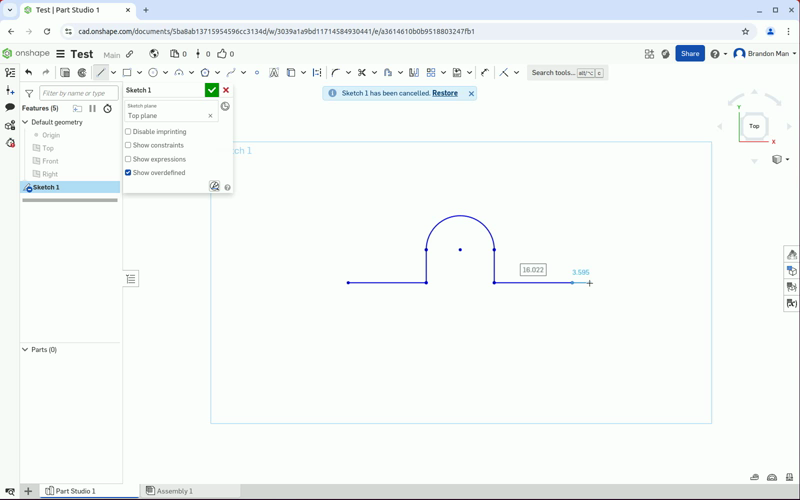
mouse_move(572, 254)
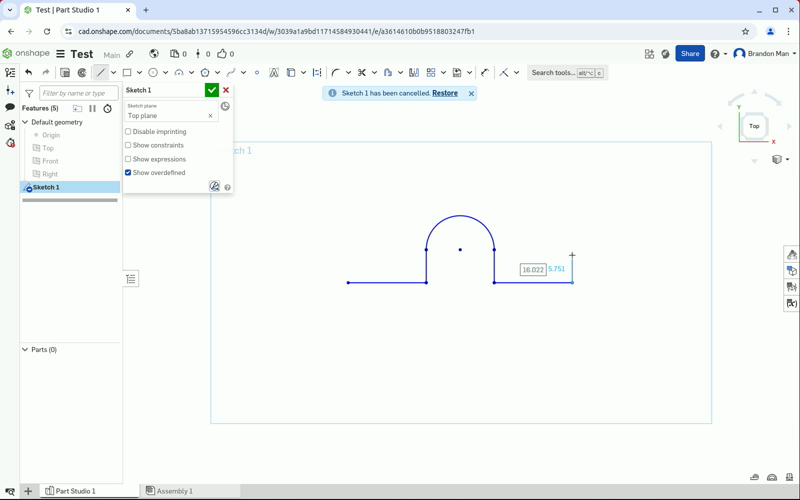
click(572, 254)
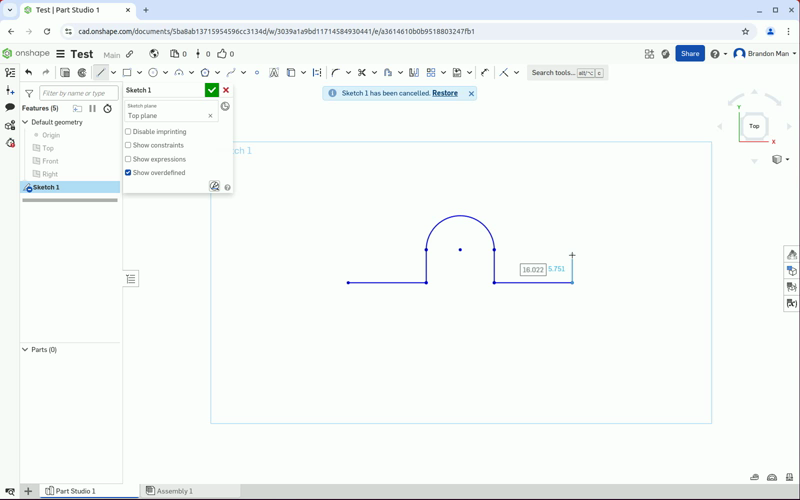
key_up(shift)
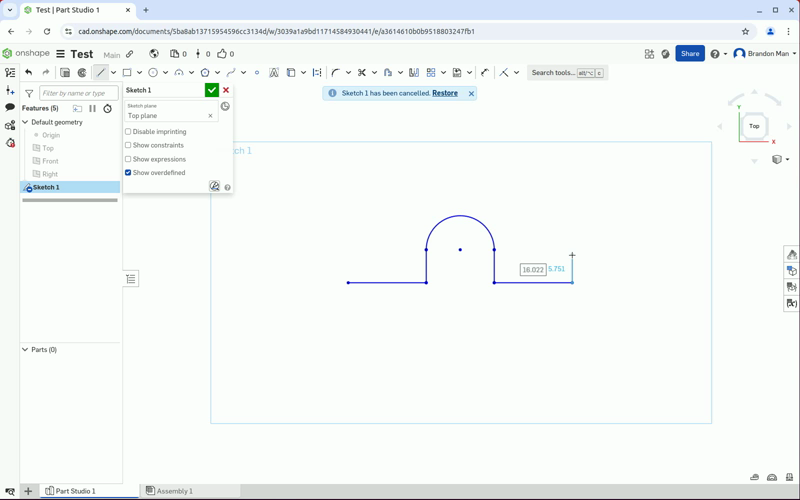
key_down(shift)
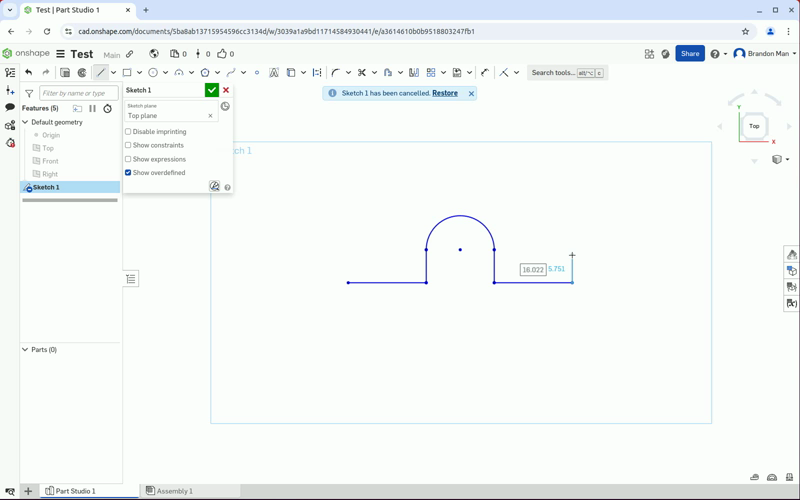
mouse_move(589, 254)
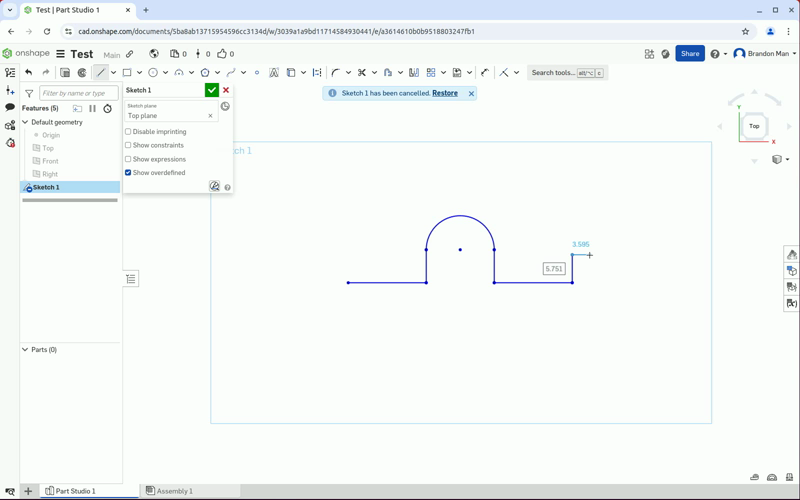
mouse_move(515, 254)
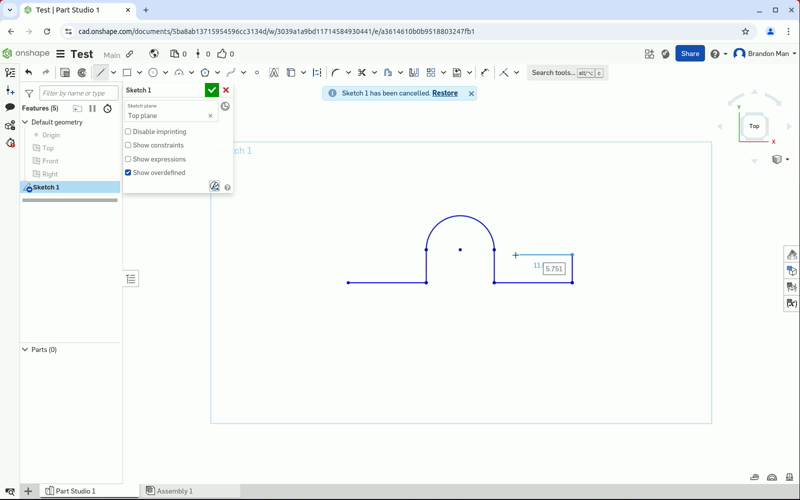
click(515, 254)
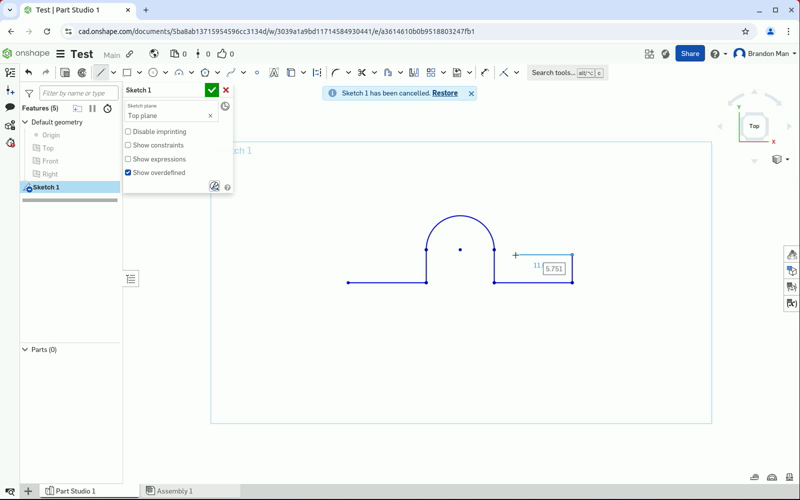
key_up(shift)
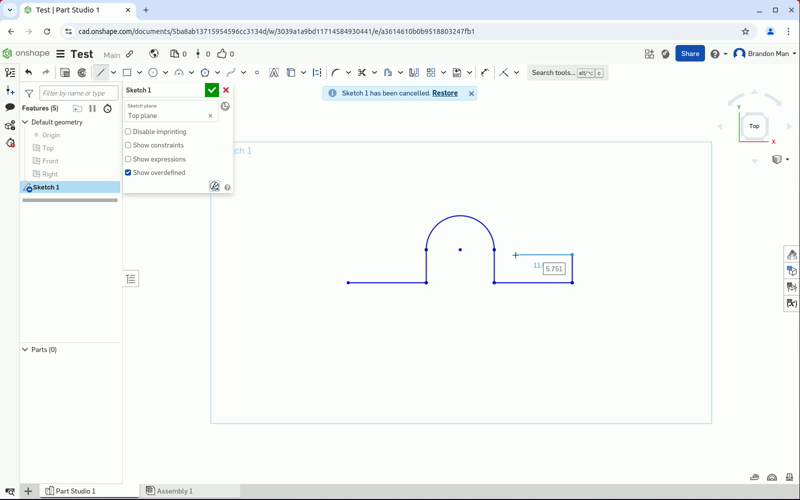
key_down(shift)
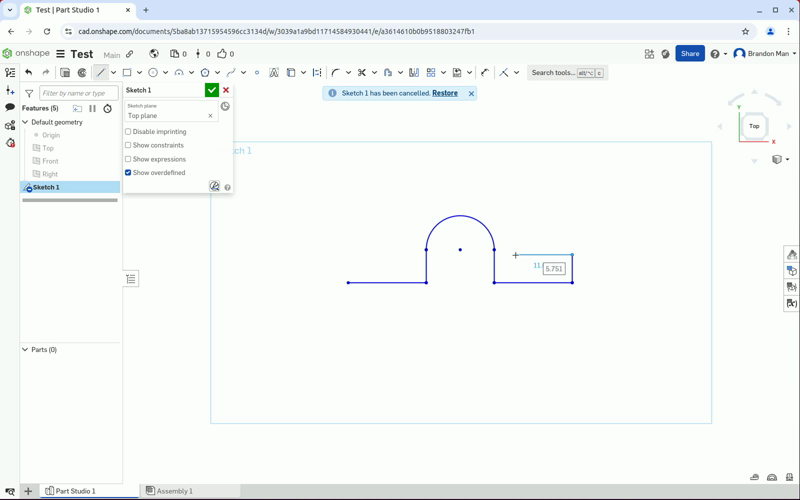
mouse_move(545, 254)
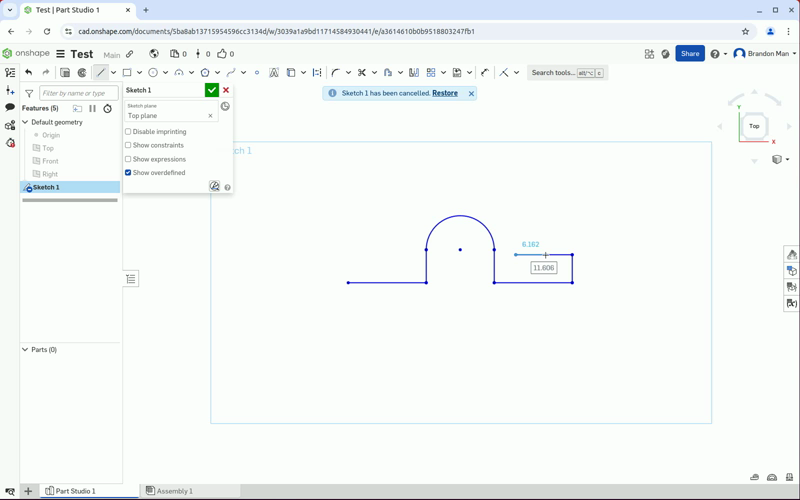
mouse_move(515, 242)
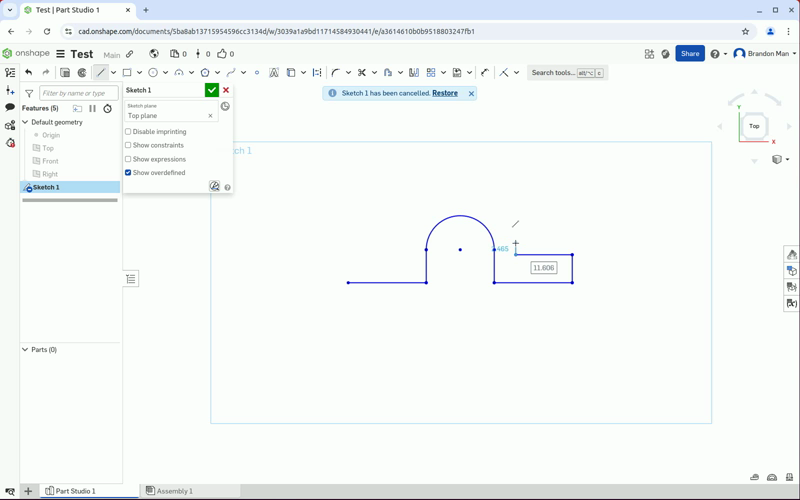
click(515, 242)
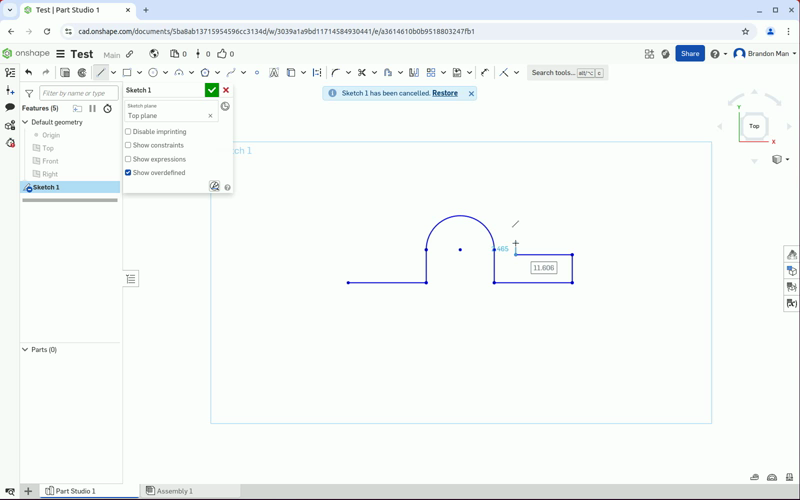
key_up(shift)
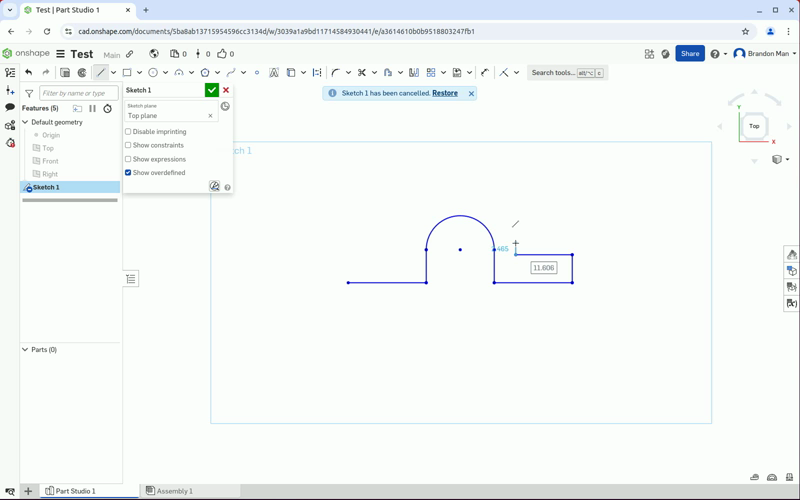
key(esc)
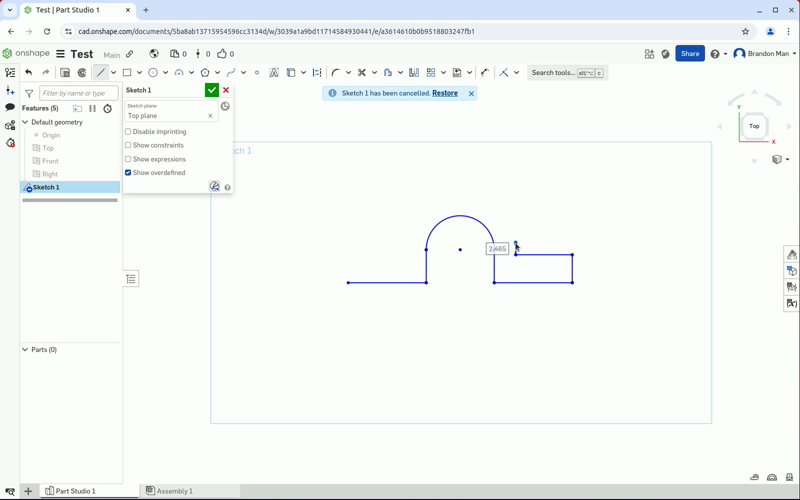
key(a)
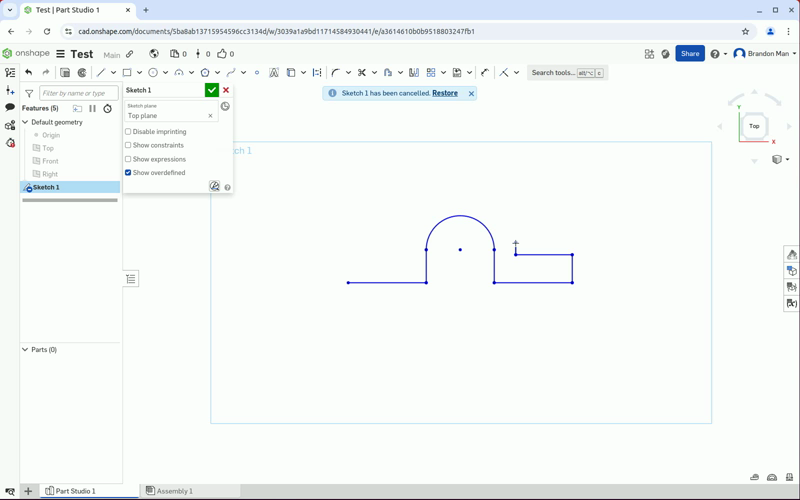
mouse_move(515, 242)
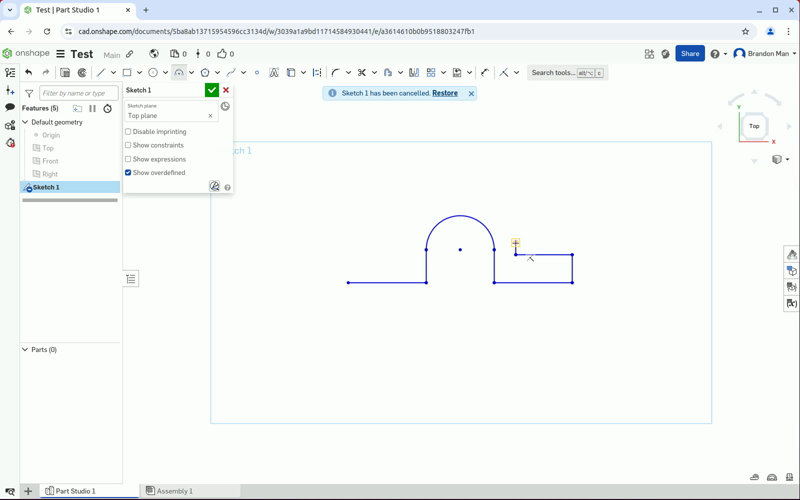
click(515, 242)
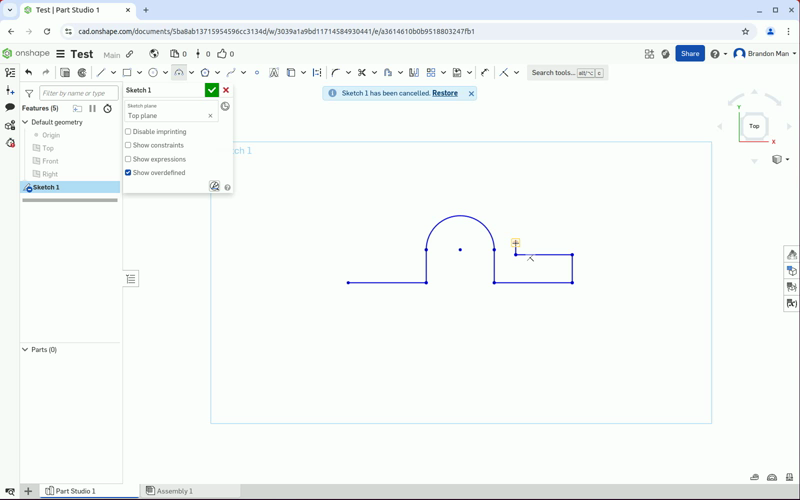
key_down(shift)
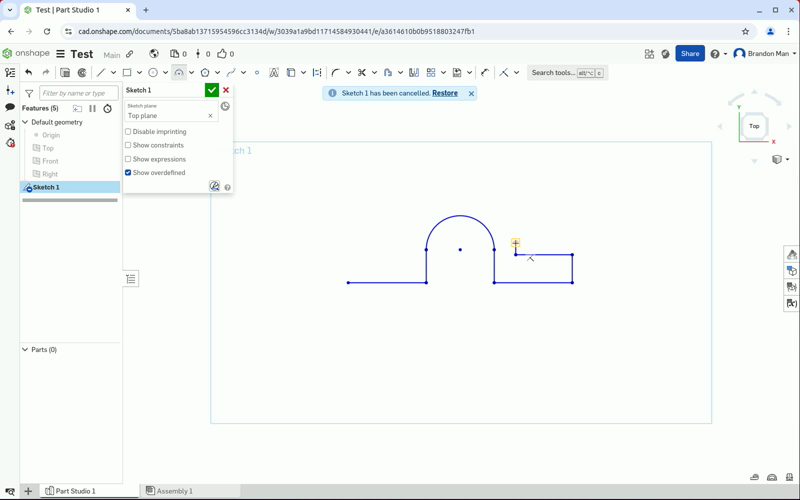
mouse_move(404, 242)
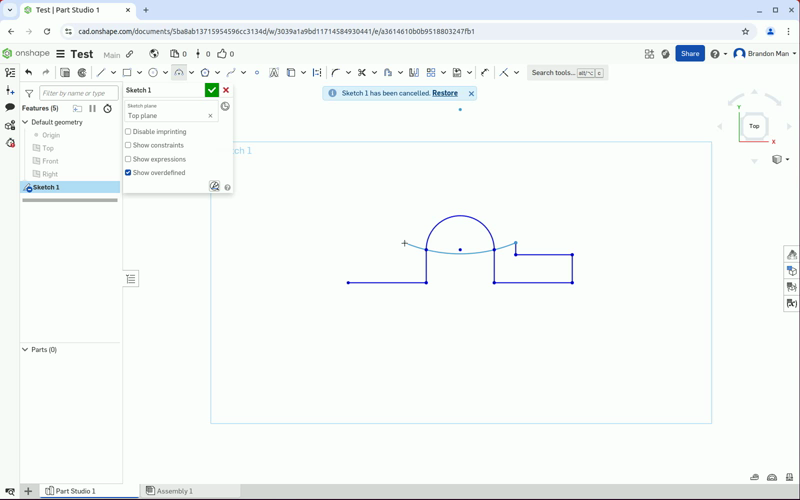
click(404, 242)
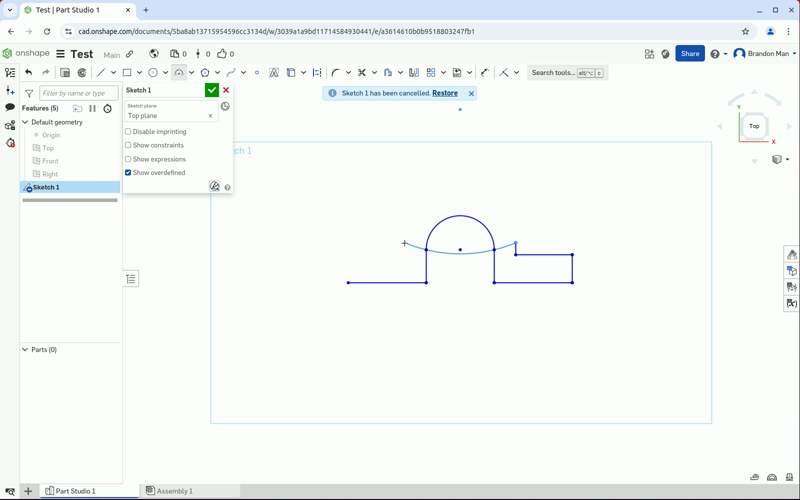
mouse_move(460, 187)
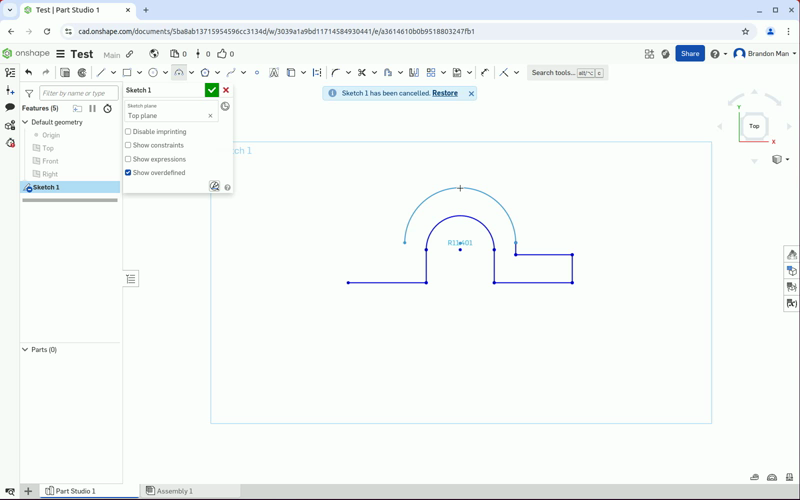
click(460, 187)
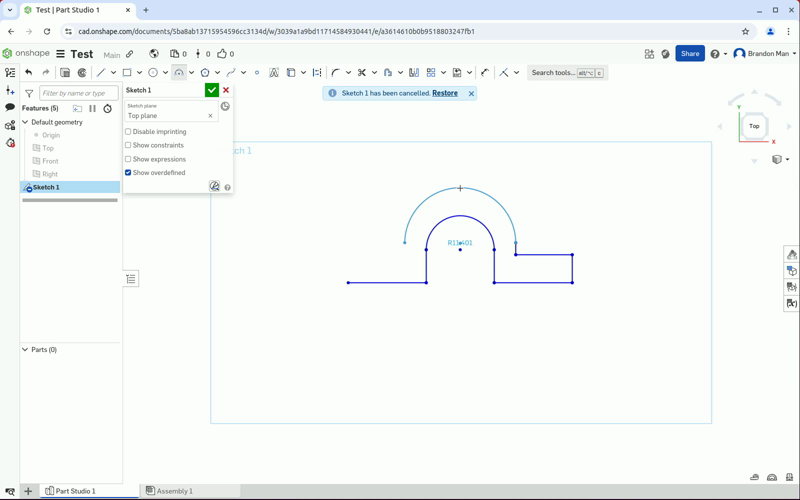
key_up(shift)
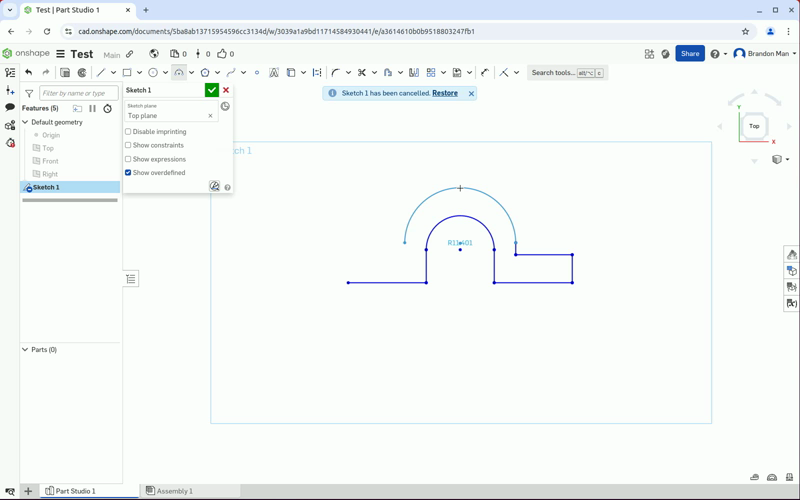
key(esc)
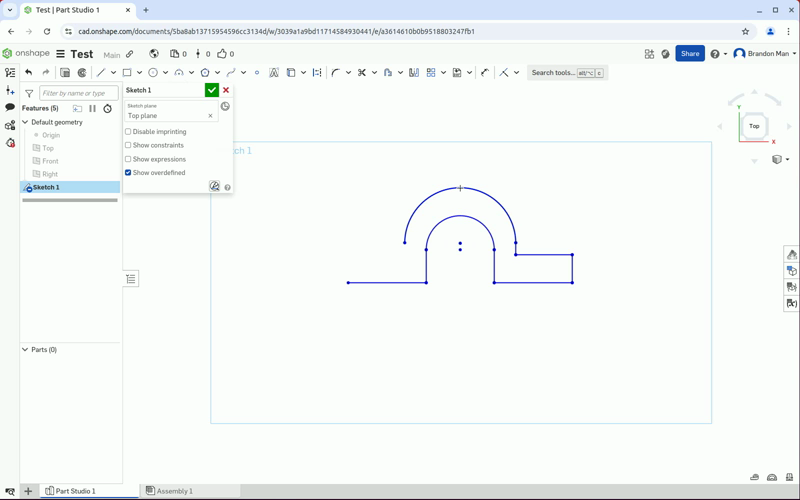
key(l)
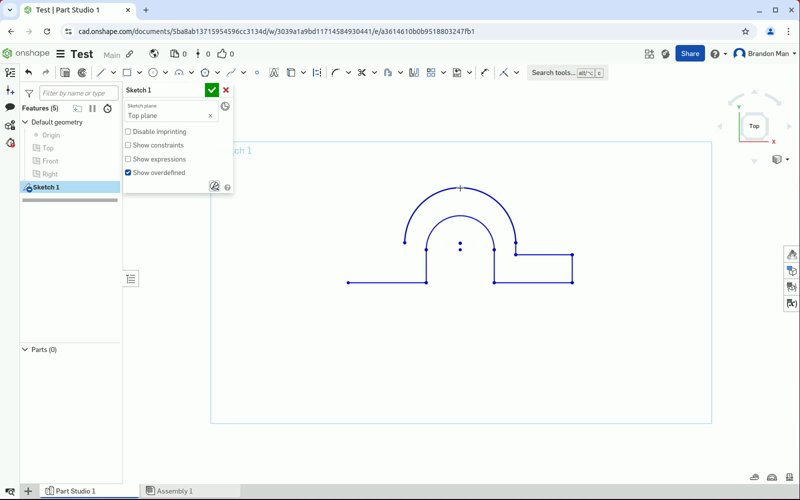
mouse_move(404, 242)
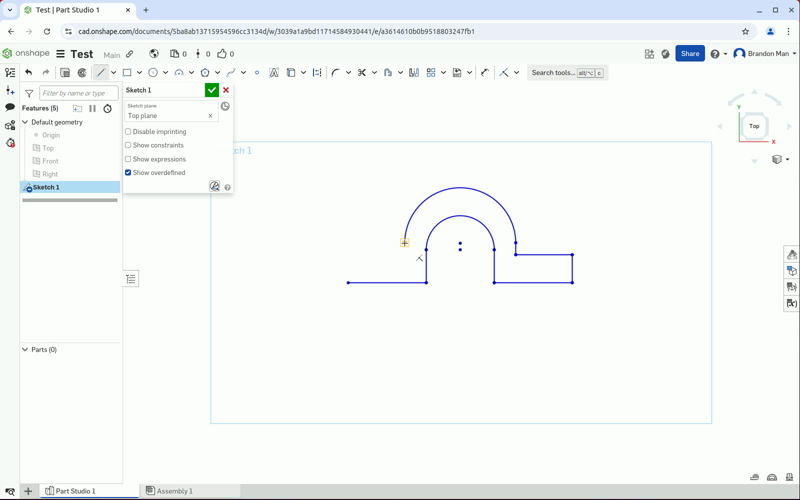
click(404, 242)
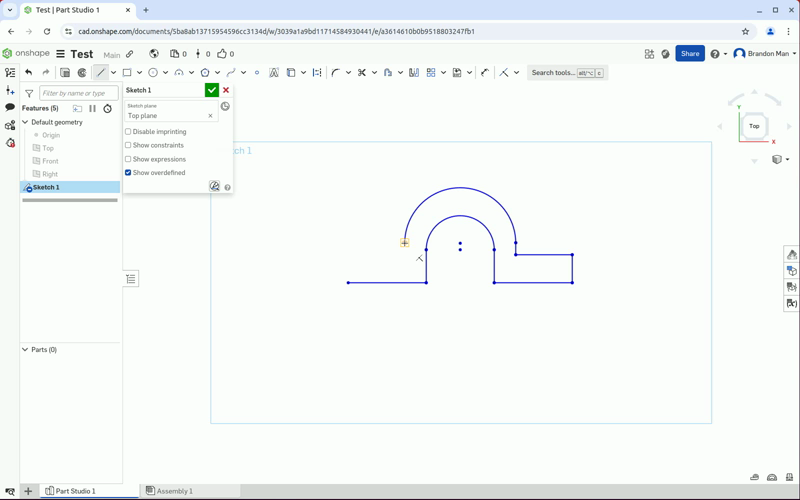
key_down(shift)
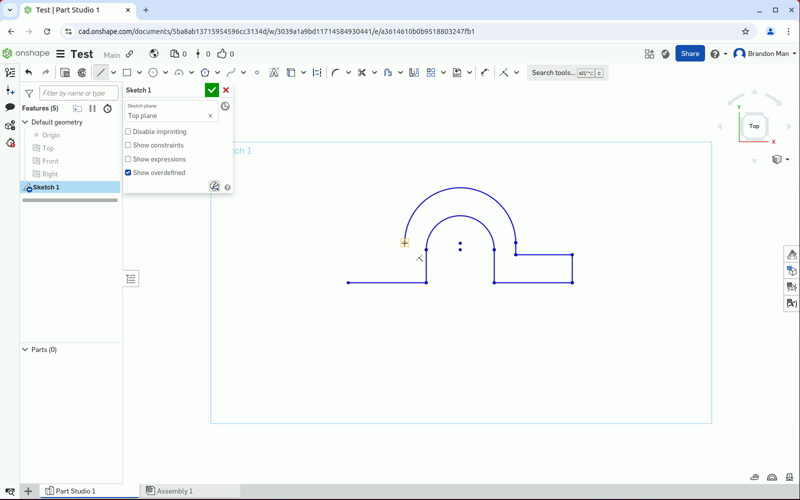
mouse_move(434, 242)
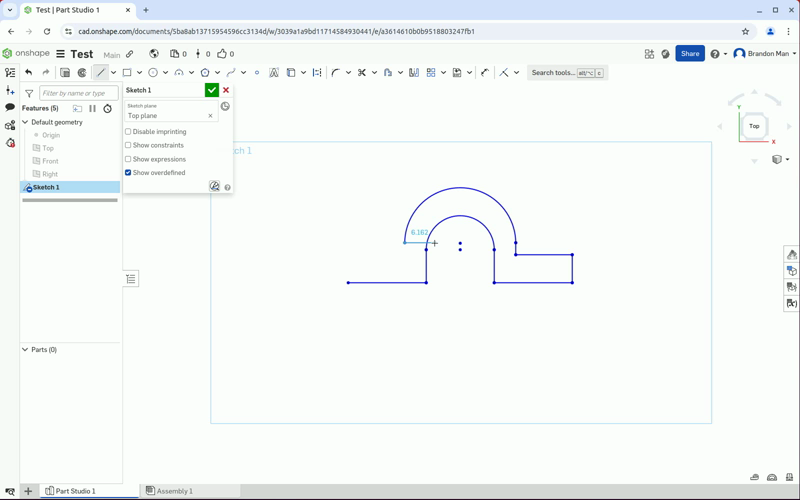
mouse_move(404, 254)
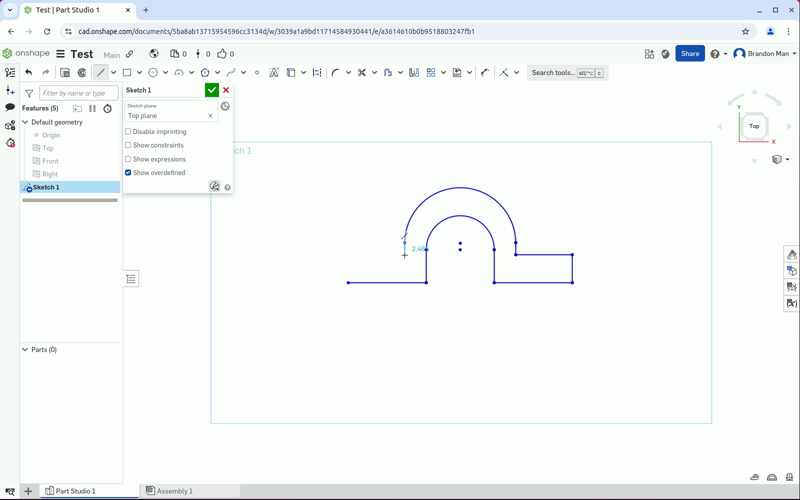
click(404, 254)
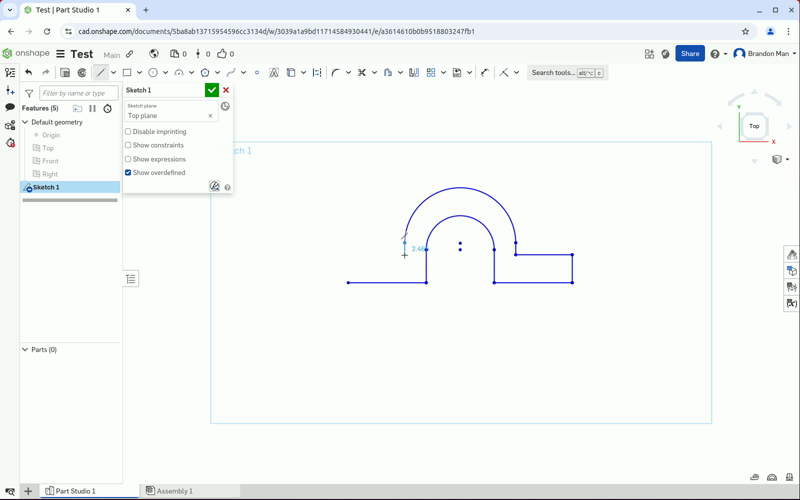
key_up(shift)
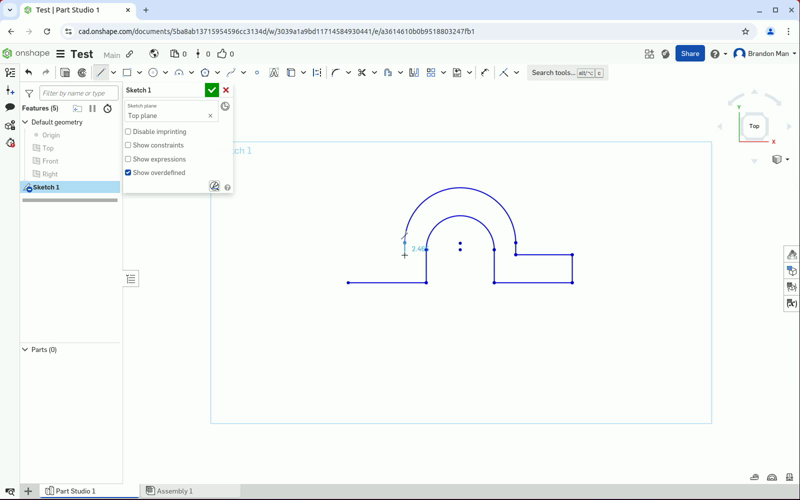
key_down(shift)
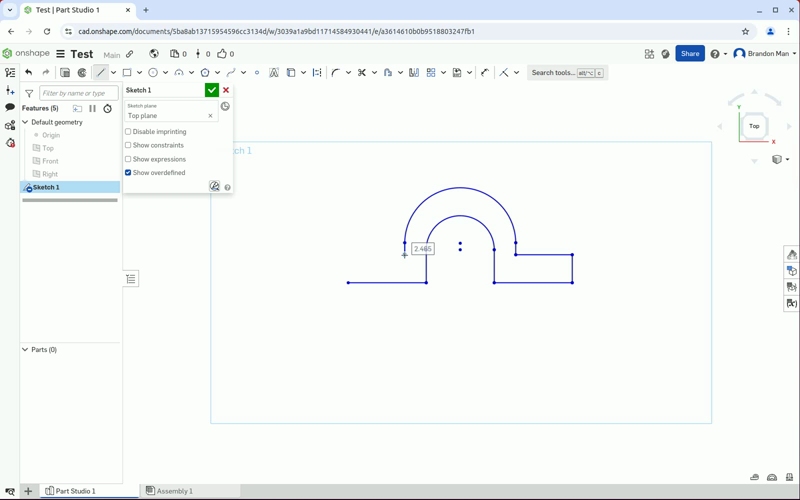
mouse_move(434, 254)
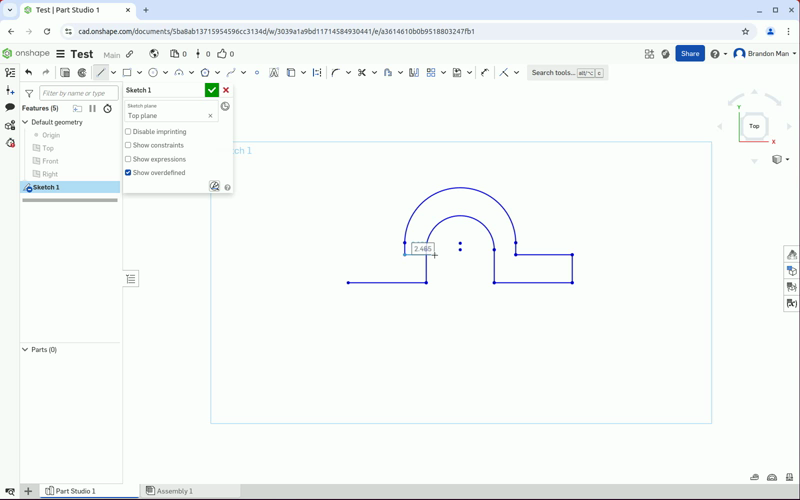
mouse_move(348, 254)
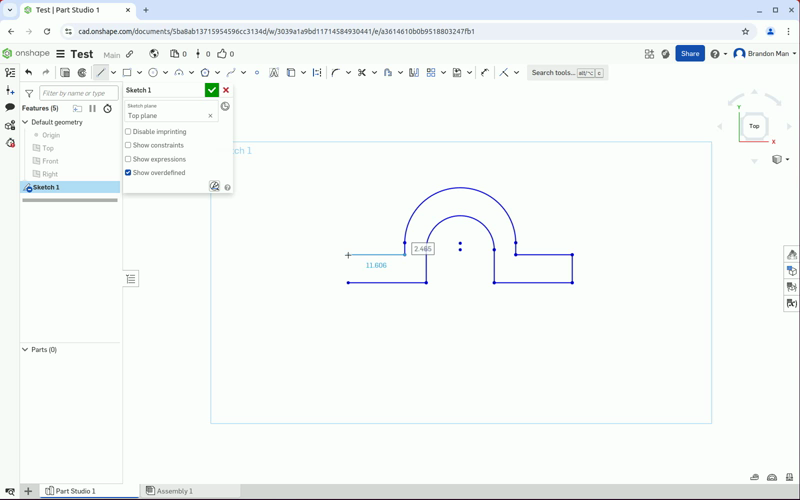
click(348, 254)
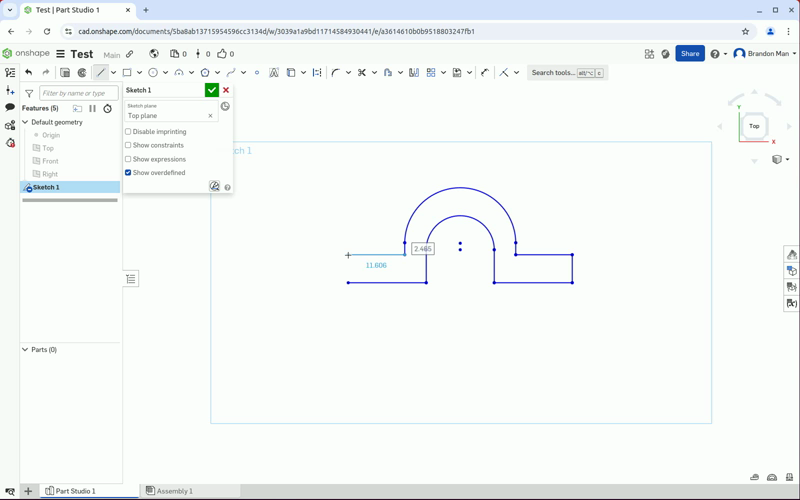
key_up(shift)
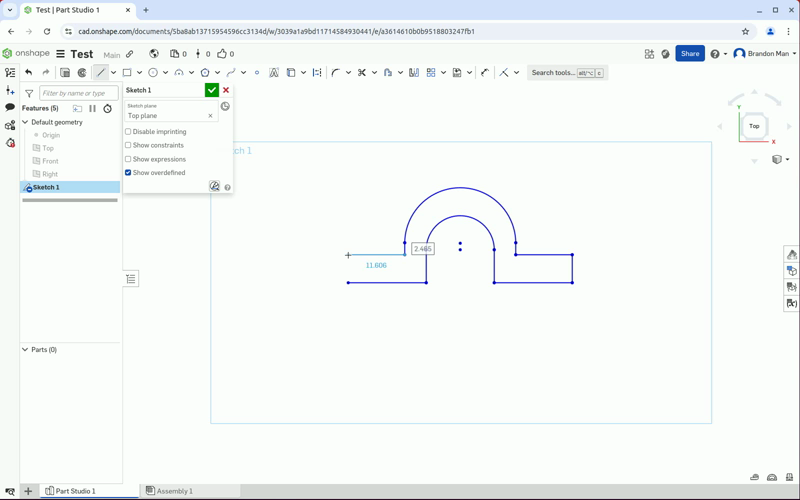
mouse_move(378, 254)
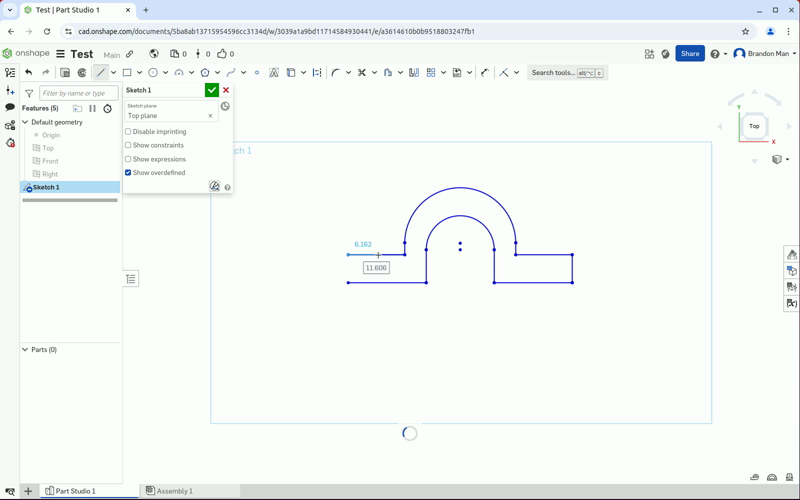
key_down(shift)
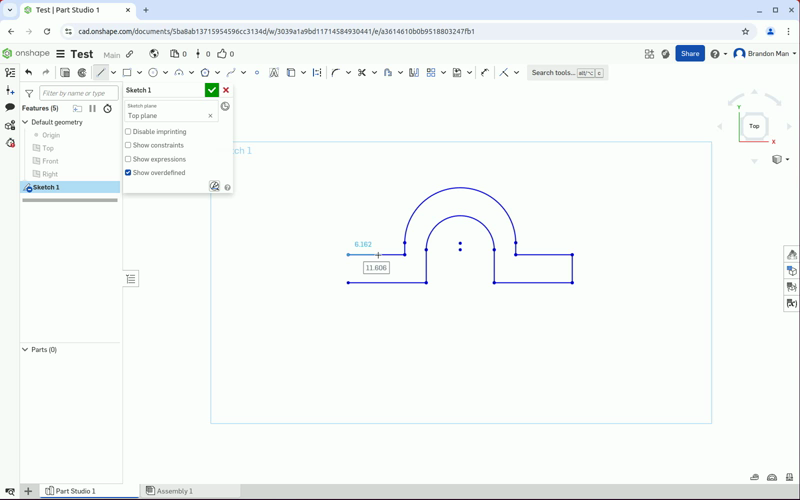
mouse_move(348, 282)
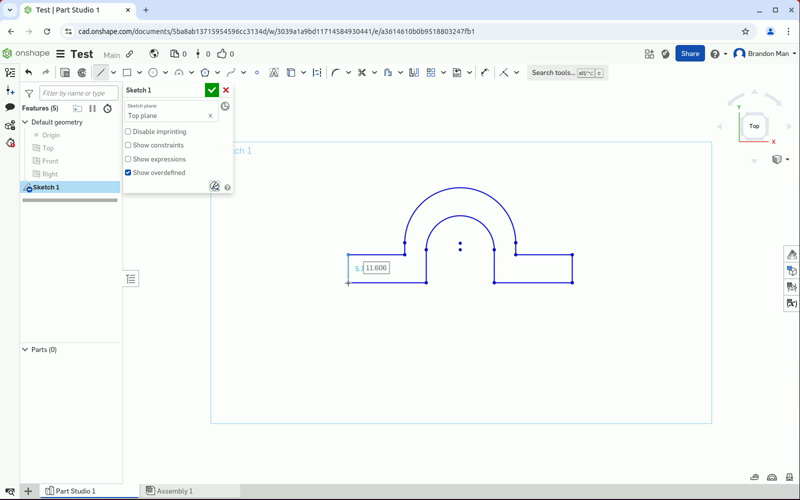
key_up(shift)
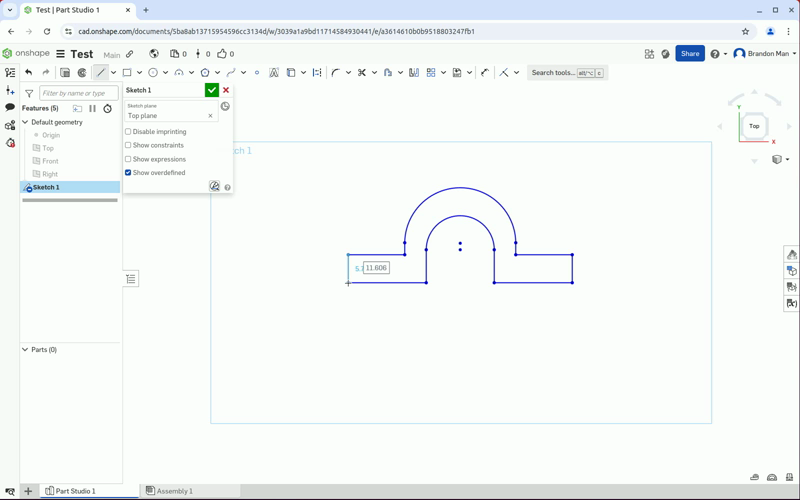
click(348, 282)
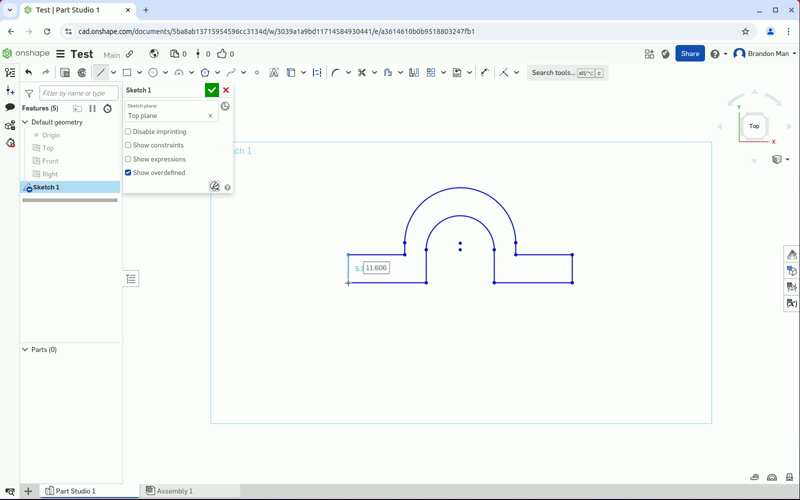
key(esc)
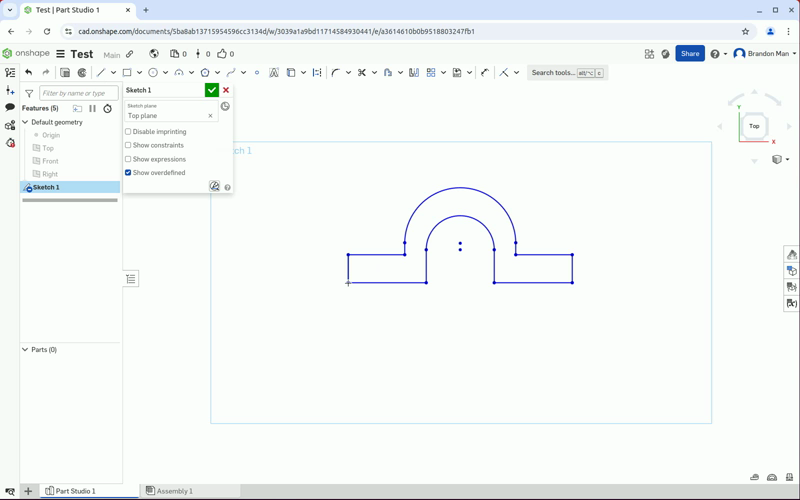
mouse_move(524, 273)
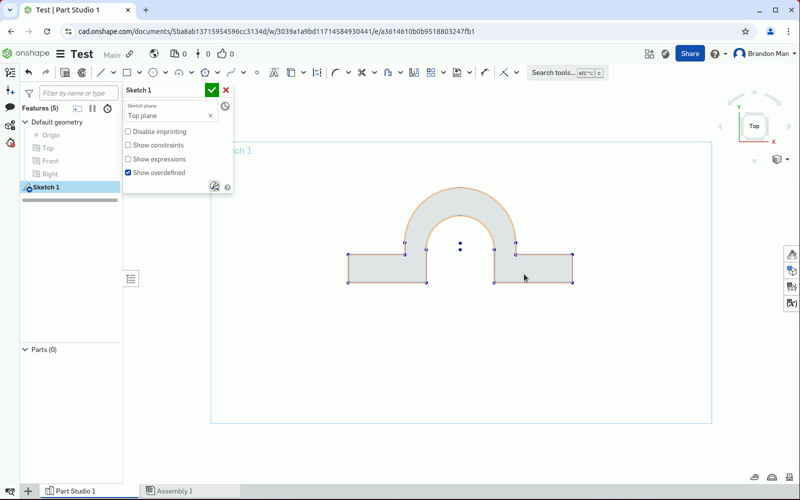
scroll(6)
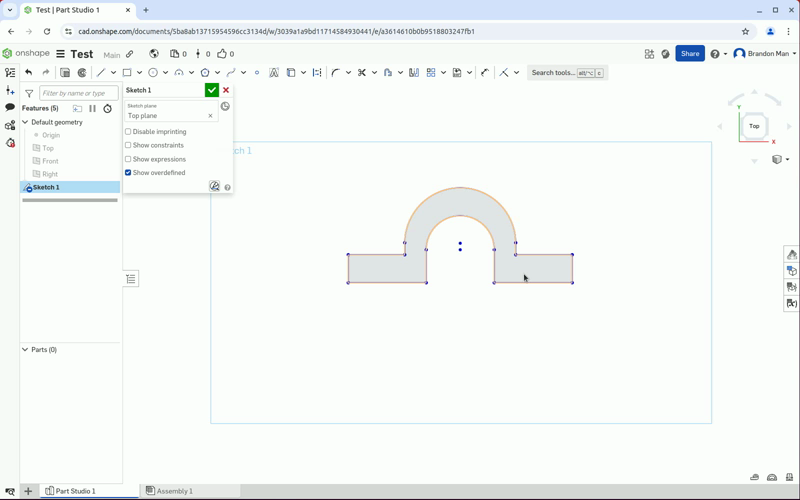
scroll(6)
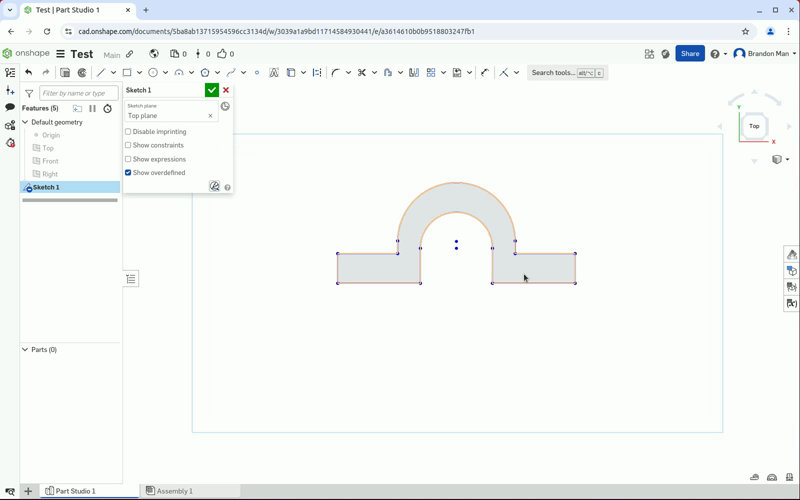
scroll(6)
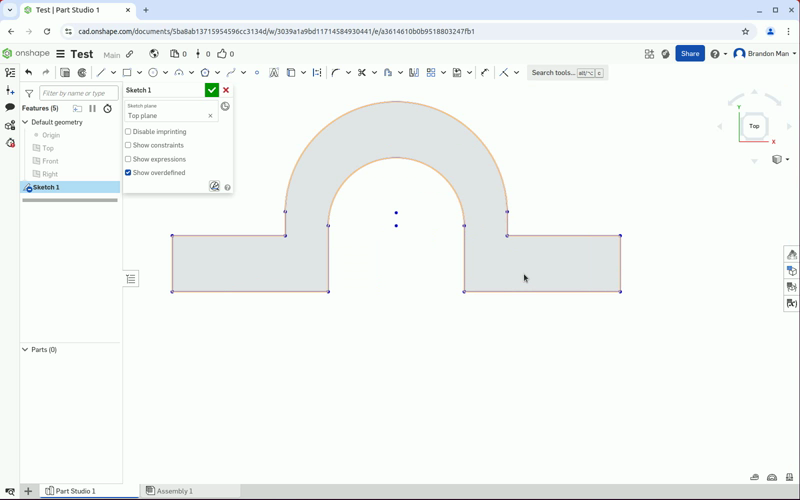
scroll(6)
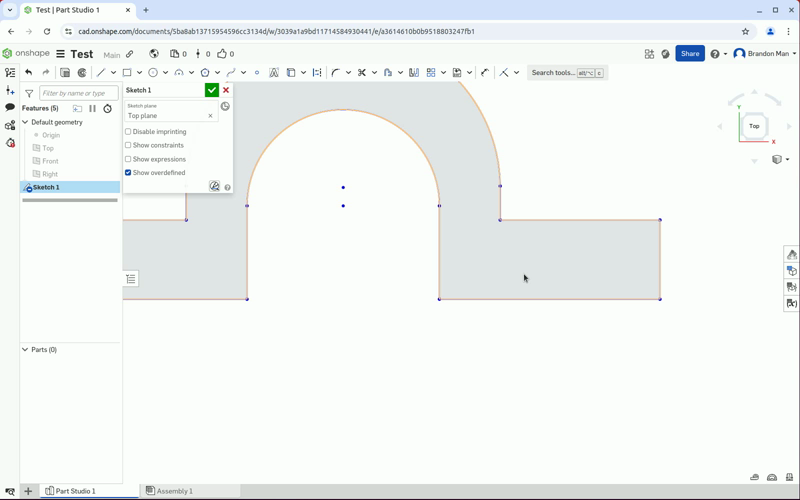
scroll(6)
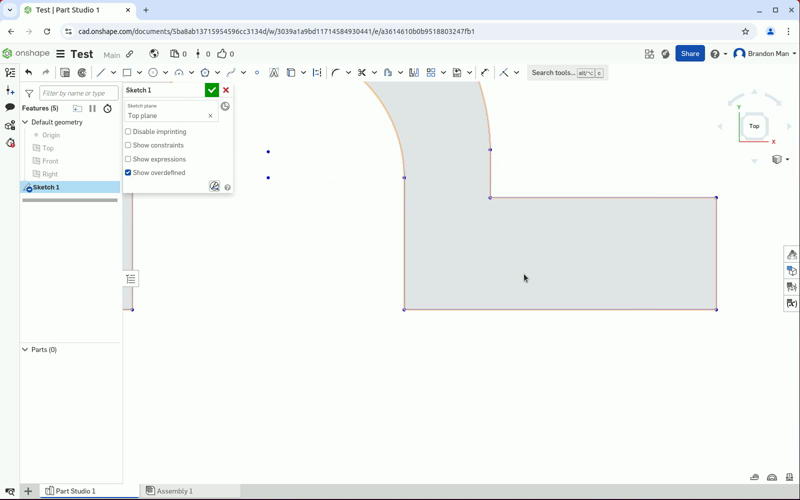
scroll(6)
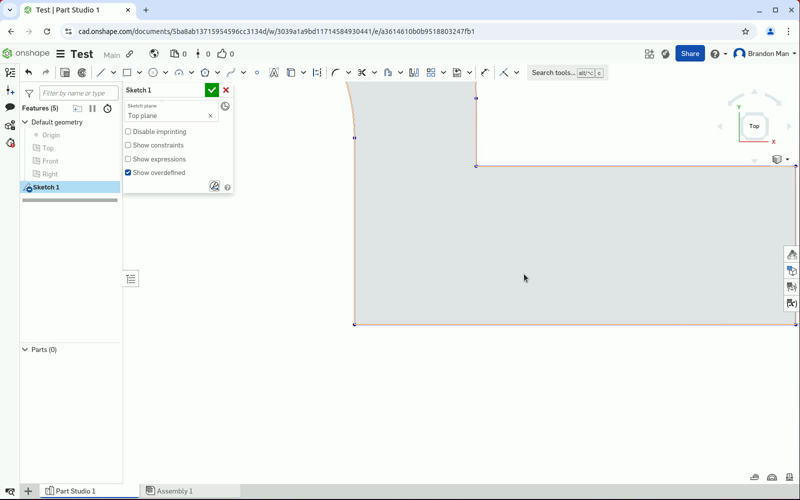
scroll(6)
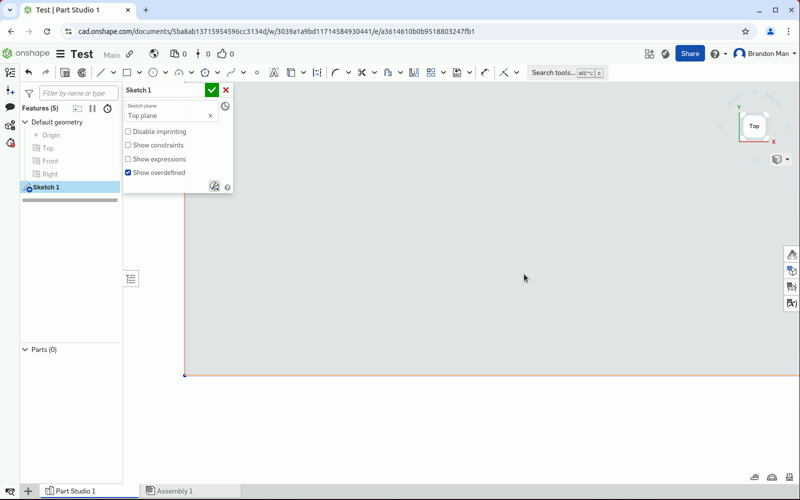
click(524, 273)
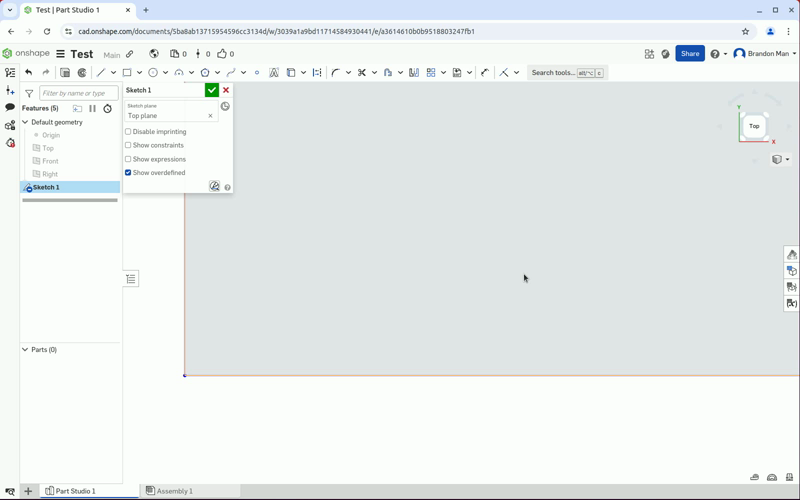
scroll(-6)
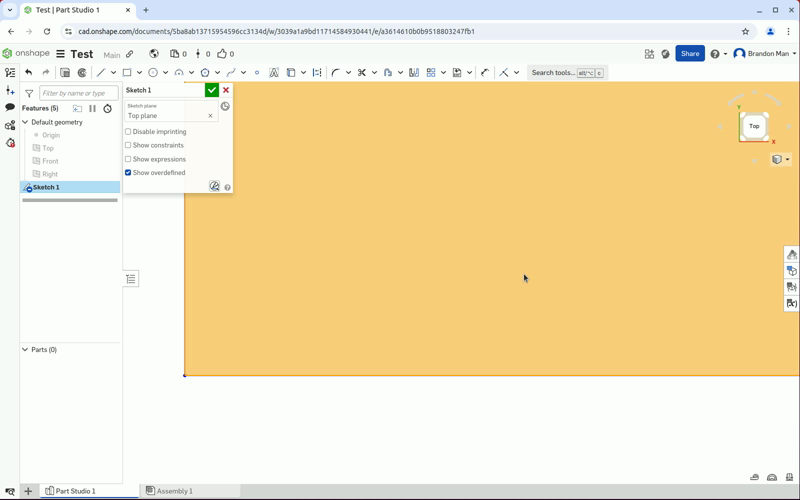
scroll(-6)
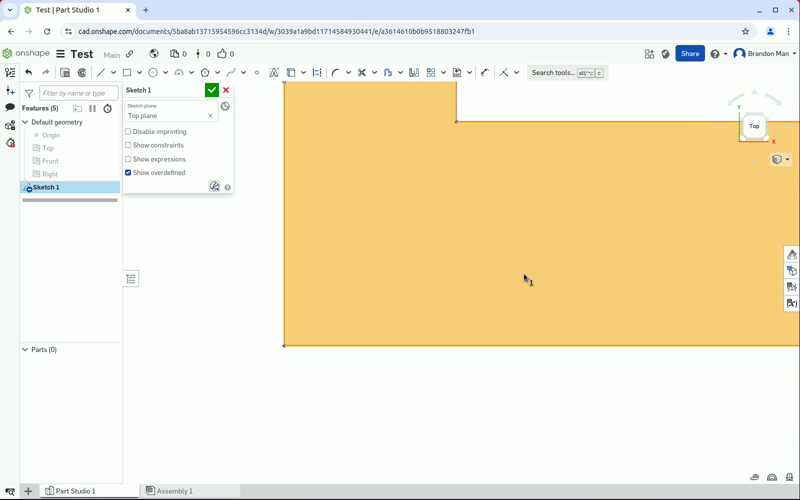
scroll(-6)
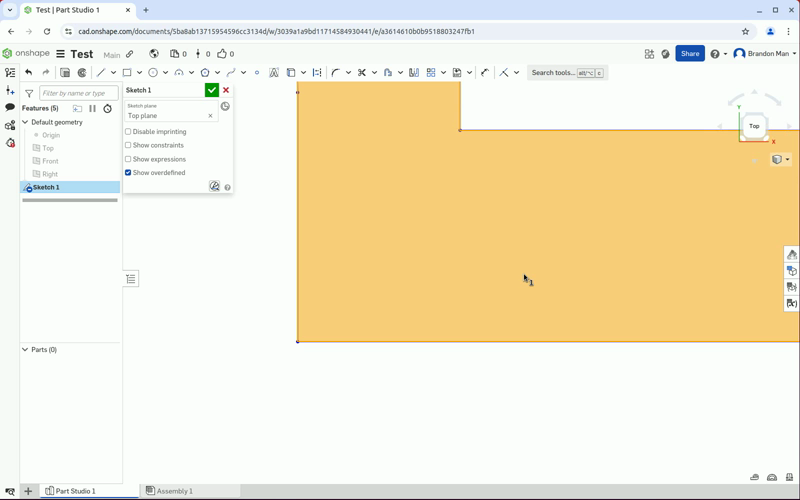
scroll(-6)
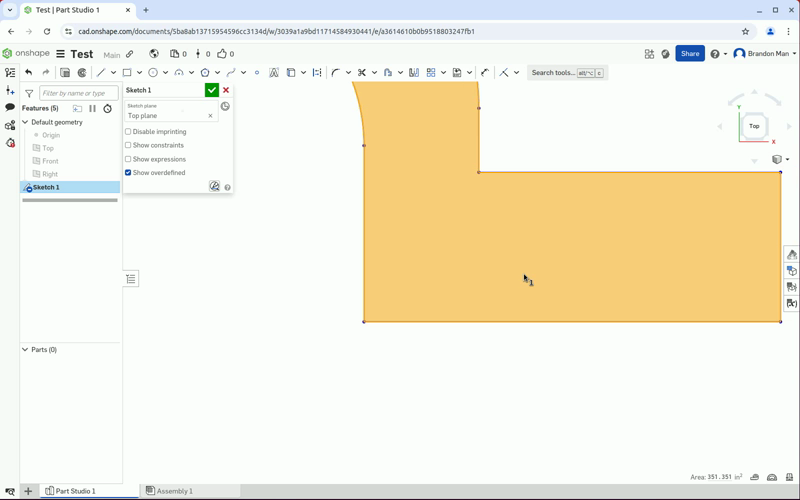
scroll(-6)
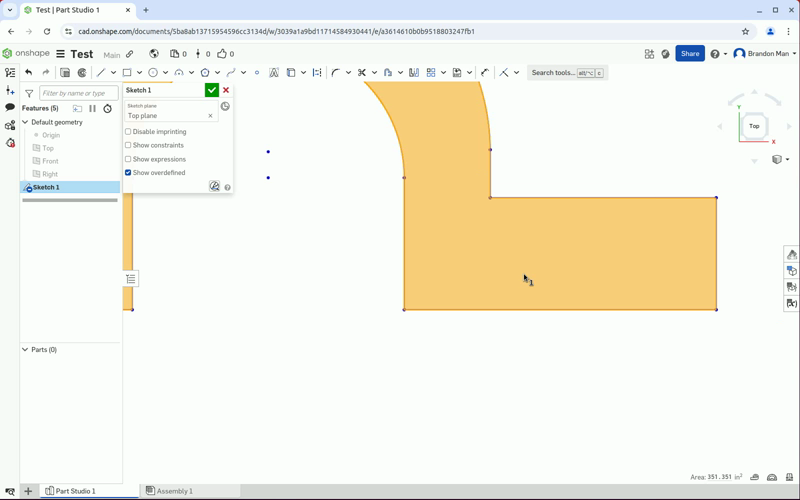
scroll(-6)
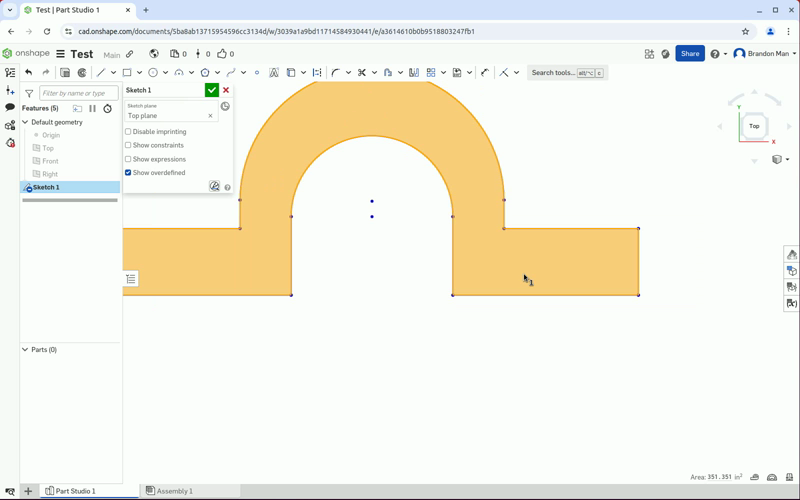
scroll(-6)
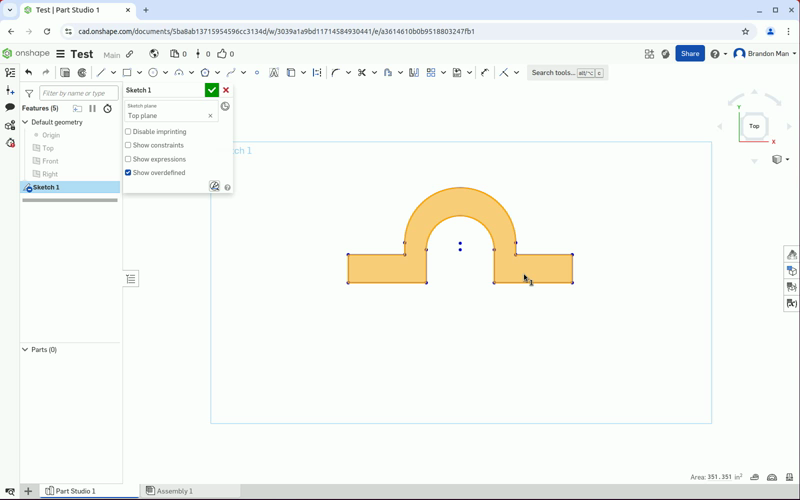
mouse_move(73, 352)
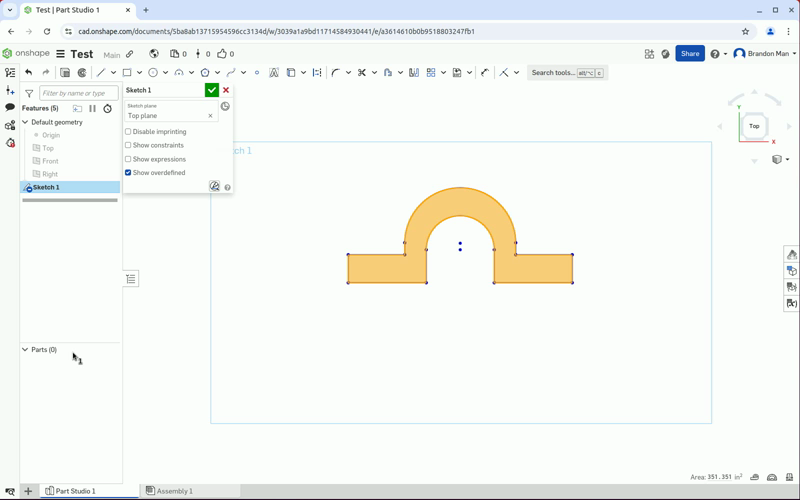
key(shift+y)
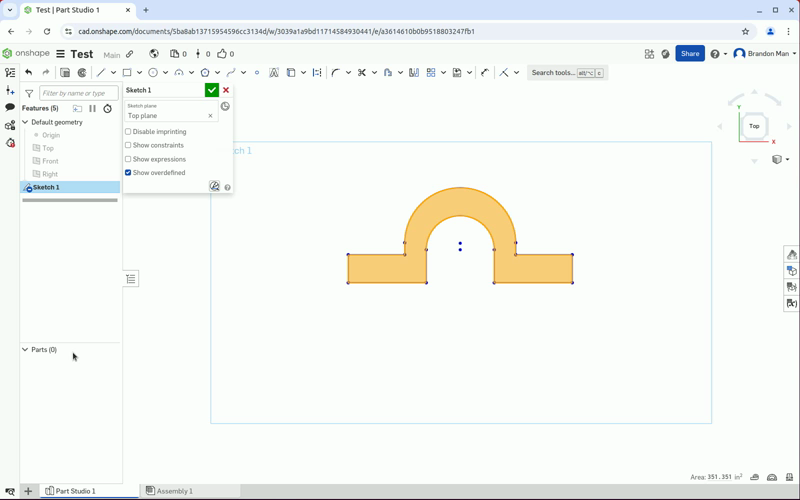
key(shift+e)
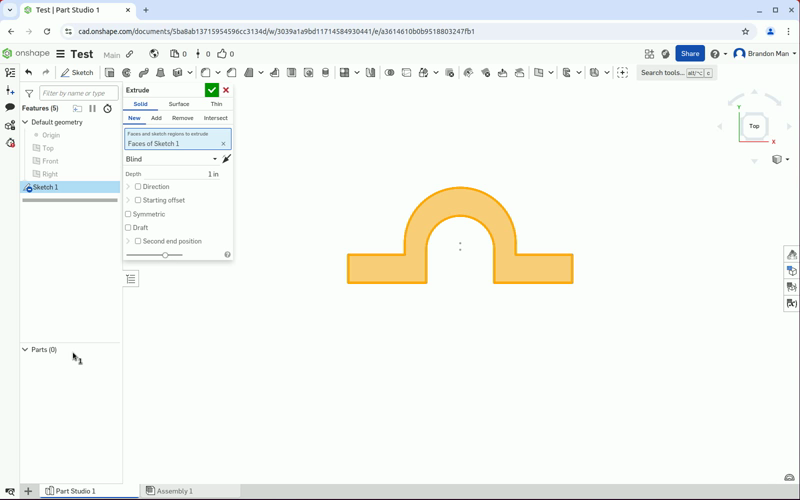
mouse_move(143, 106)
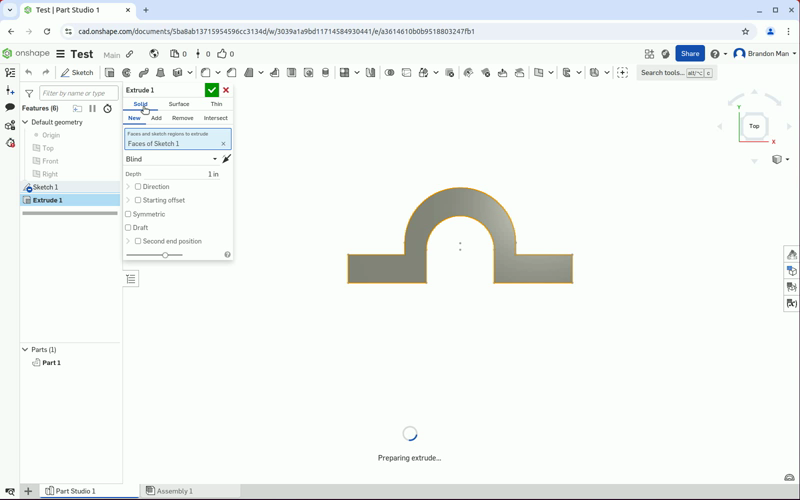
click(143, 106)
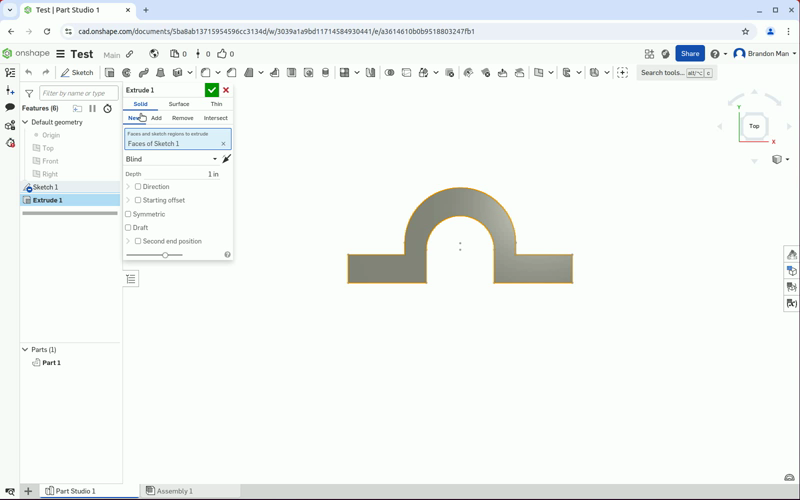
mouse_move(137, 120)
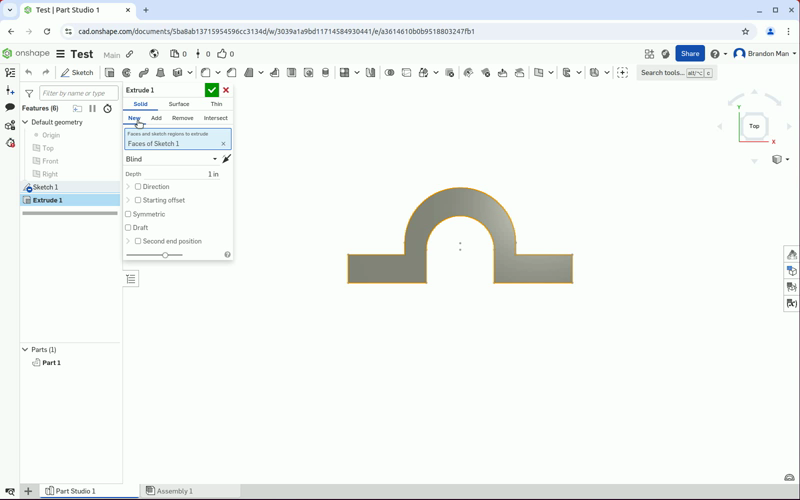
click(137, 120)
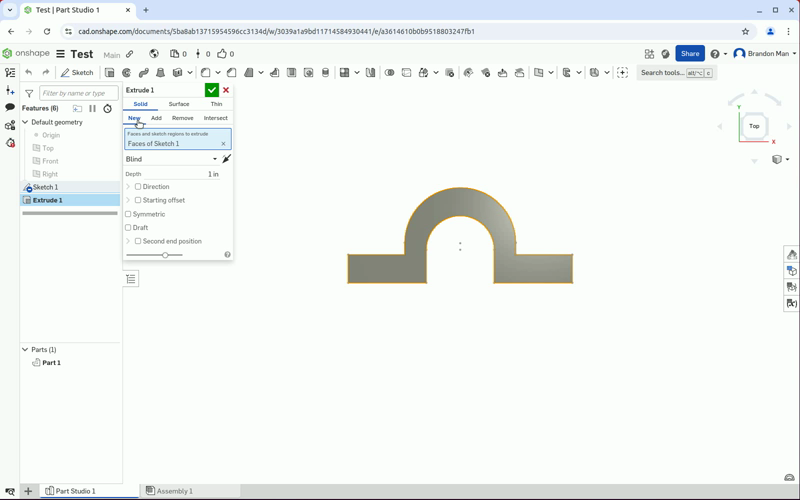
key(tab, 4)
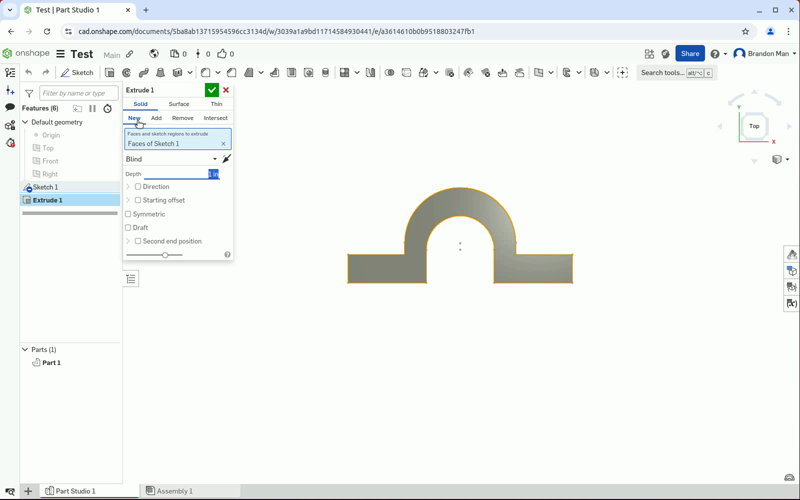
text(17.331)
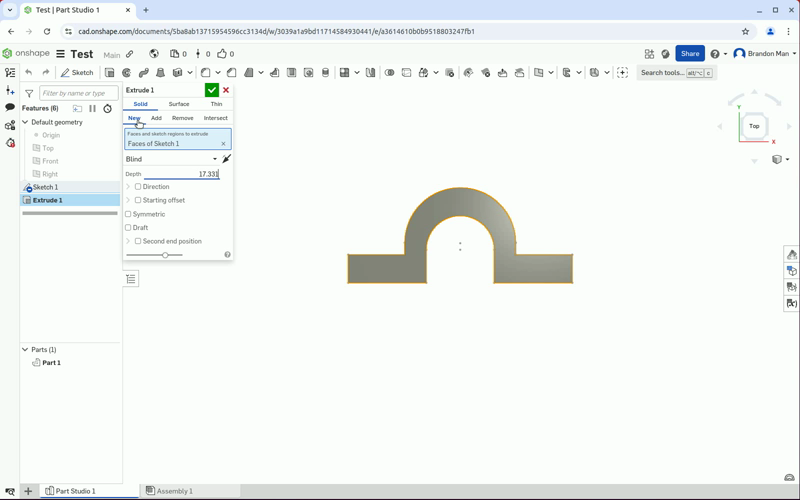
key(enter)
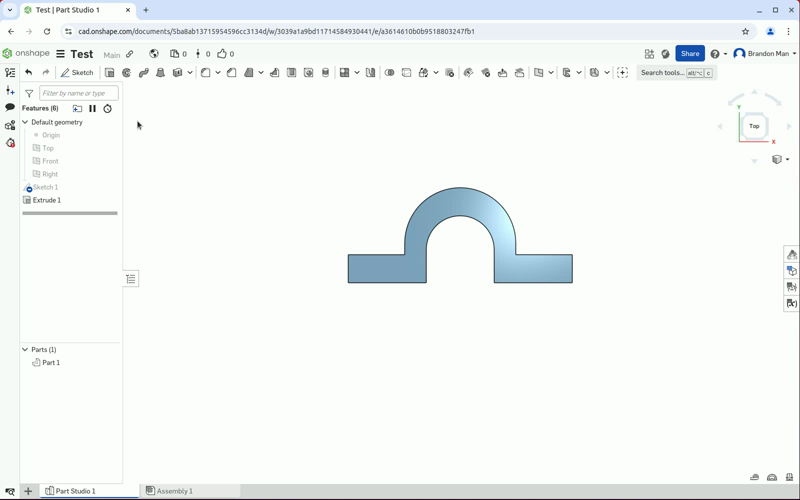
key(shift+h)
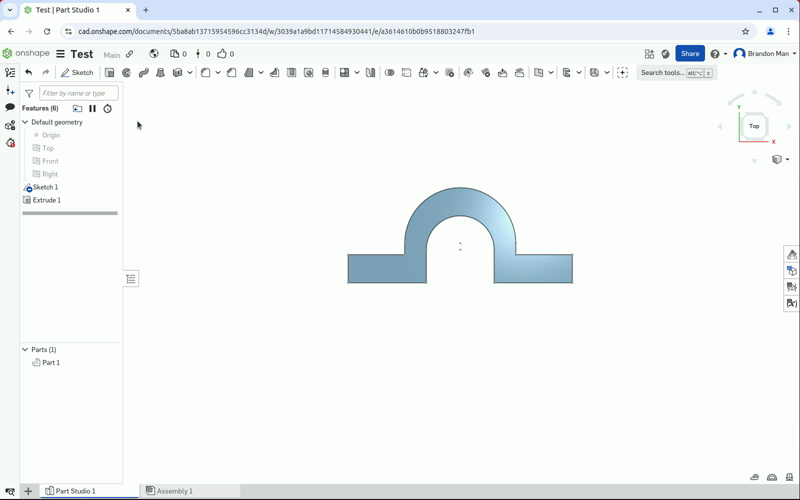
key(shift+h)
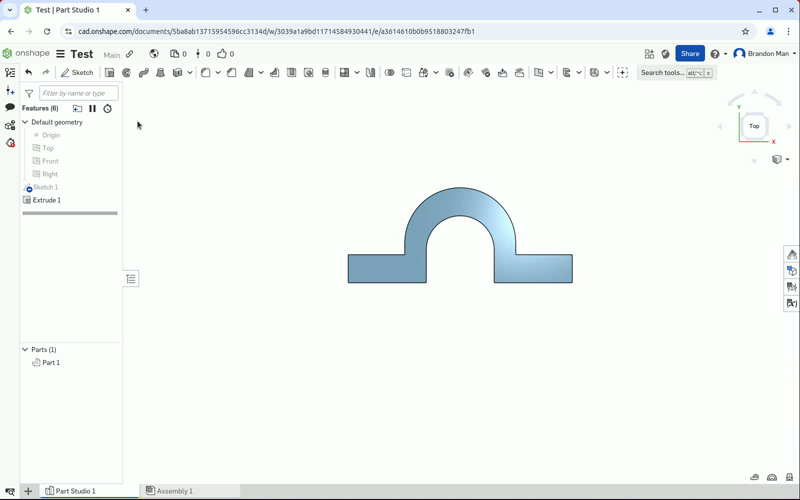
mouse_move(73, 189)
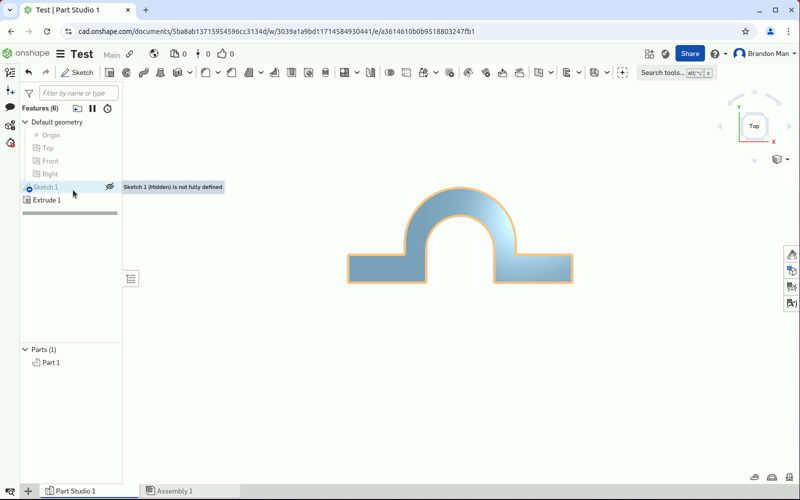
click(73, 189)
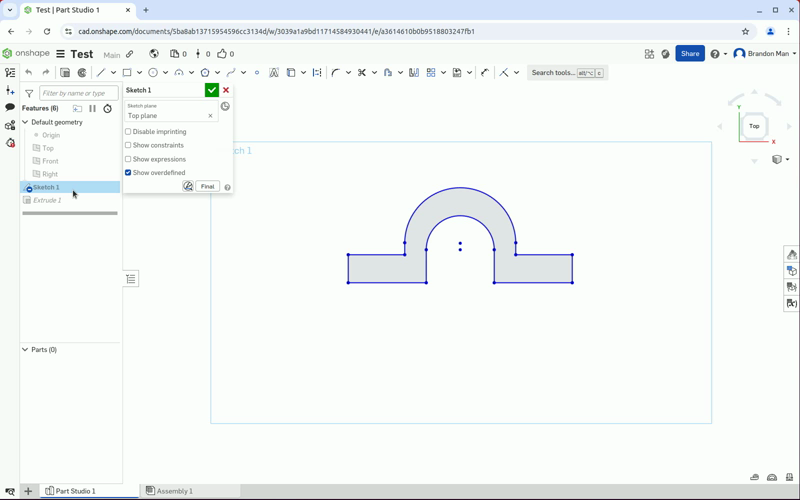
mouse_move(229, 92)
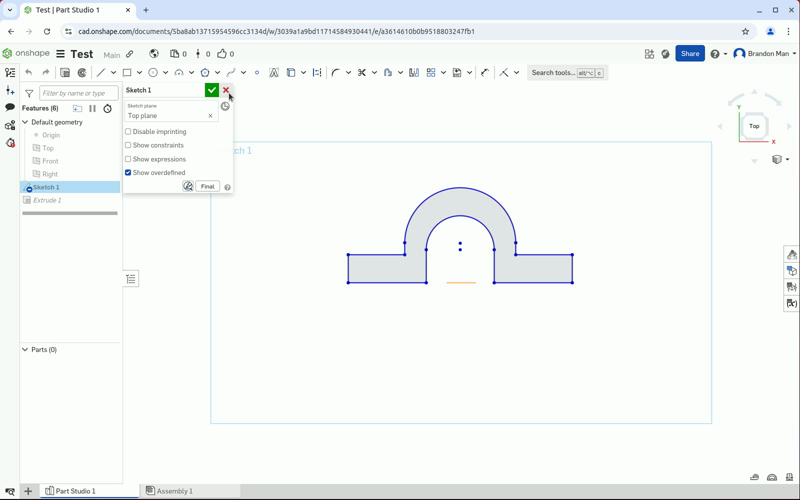
click(229, 92)
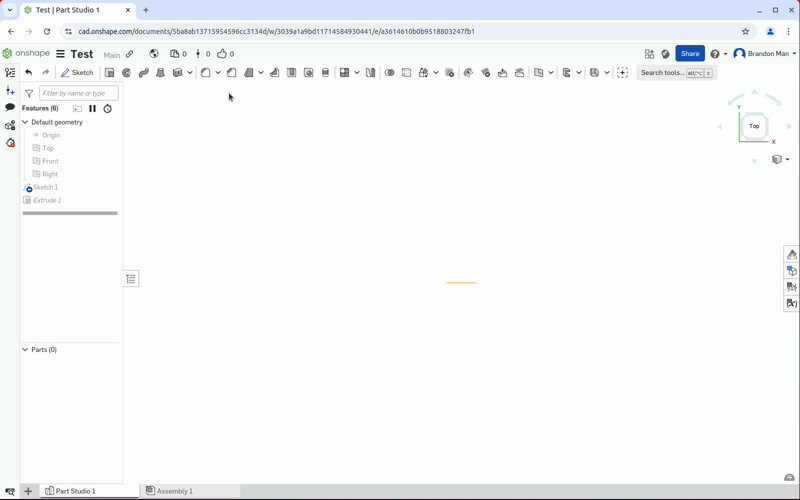
mouse_move(73, 352)
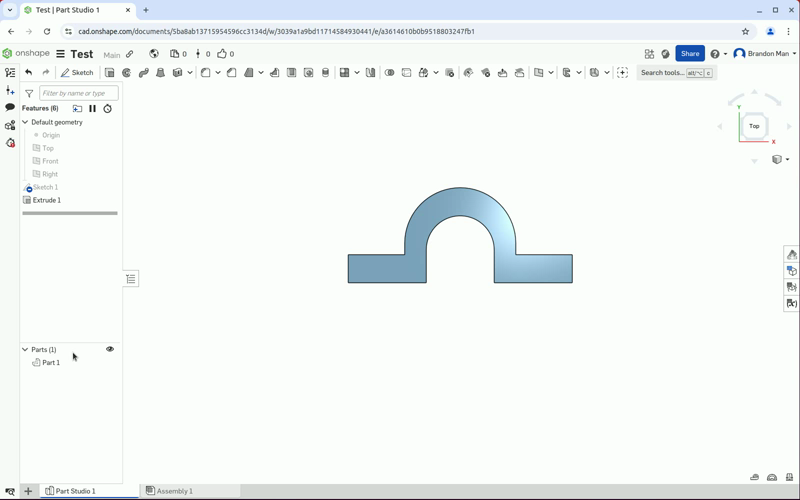
key(y)
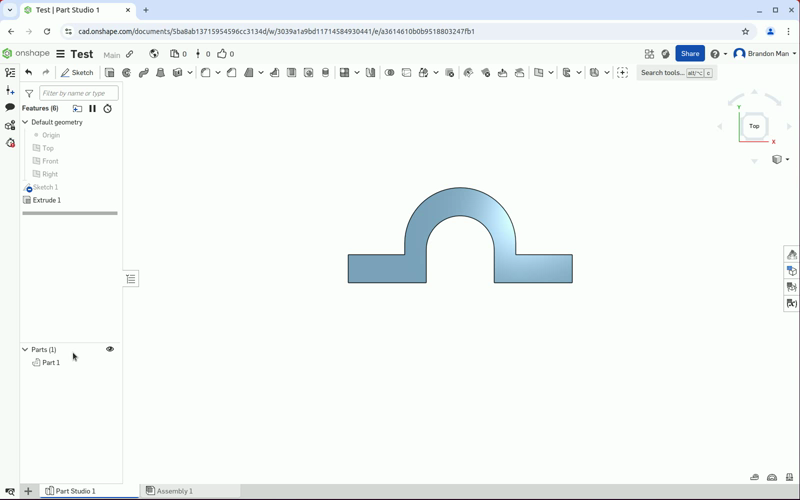
key(shift+p)
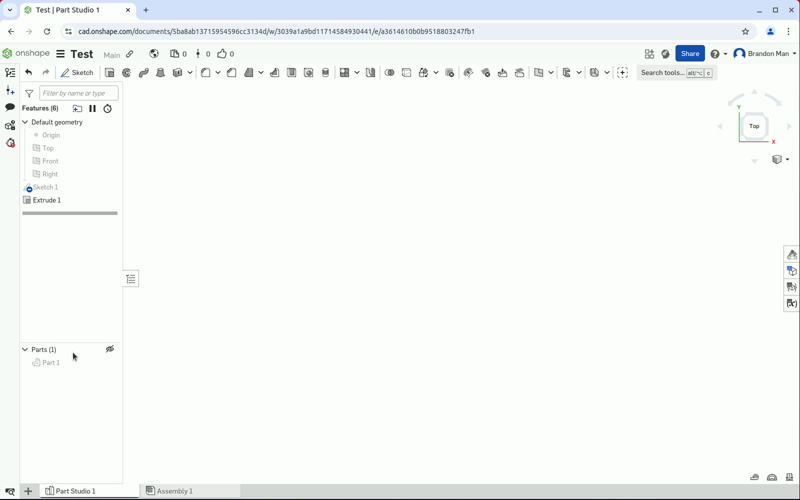
key(space)
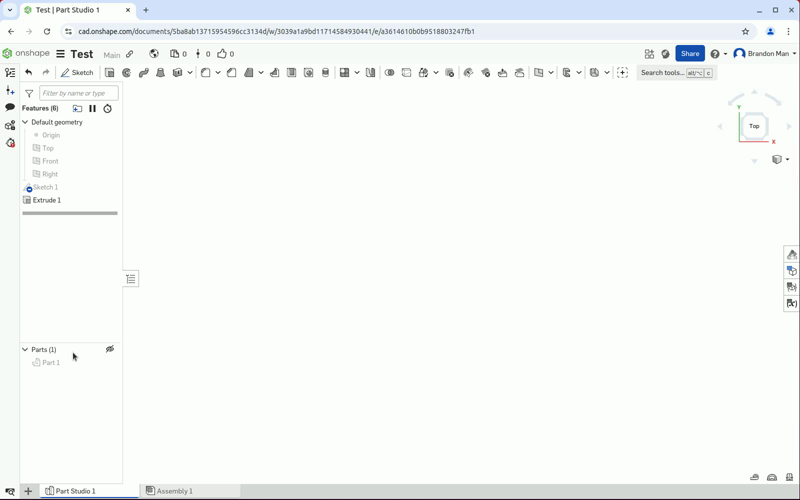
key_down(shift)
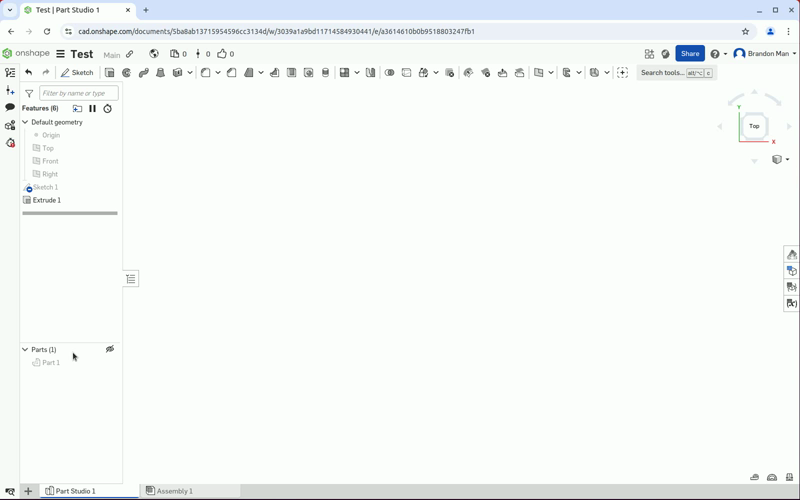
key(up)
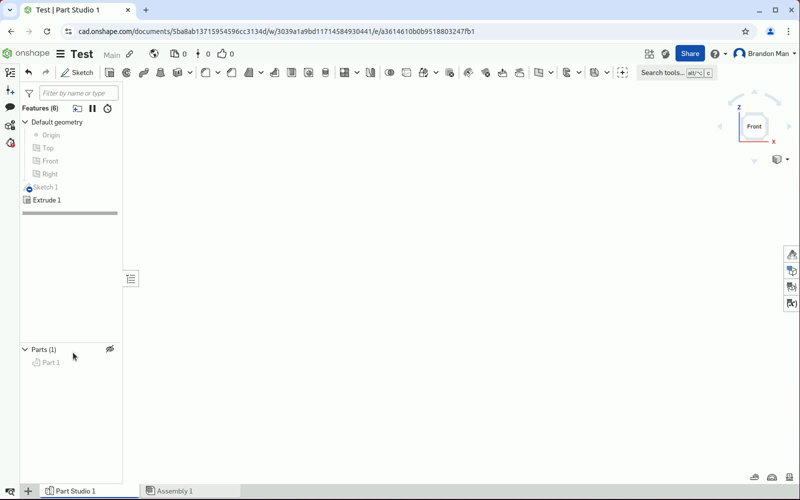
key_up(shift)
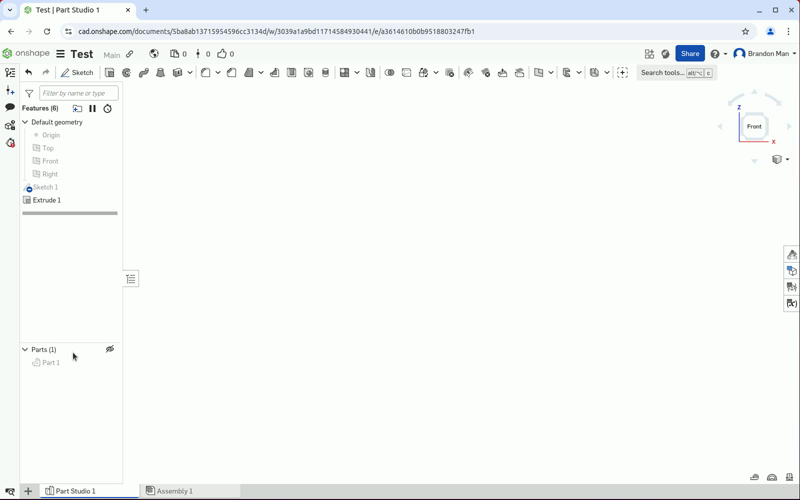
mouse_move(73, 352)
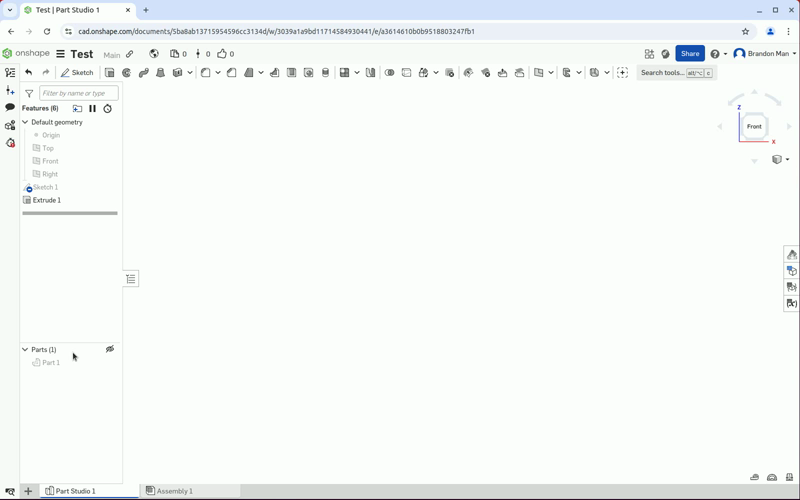
key(shift+y)
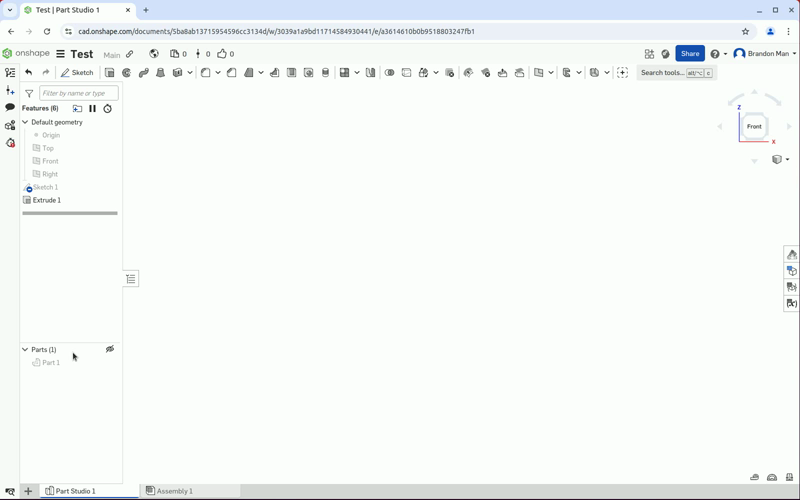
key(shift+s)
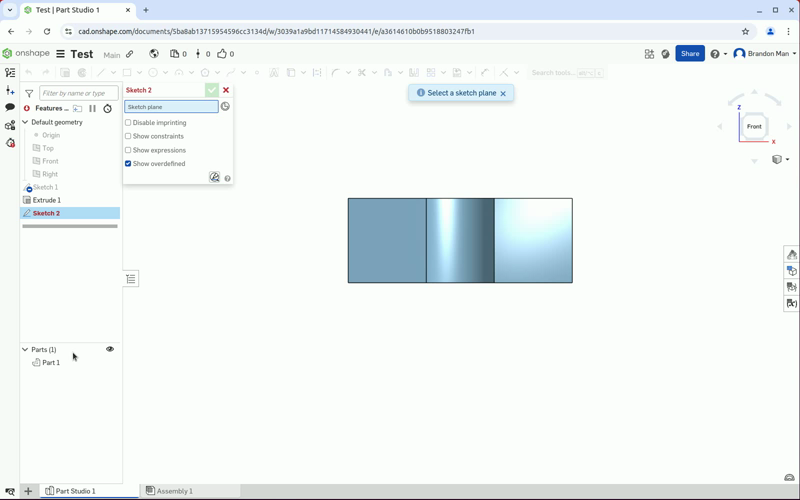
mouse_move(73, 163)
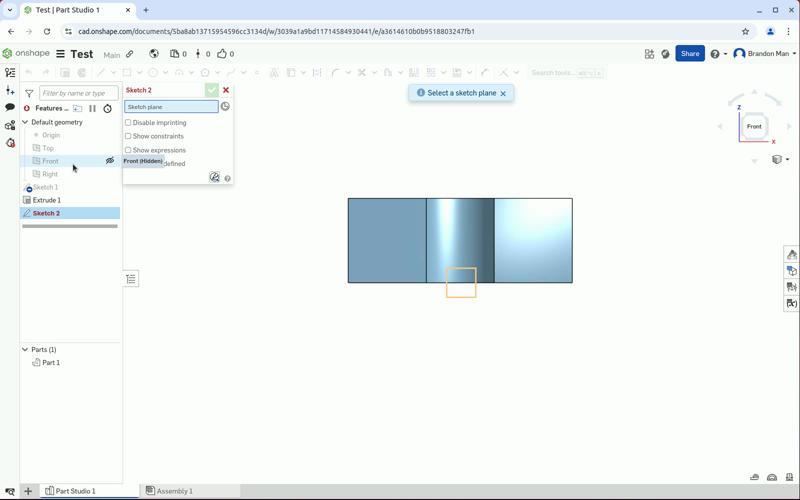
click(73, 163)
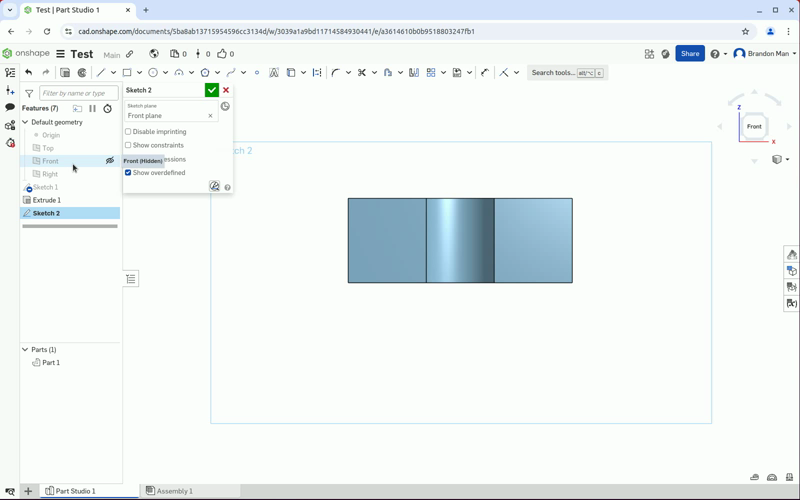
mouse_move(73, 352)
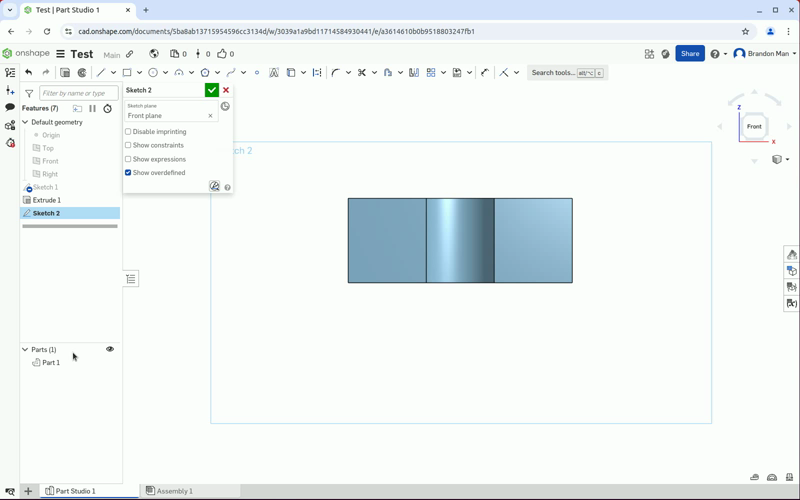
key(y)
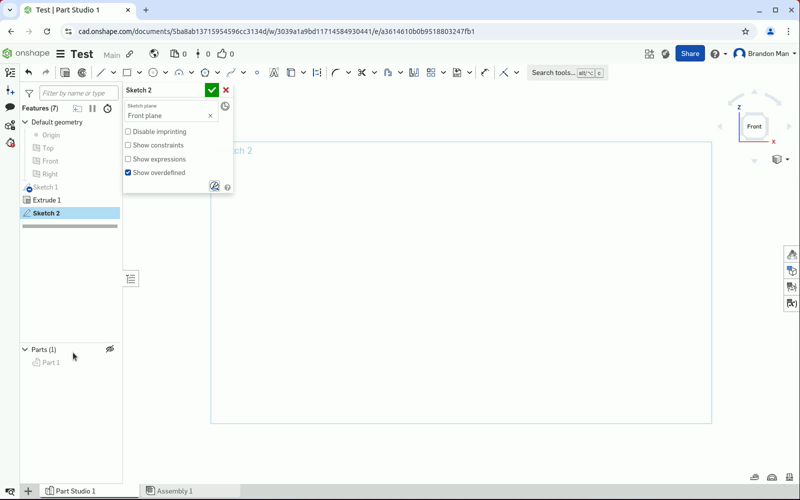
key(c)
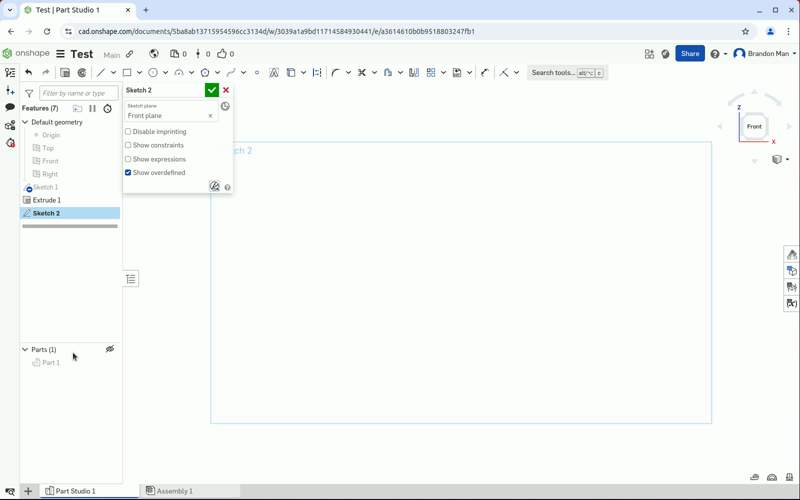
key_down(shift)
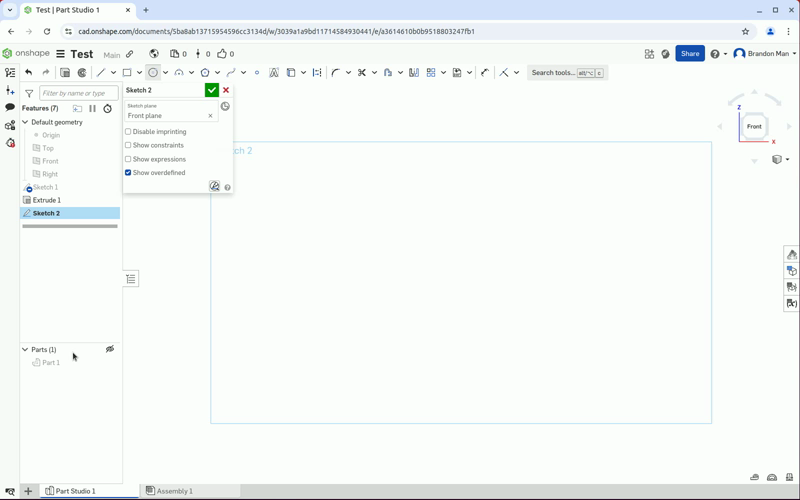
mouse_move(381, 241)
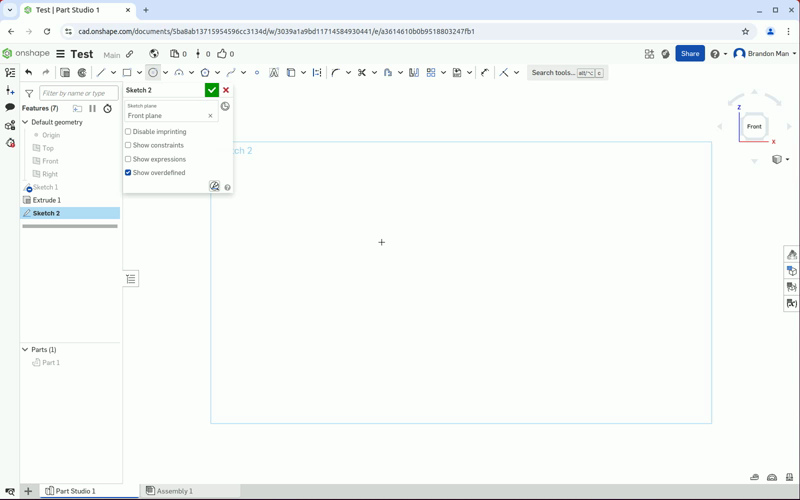
click(381, 241)
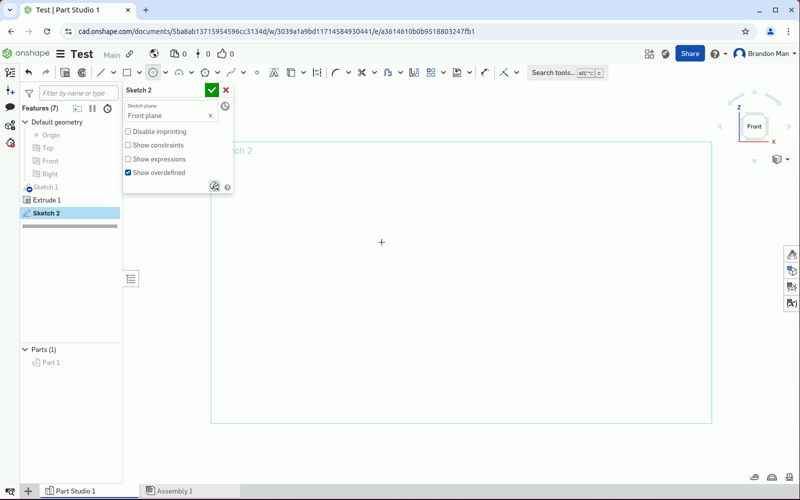
key_up(shift)
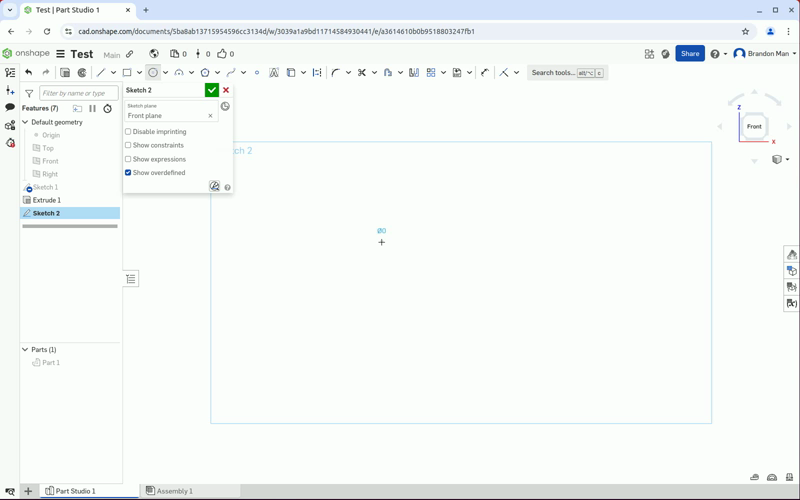
mouse_move(393, 241)
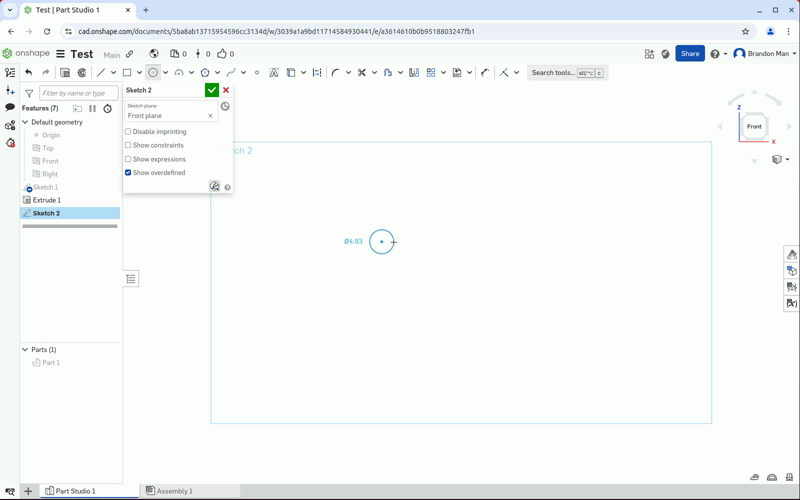
click(393, 241)
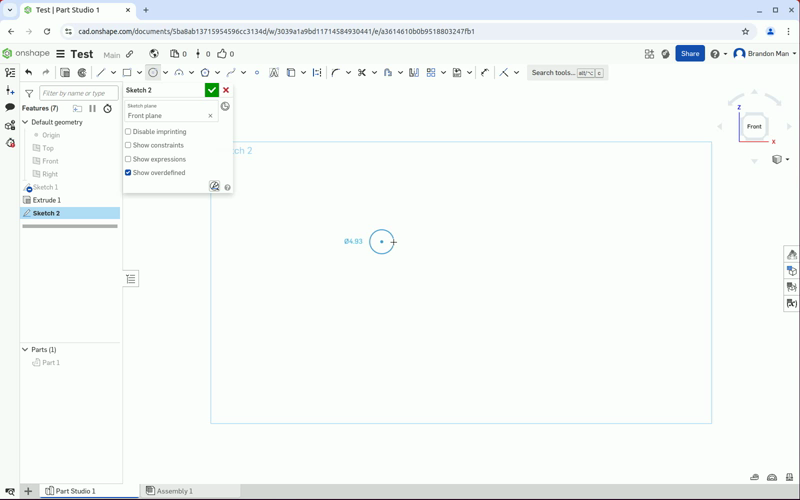
key(esc)
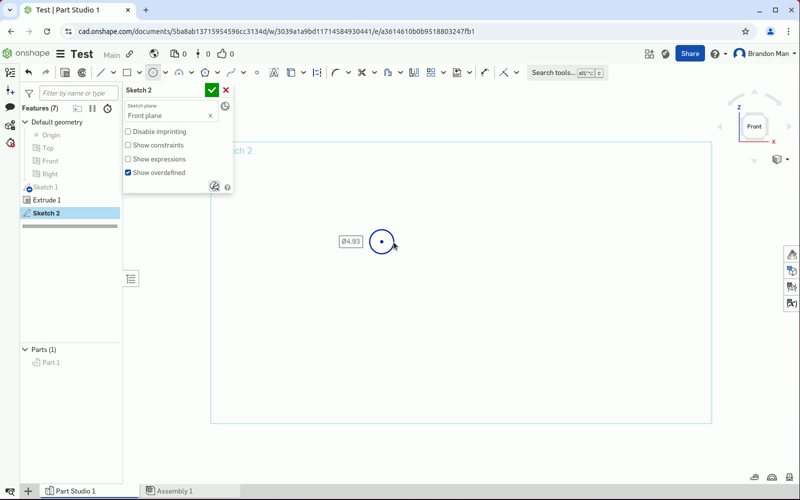
mouse_move(376, 241)
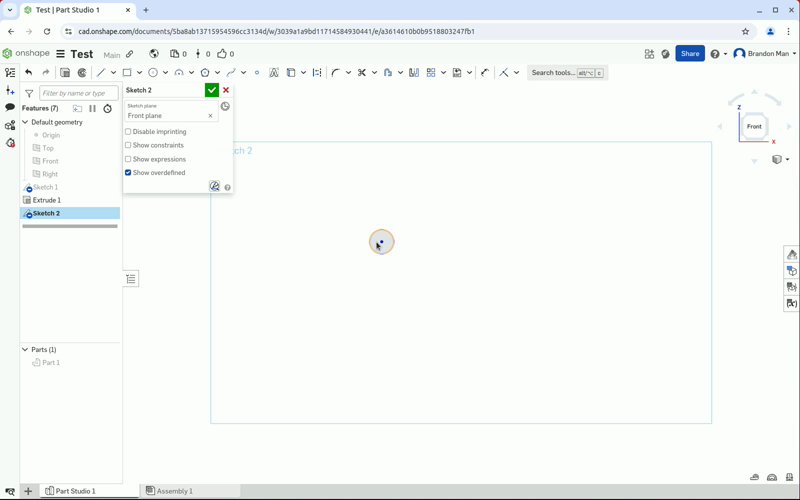
scroll(6)
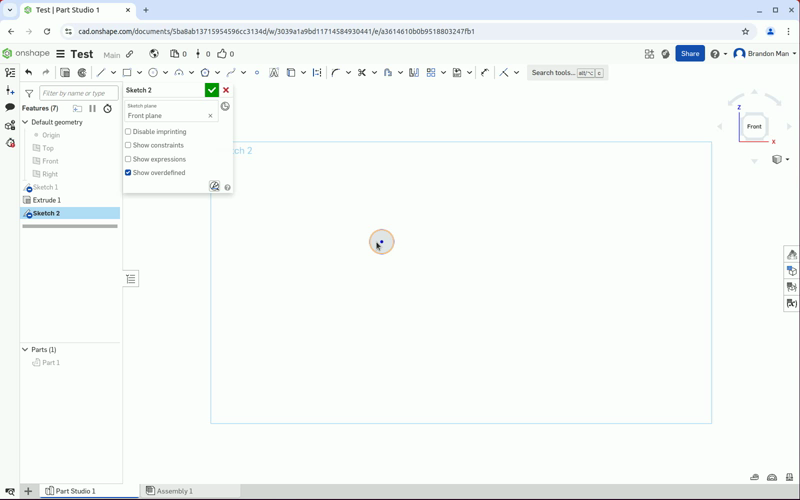
scroll(6)
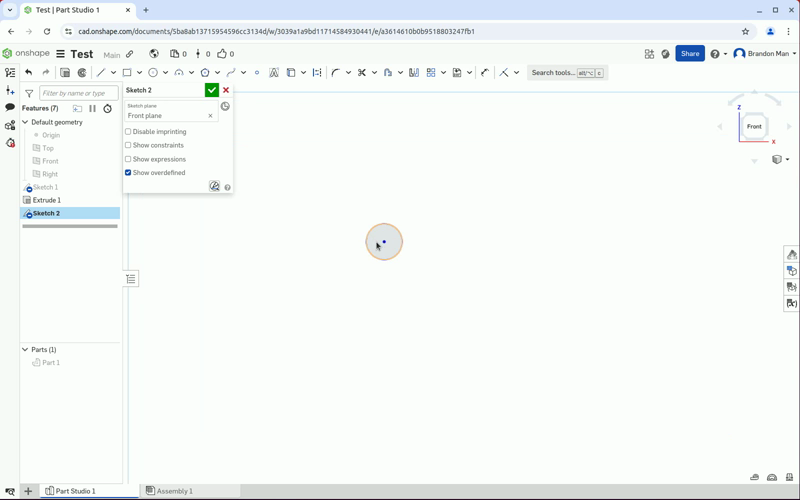
scroll(6)
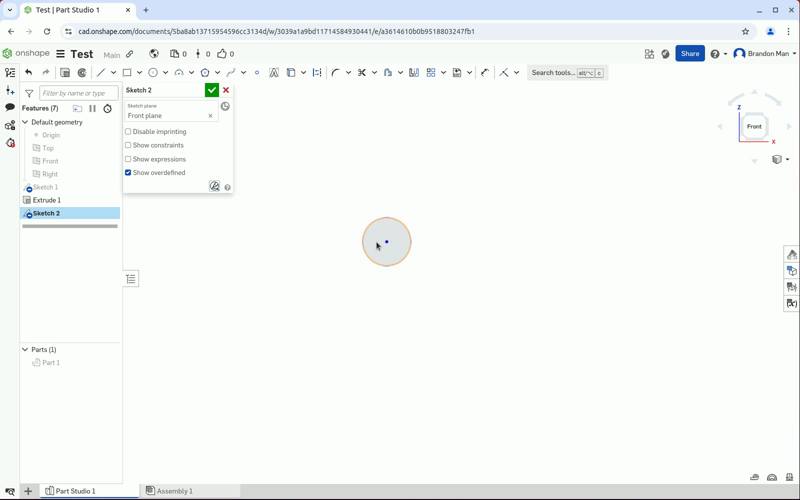
scroll(6)
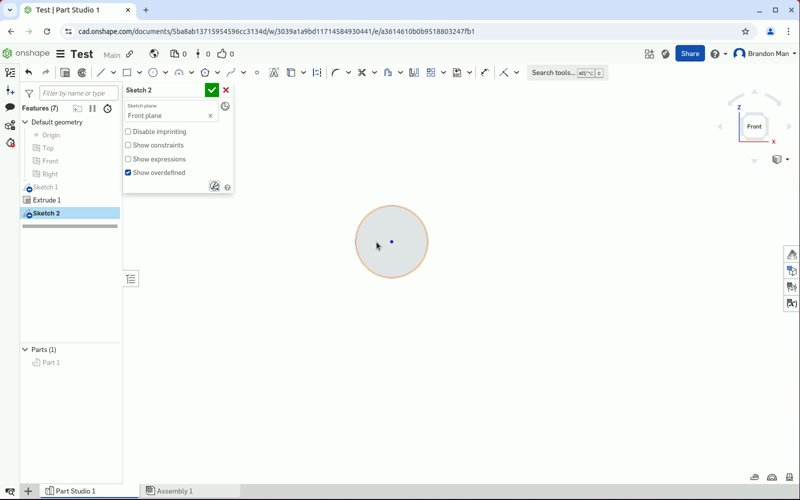
scroll(6)
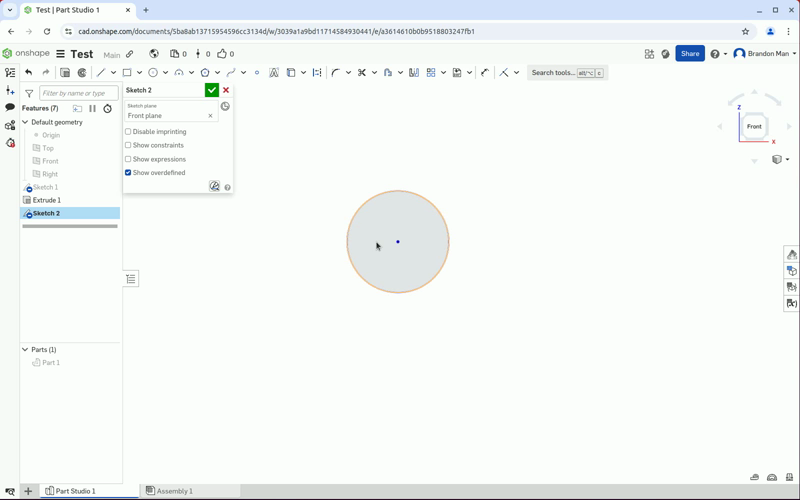
scroll(6)
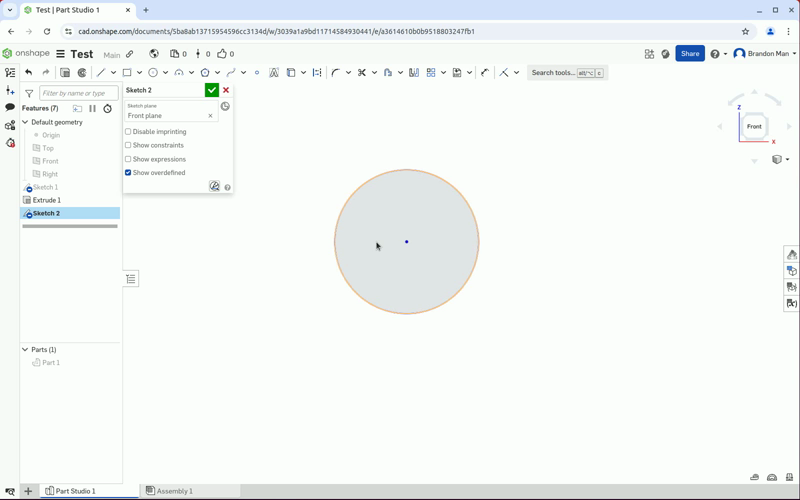
scroll(6)
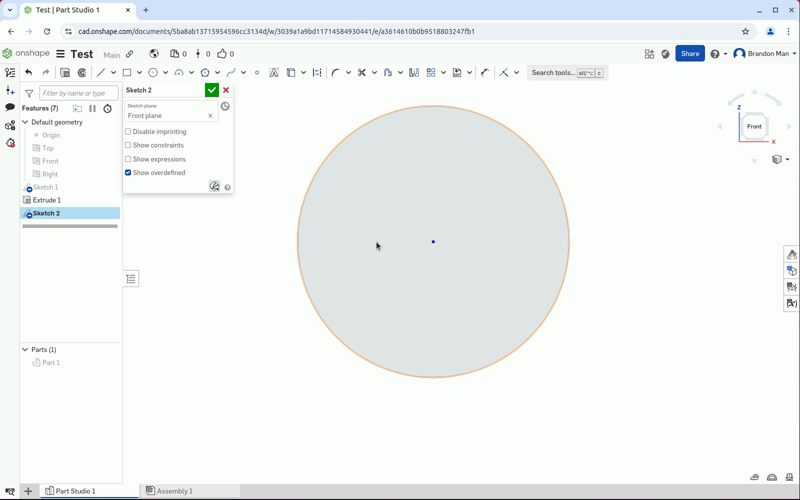
click(376, 241)
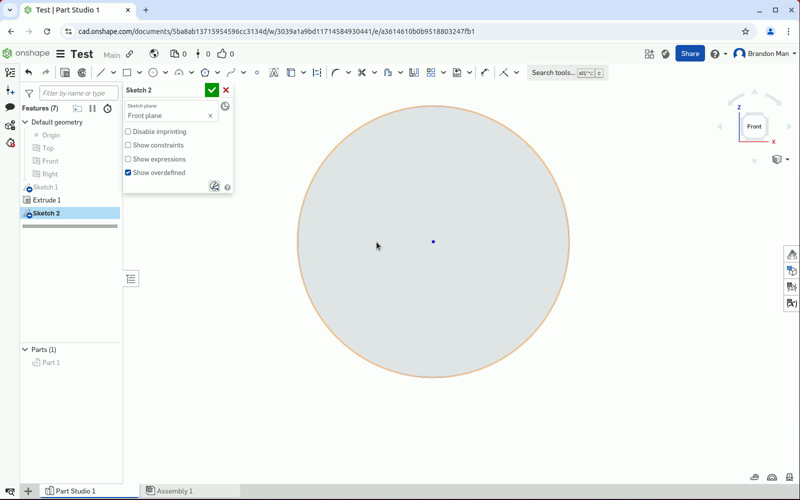
scroll(-6)
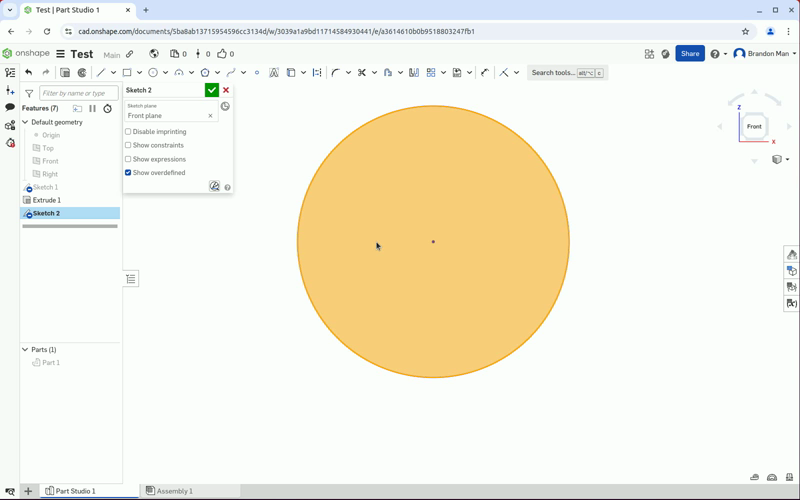
scroll(-6)
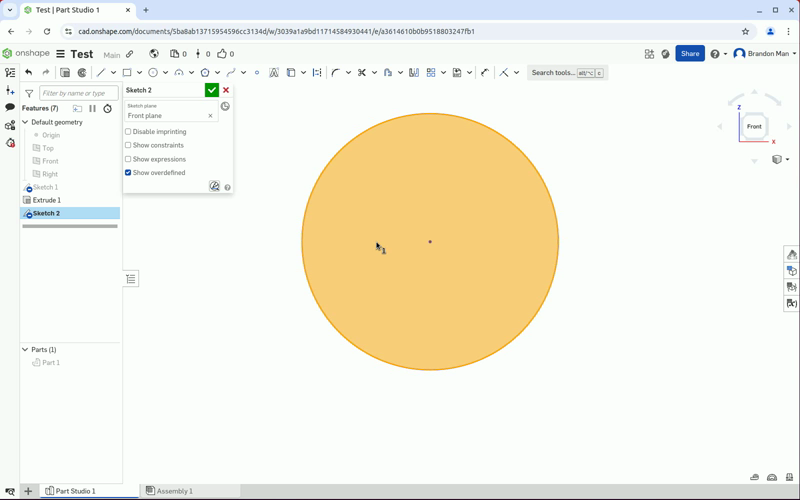
scroll(-6)
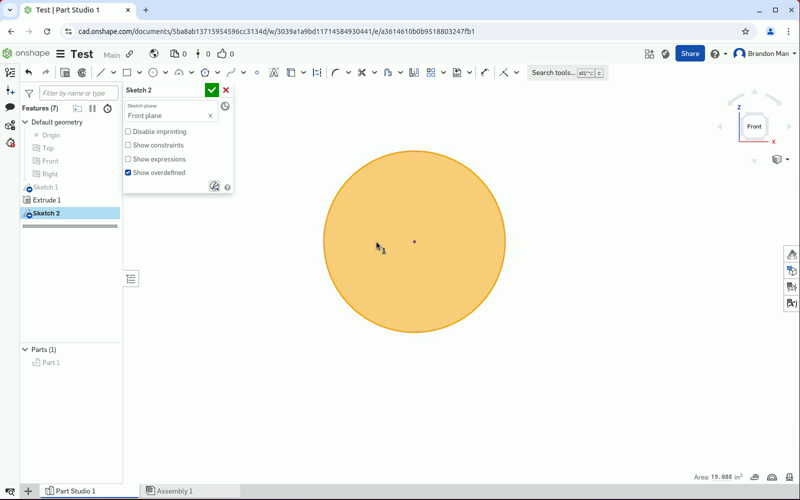
scroll(-6)
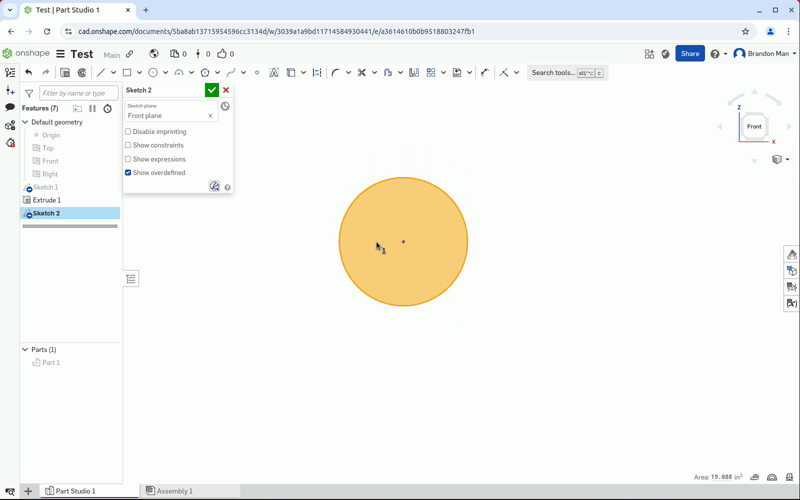
scroll(-6)
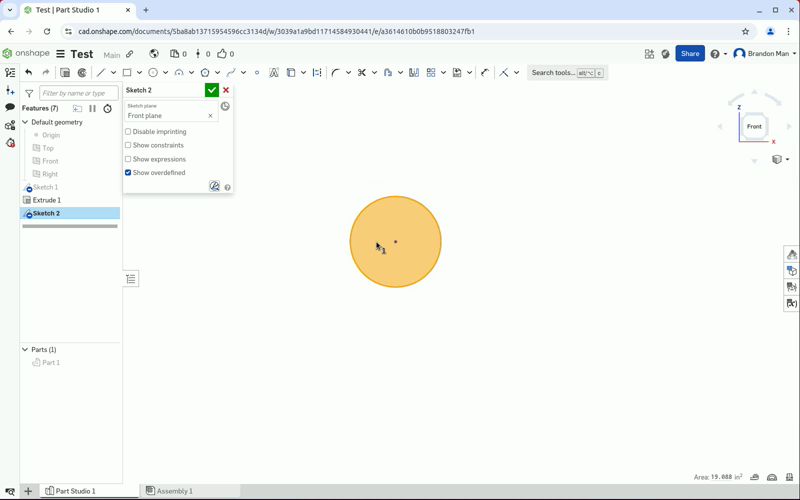
scroll(-6)
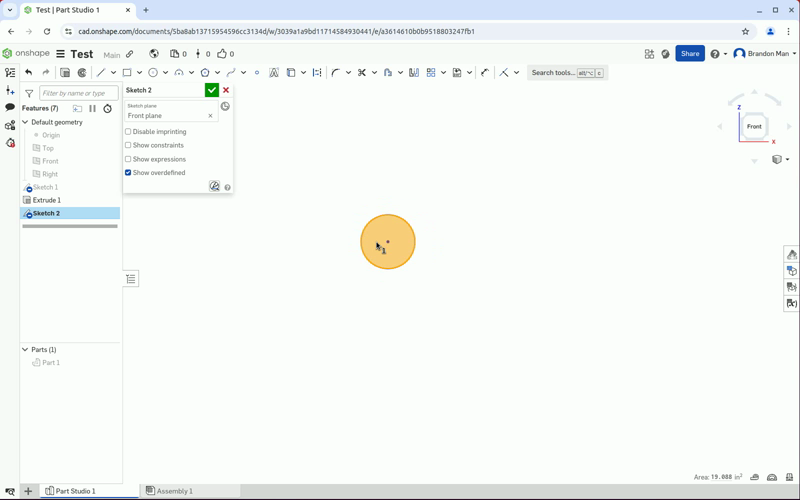
scroll(-6)
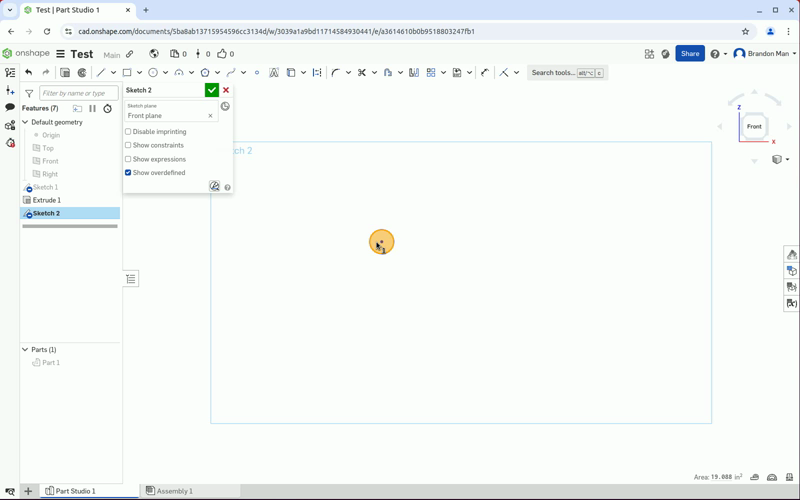
mouse_move(73, 352)
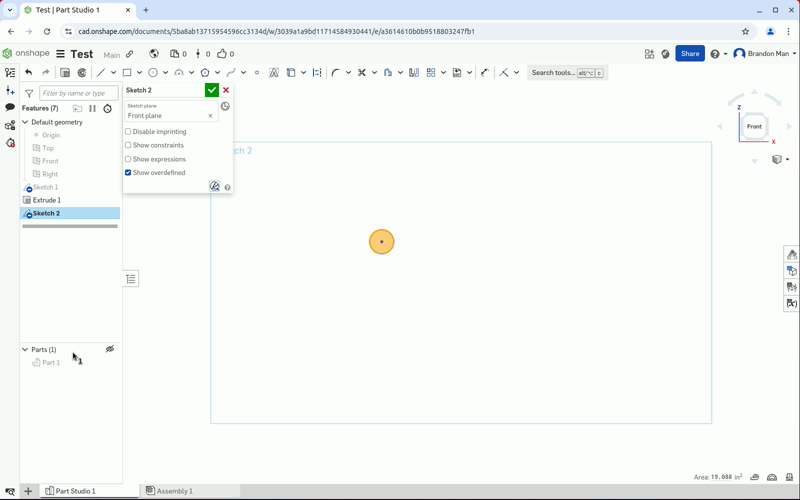
key(shift+y)
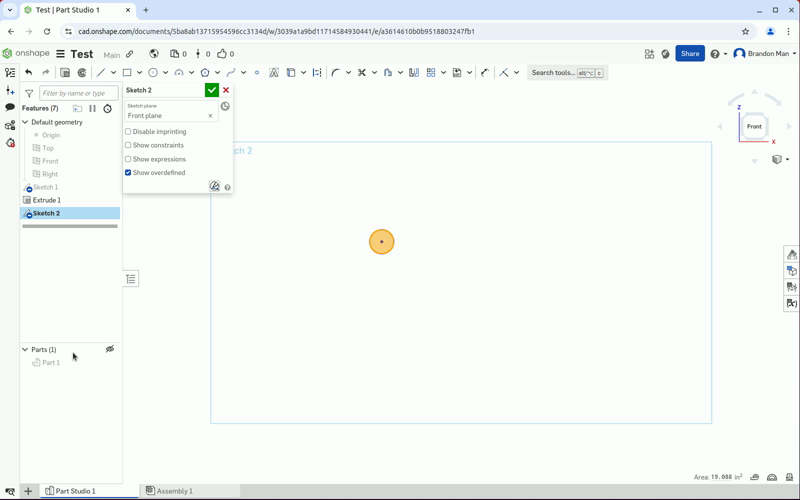
key(shift+e)
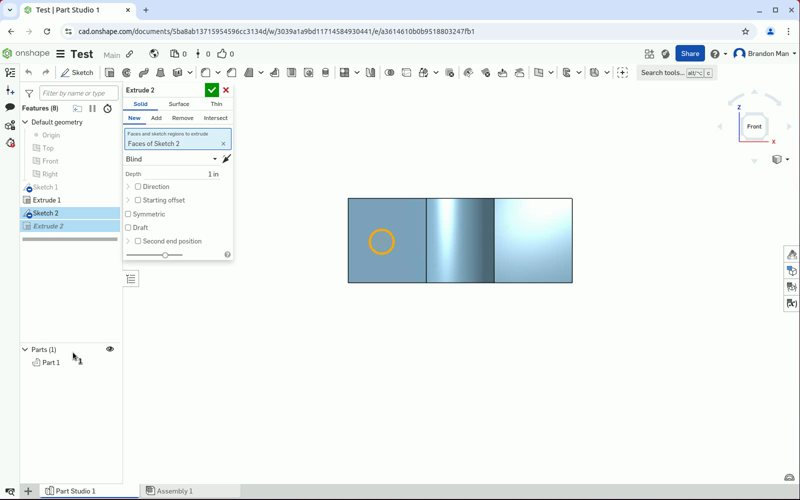
mouse_move(143, 106)
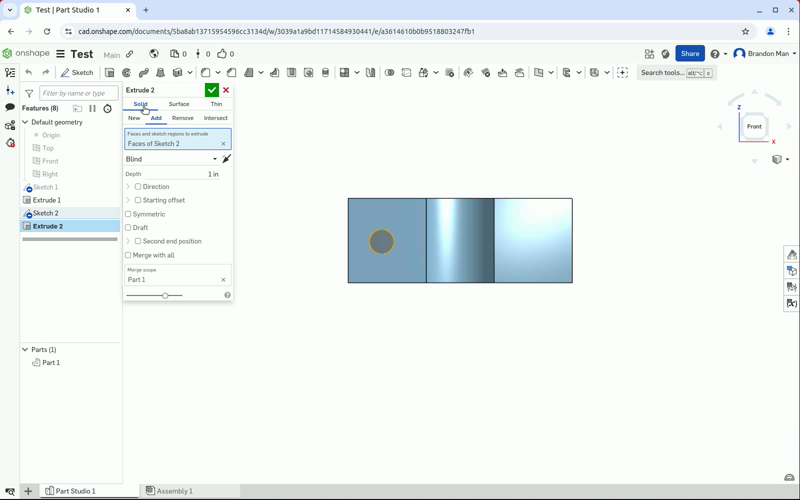
click(143, 106)
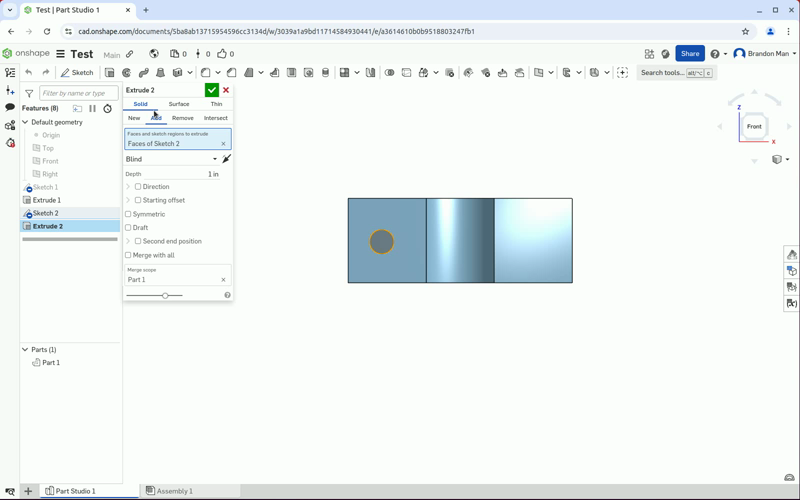
mouse_move(186, 120)
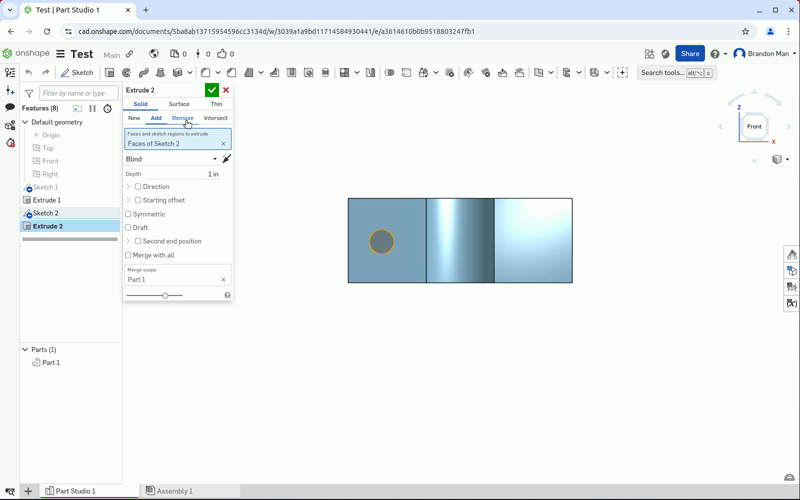
click(186, 120)
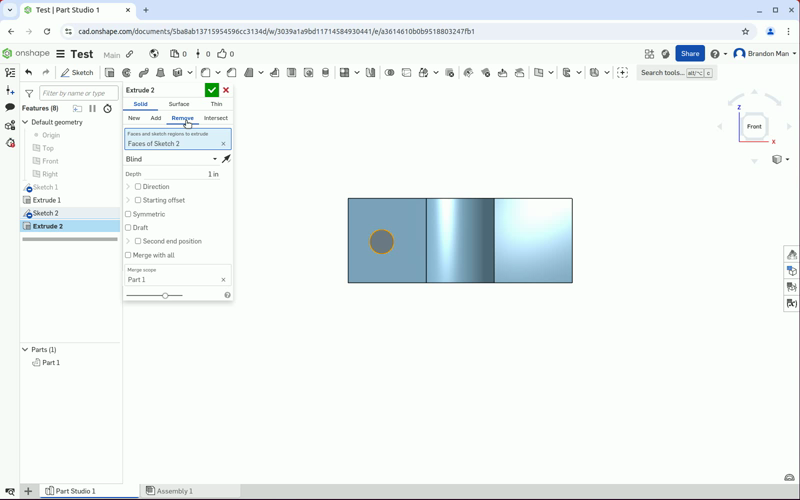
key(tab, 4)
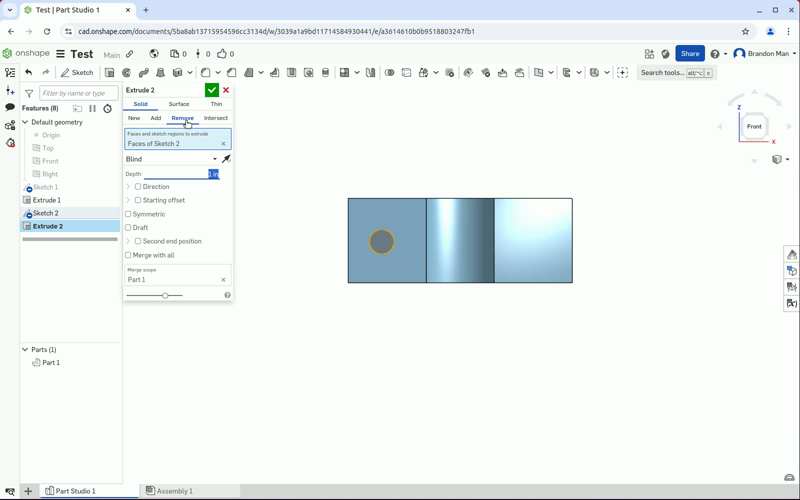
text(28.885)
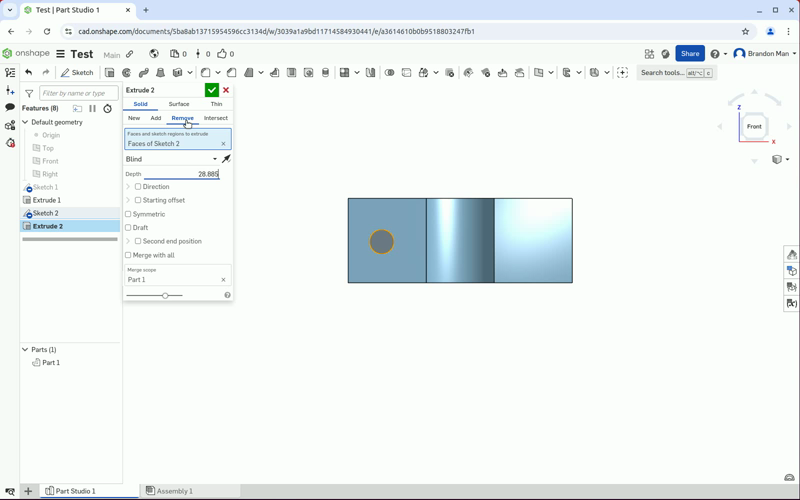
key(tab, 6)
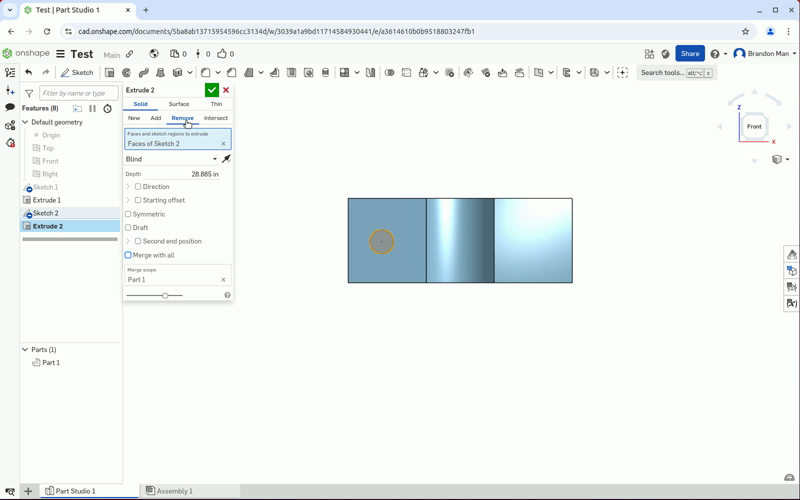
key(space)
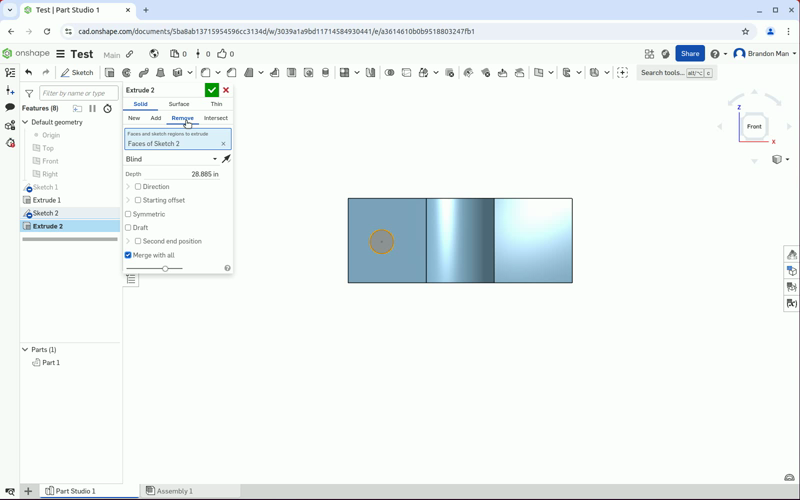
key(enter)
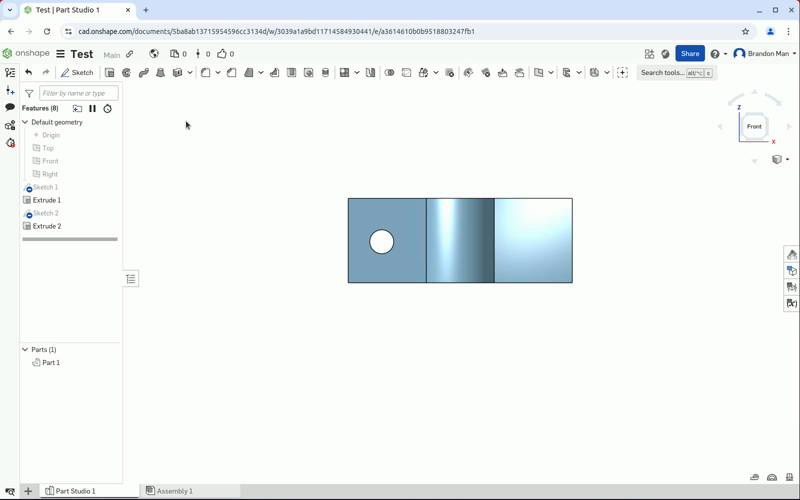
key(shift+h)
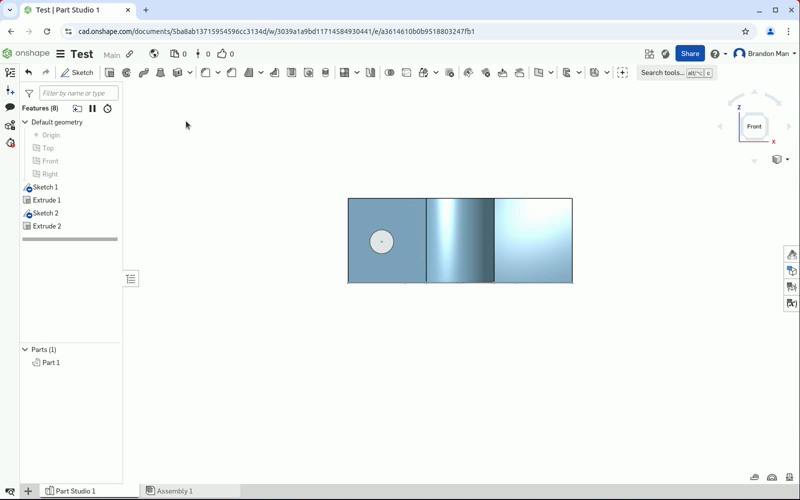
key(shift+h)
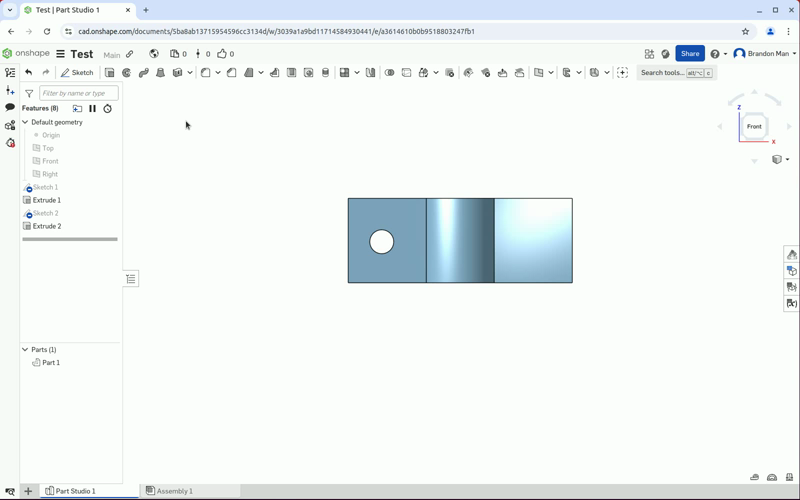
mouse_move(73, 189)
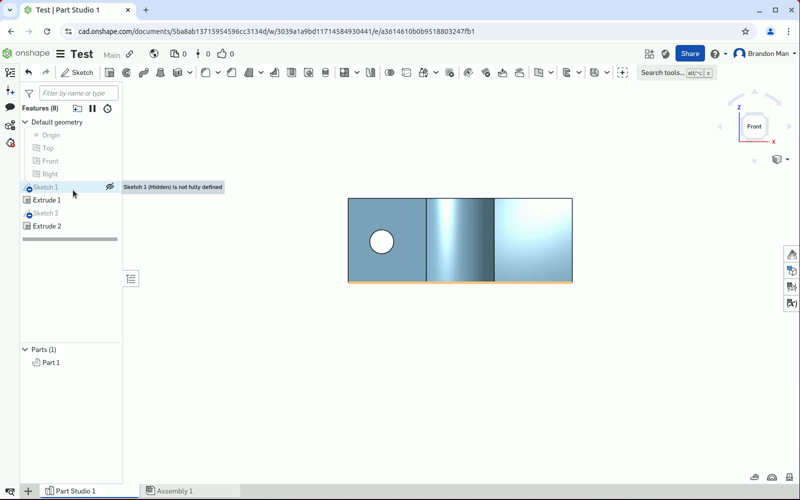
click(73, 189)
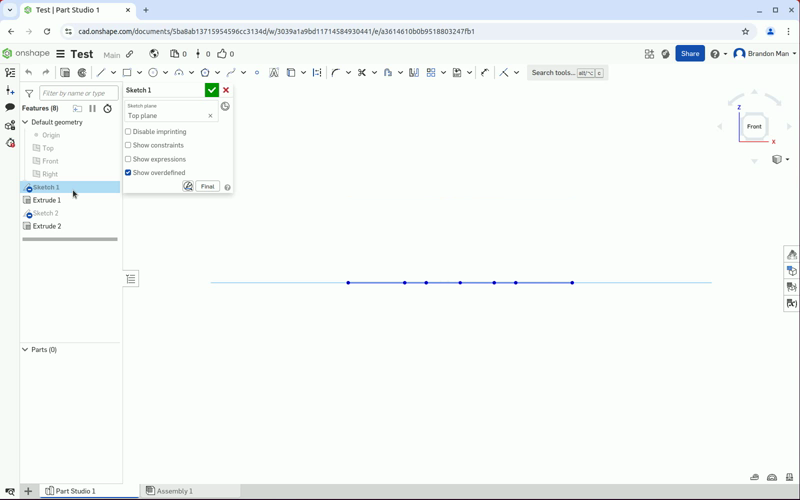
mouse_move(229, 92)
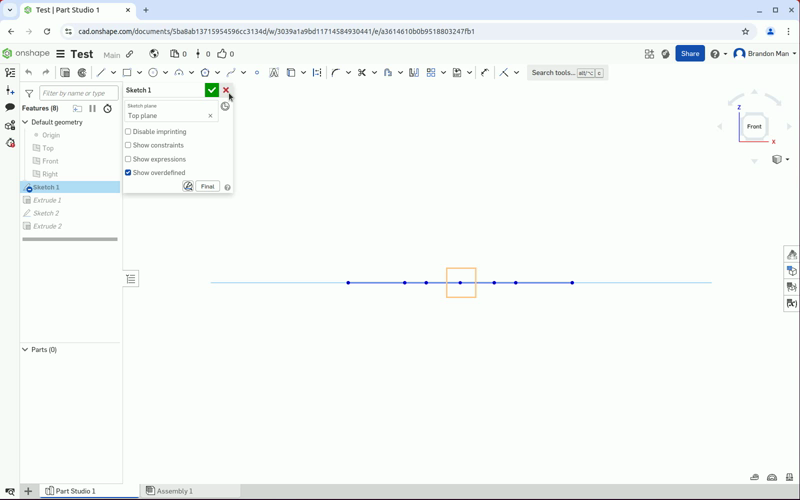
click(229, 92)
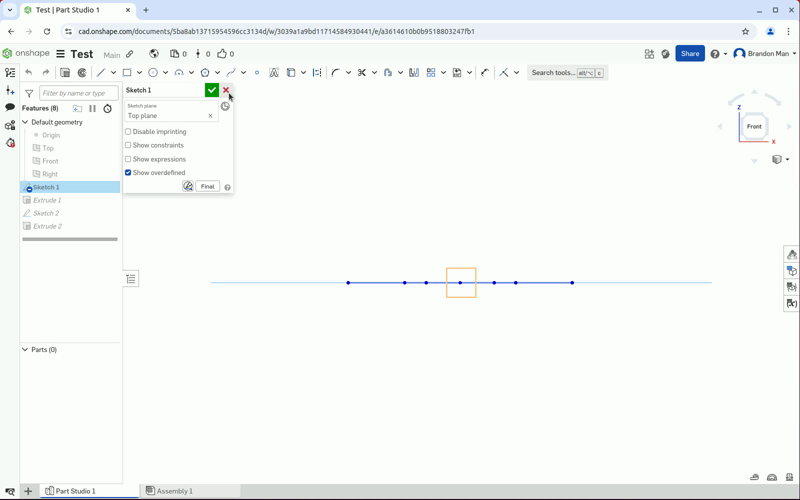
key(shift+s)
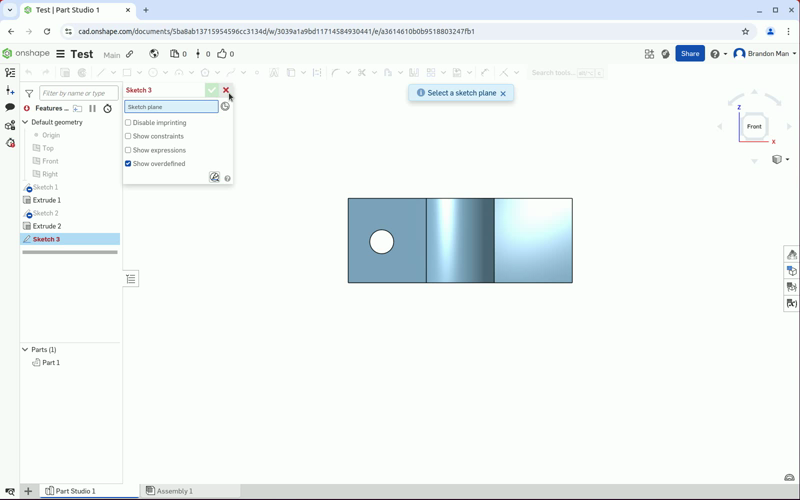
mouse_move(73, 163)
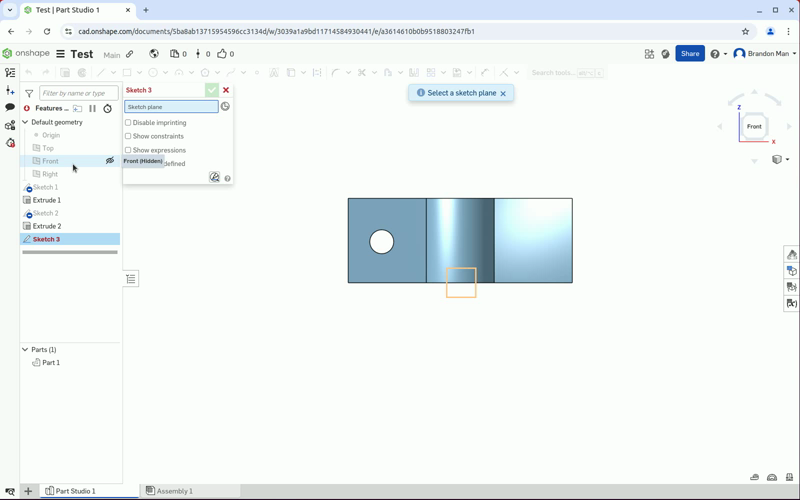
click(73, 163)
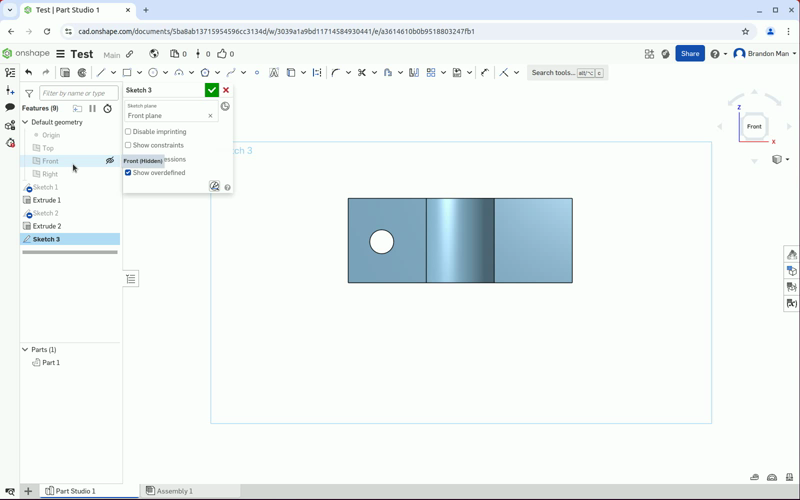
mouse_move(73, 352)
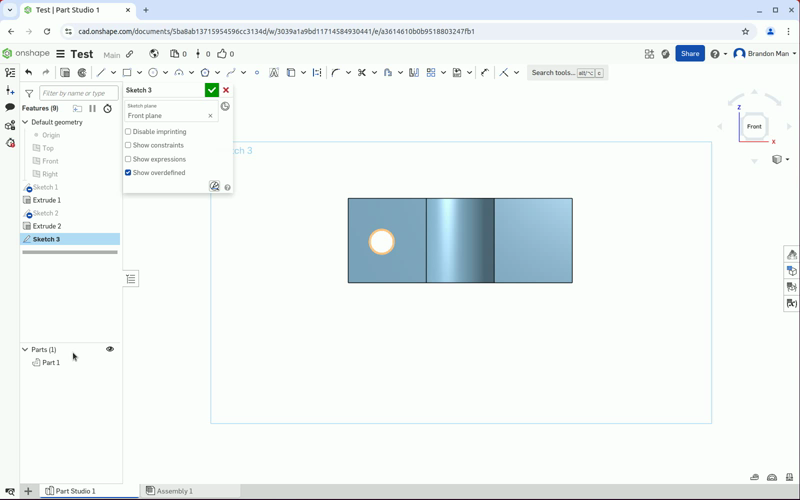
key(y)
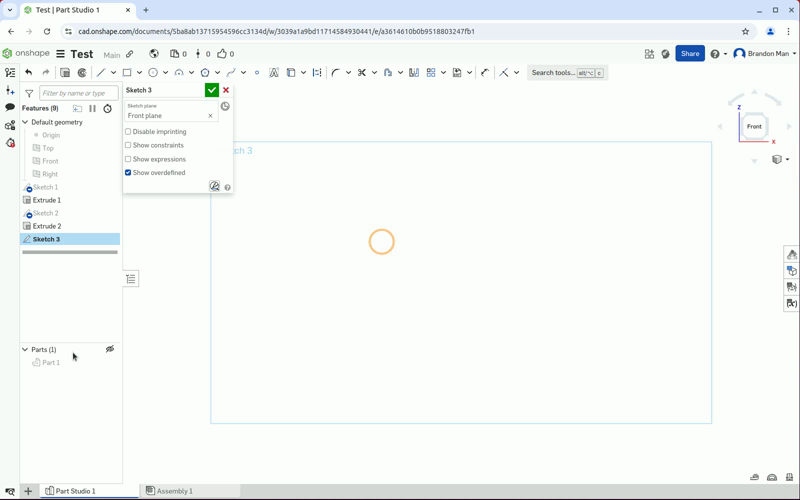
key(c)
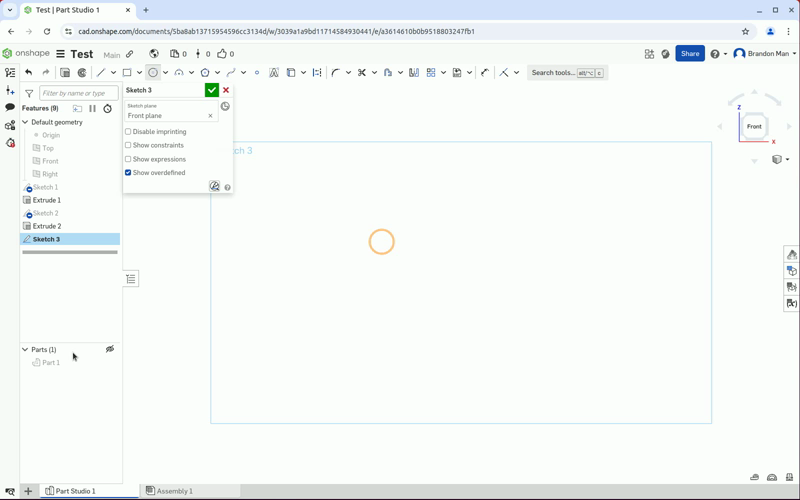
key_down(shift)
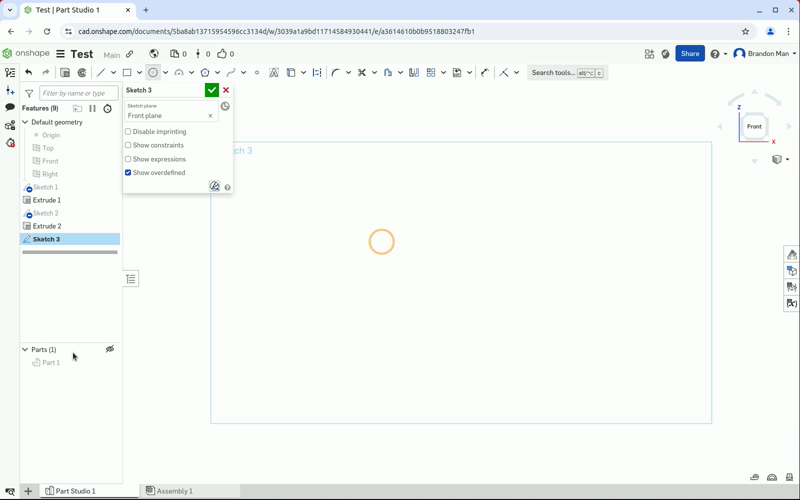
mouse_move(540, 241)
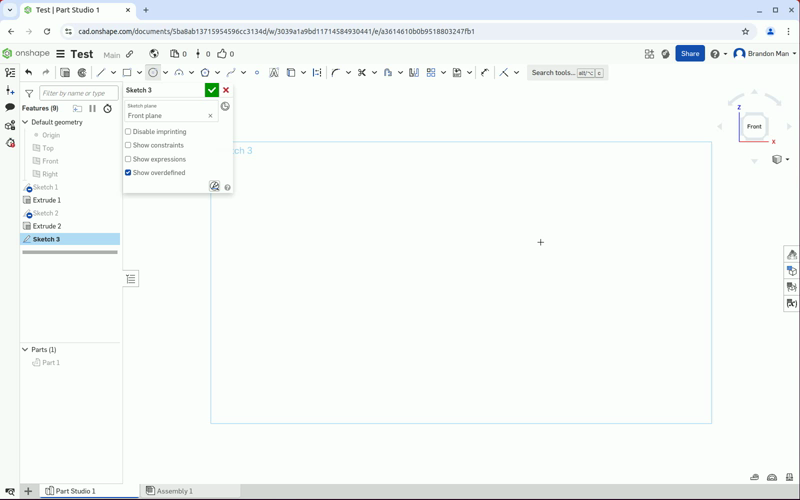
click(540, 241)
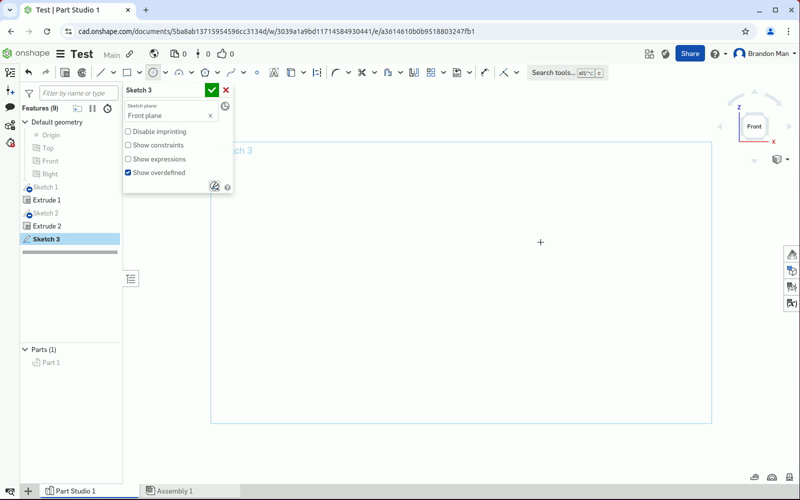
key_up(shift)
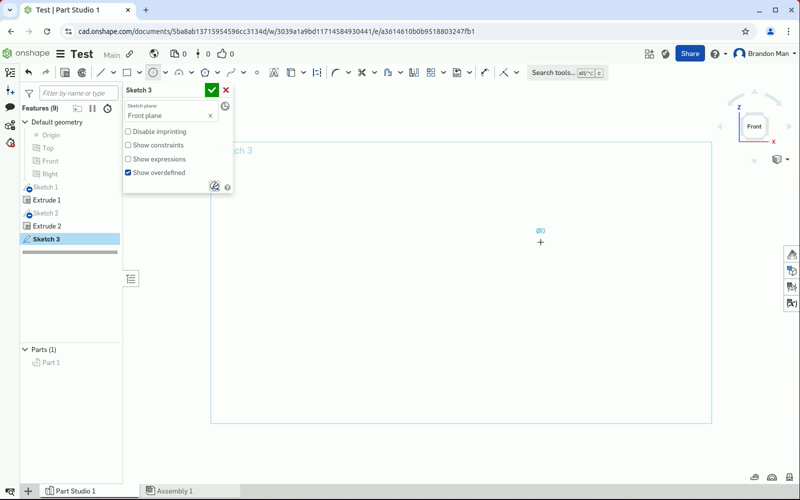
mouse_move(552, 241)
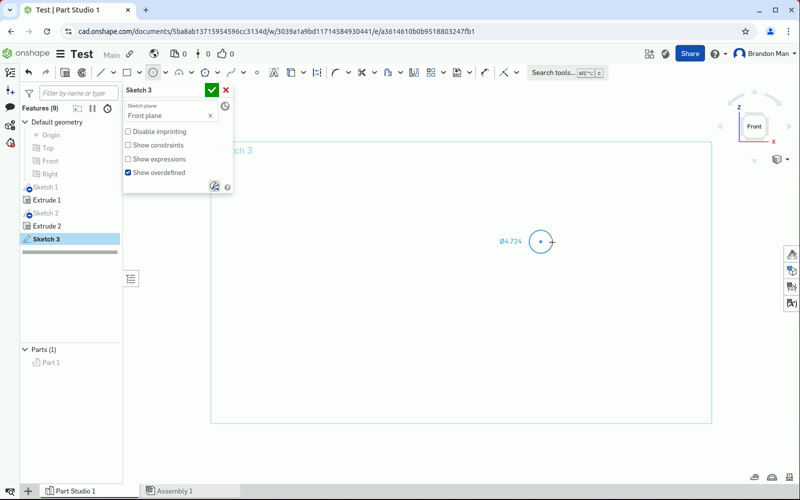
click(552, 241)
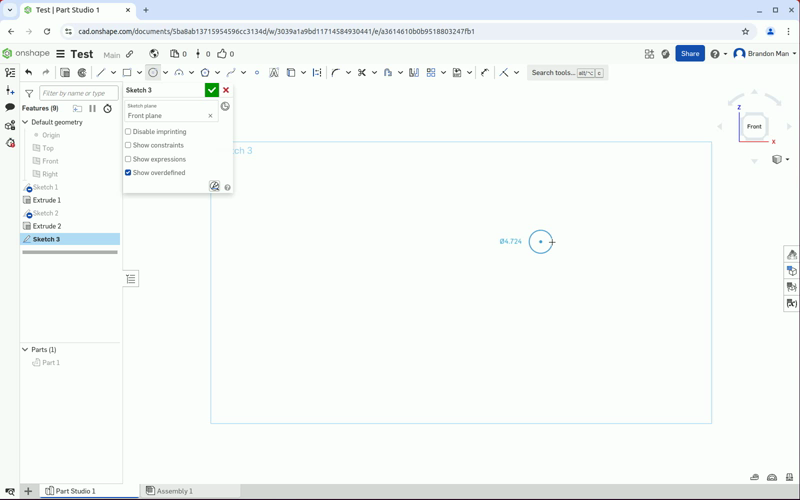
key(esc)
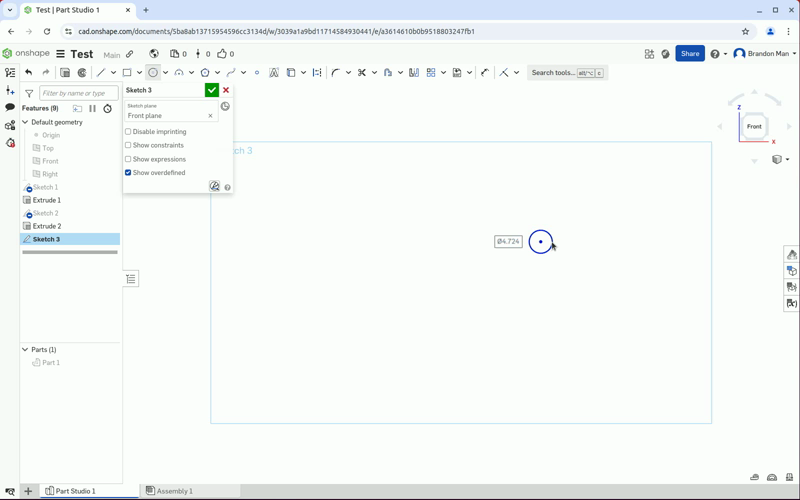
mouse_move(536, 242)
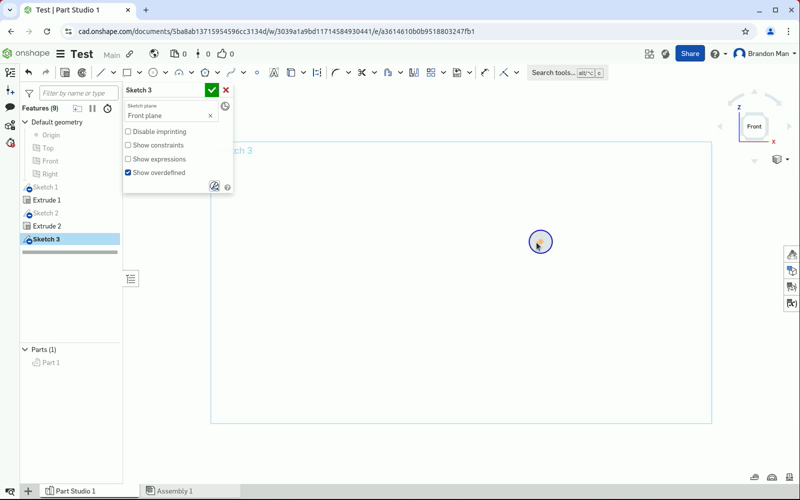
scroll(6)
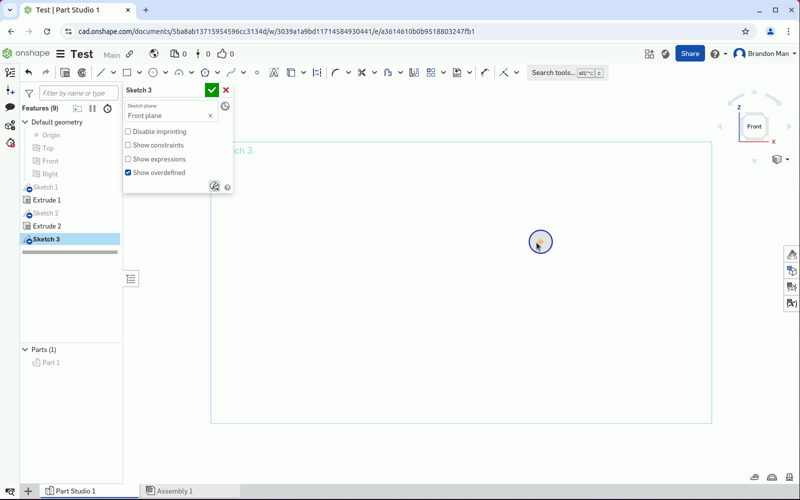
scroll(6)
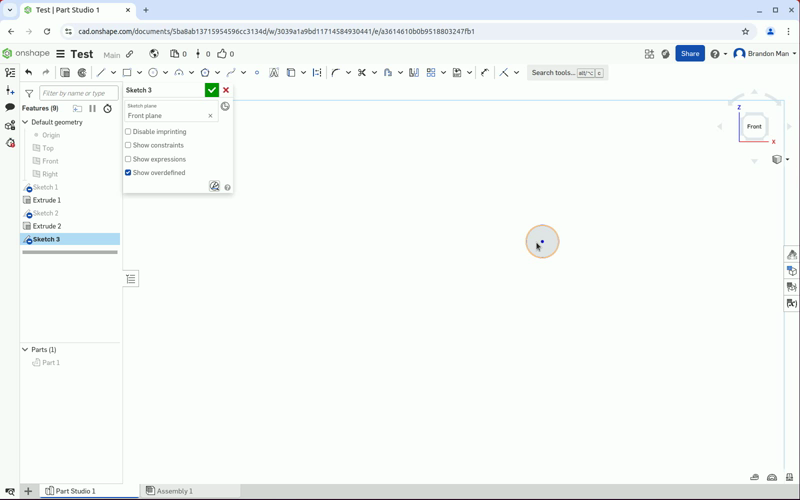
scroll(6)
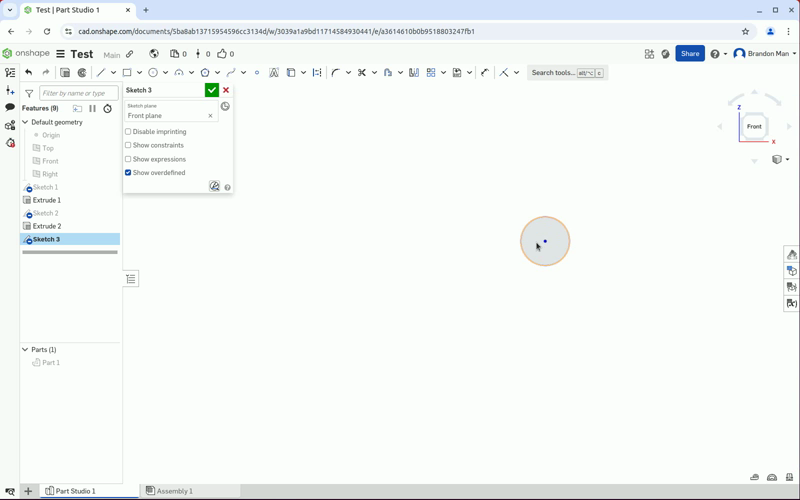
scroll(6)
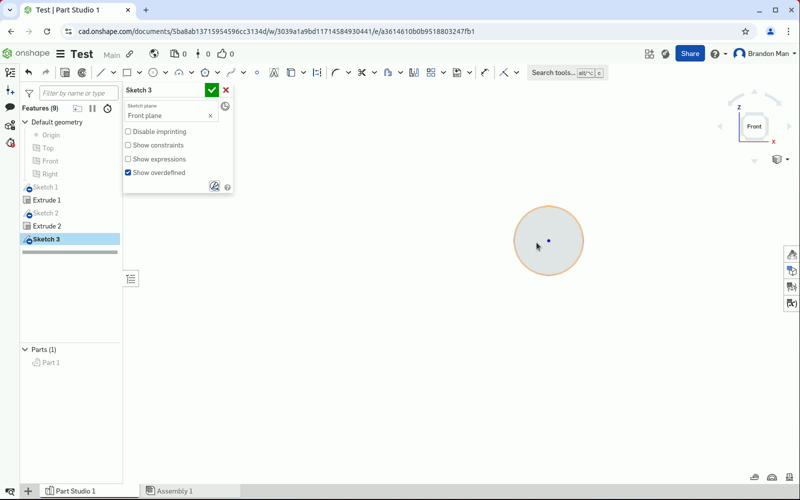
scroll(6)
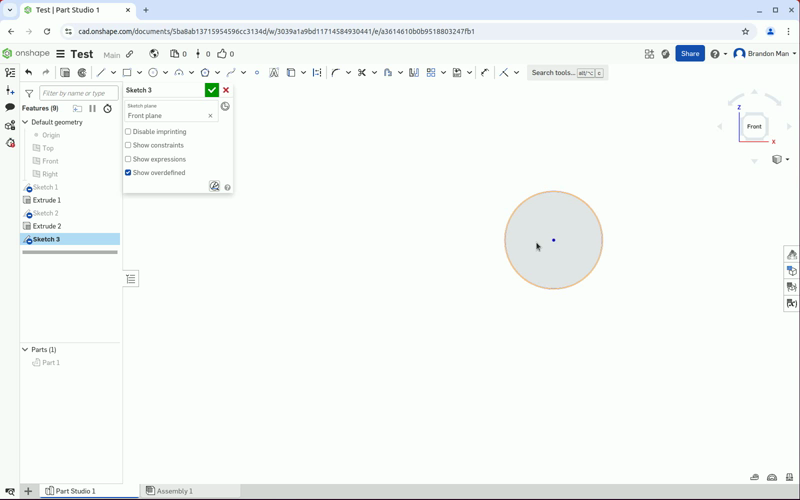
scroll(6)
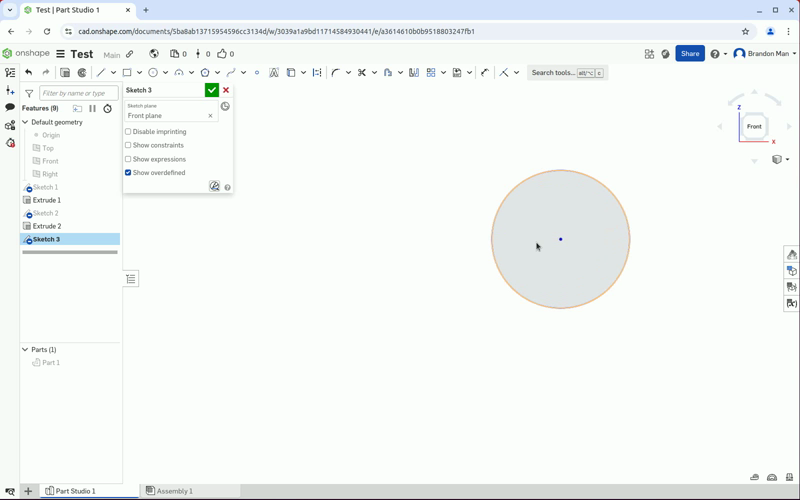
scroll(6)
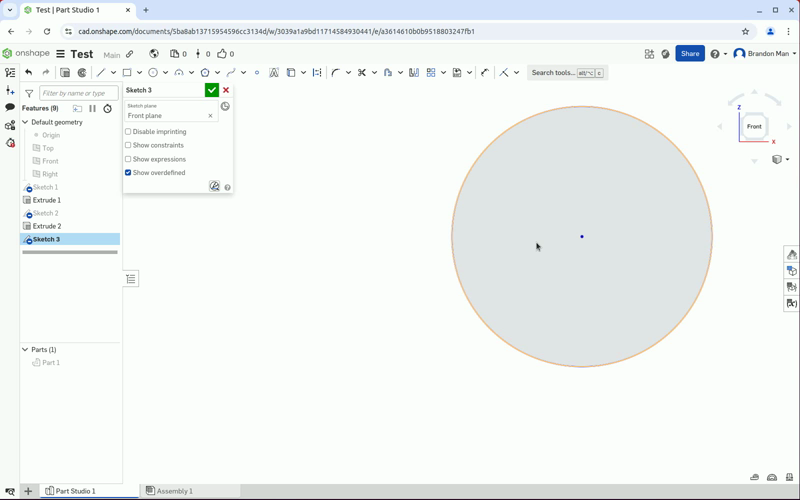
click(536, 242)
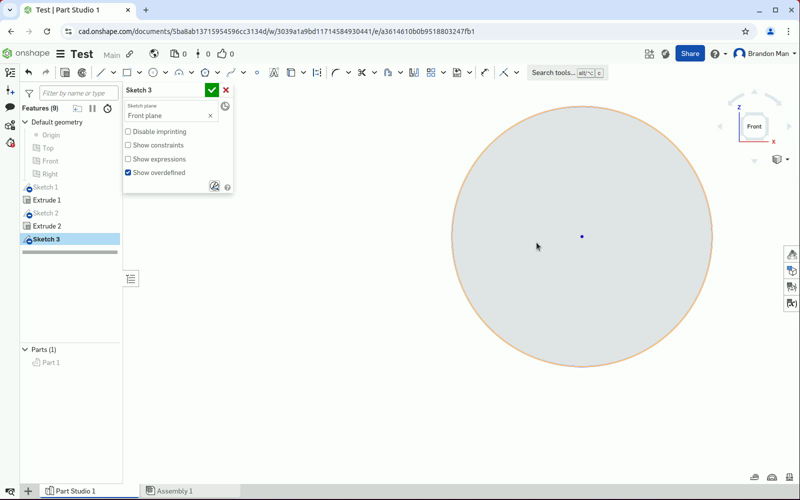
scroll(-6)
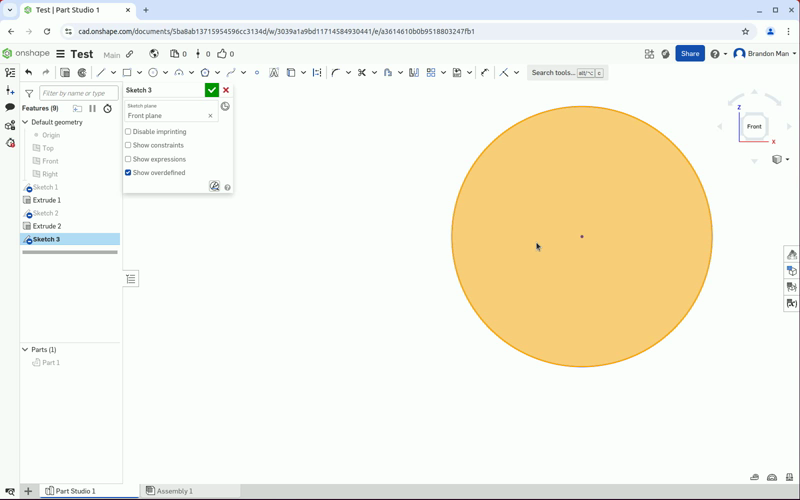
scroll(-6)
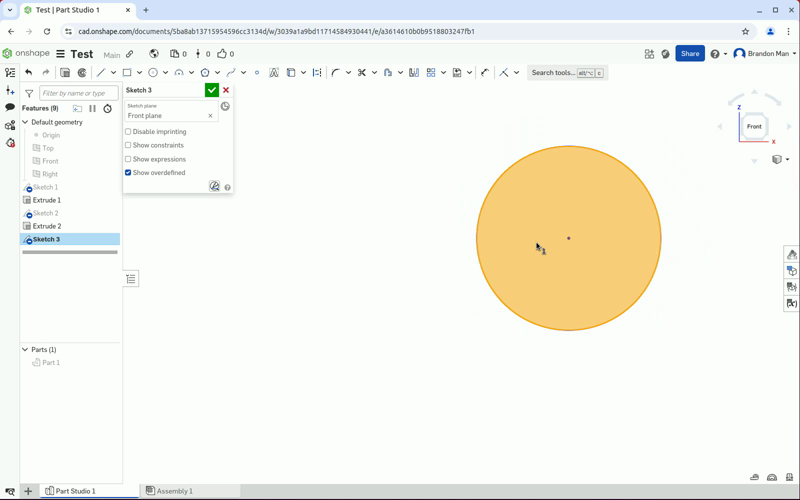
scroll(-6)
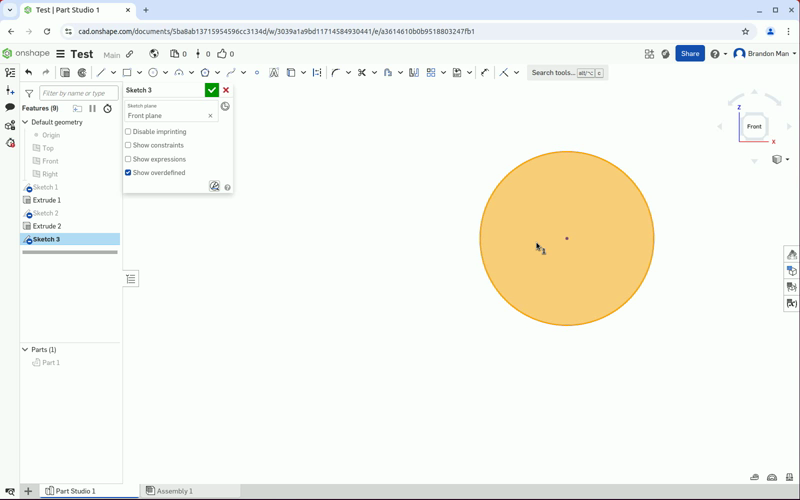
scroll(-6)
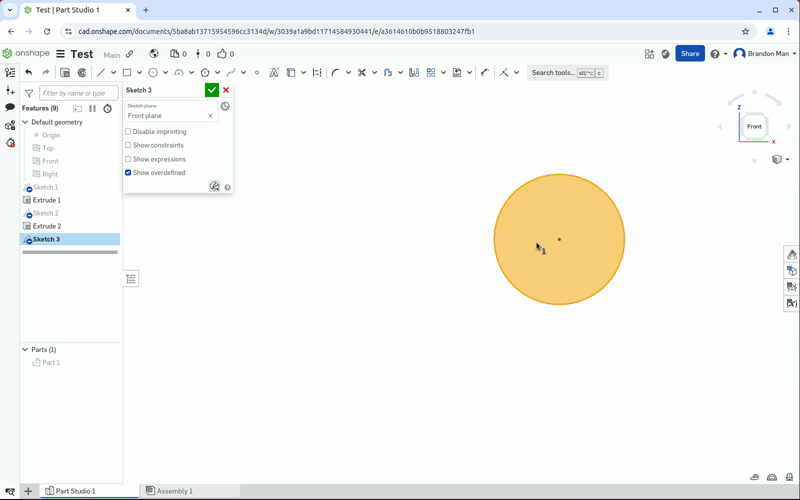
scroll(-6)
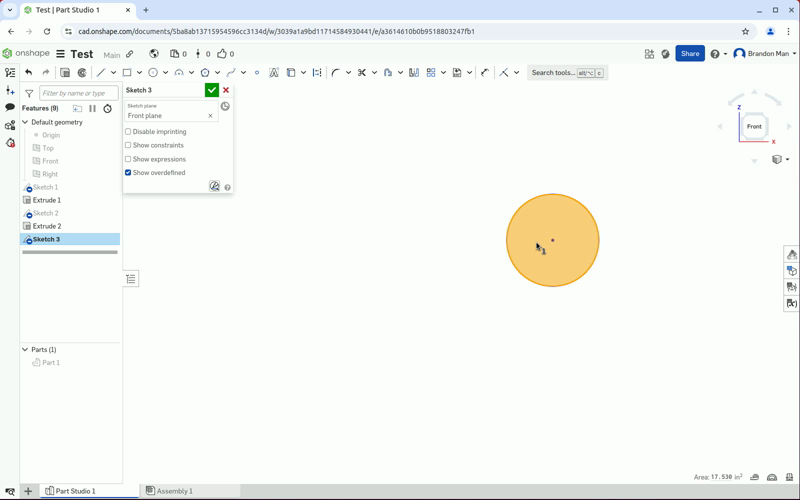
scroll(-6)
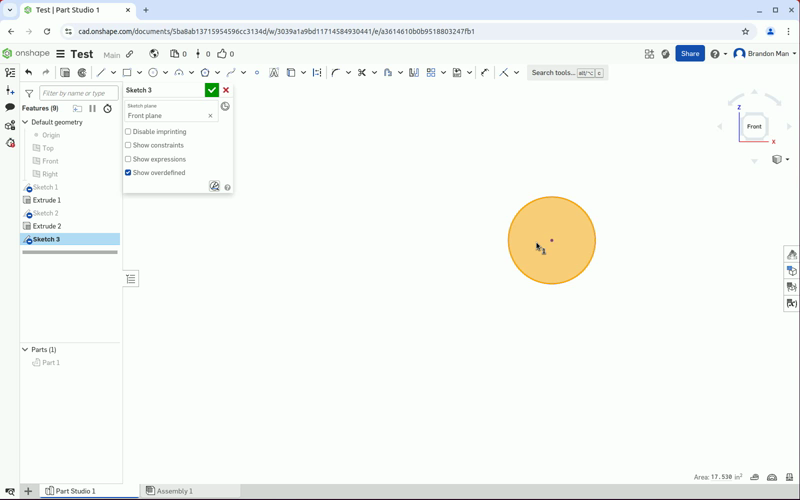
scroll(-6)
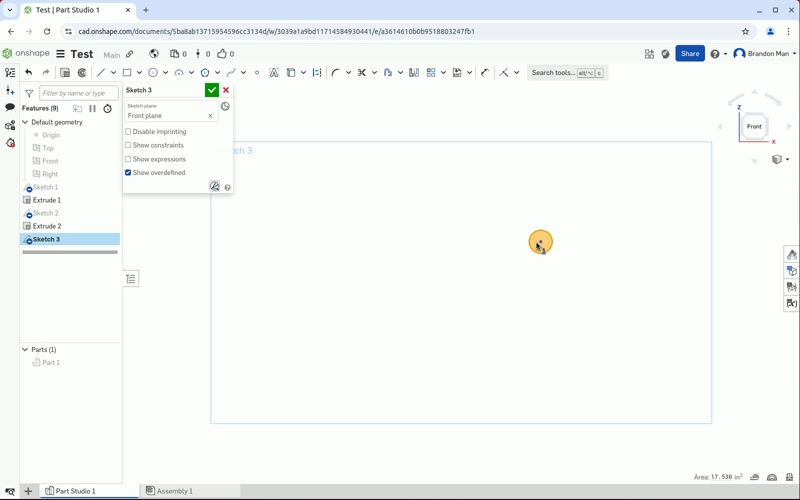
mouse_move(73, 352)
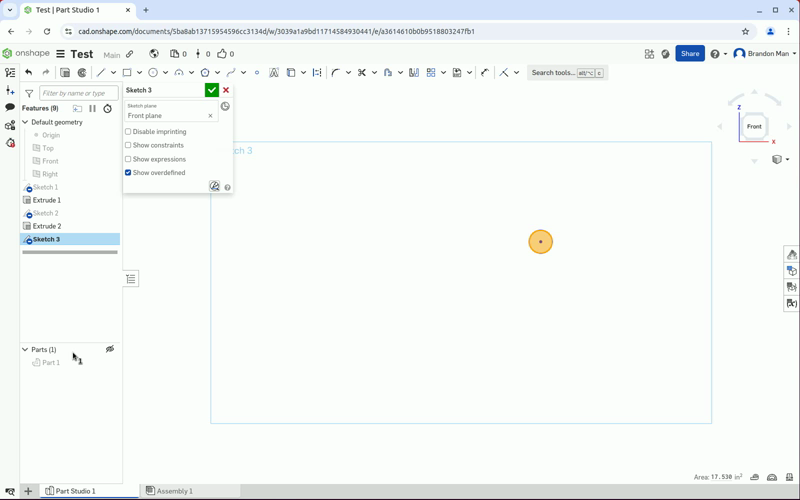
key(shift+y)
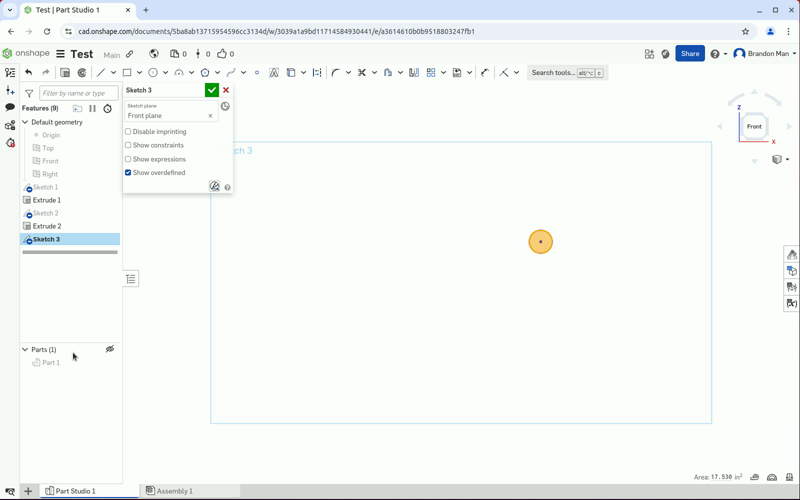
key(shift+e)
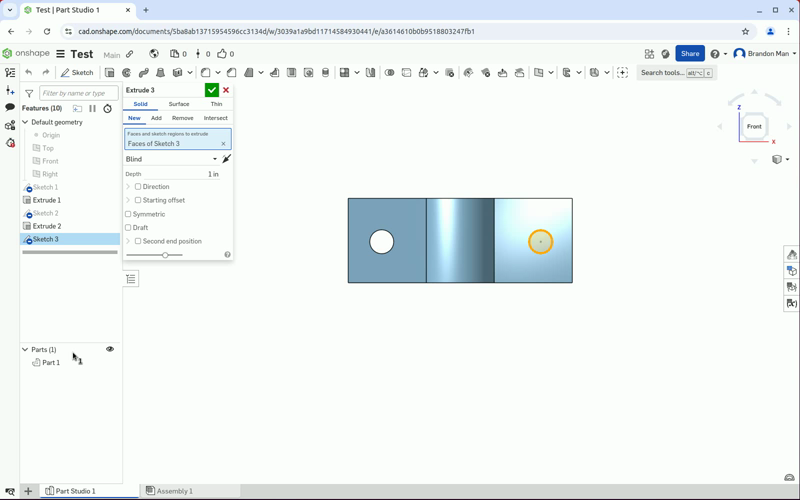
mouse_move(143, 106)
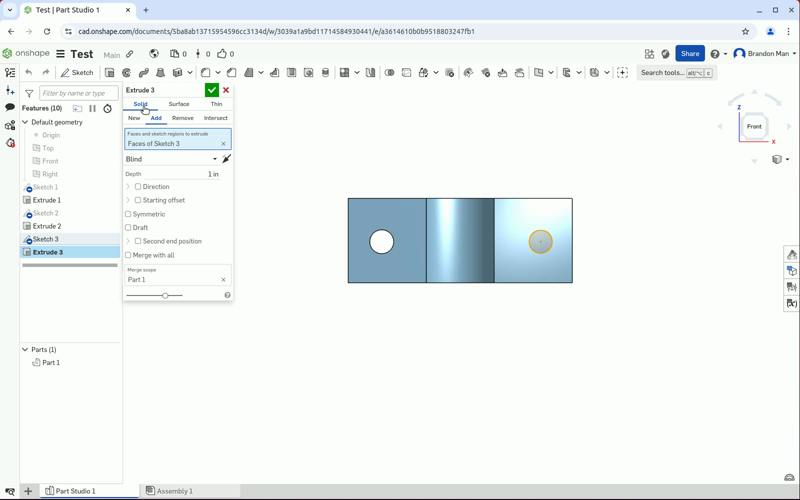
click(143, 106)
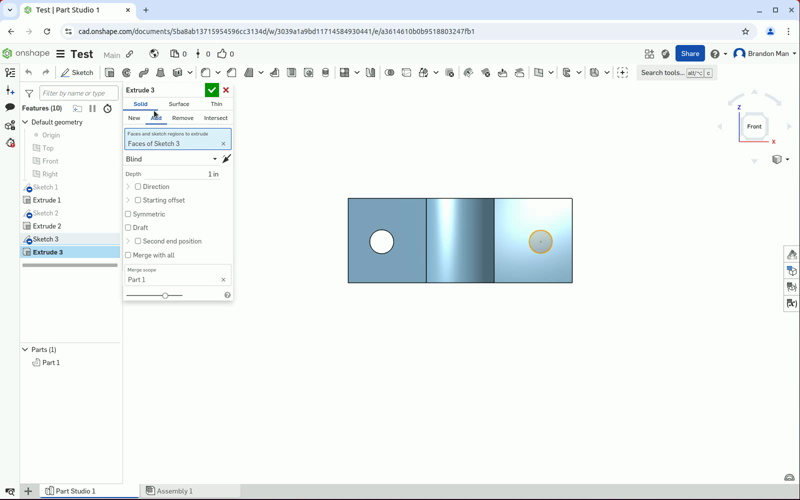
mouse_move(186, 120)
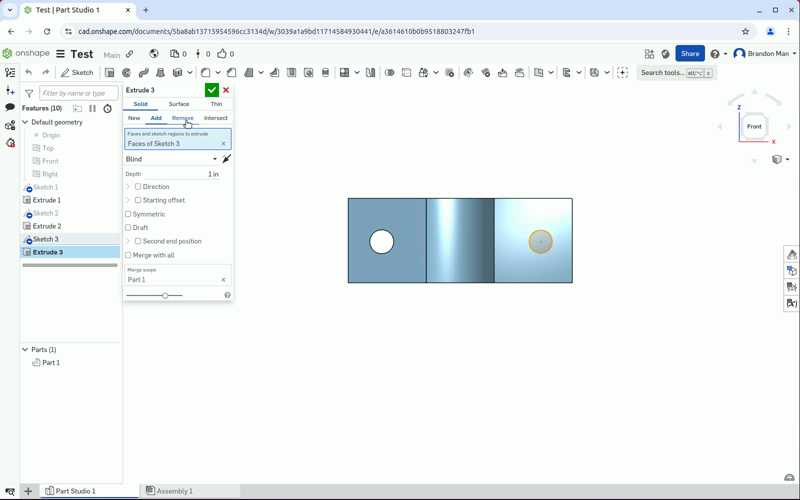
click(186, 120)
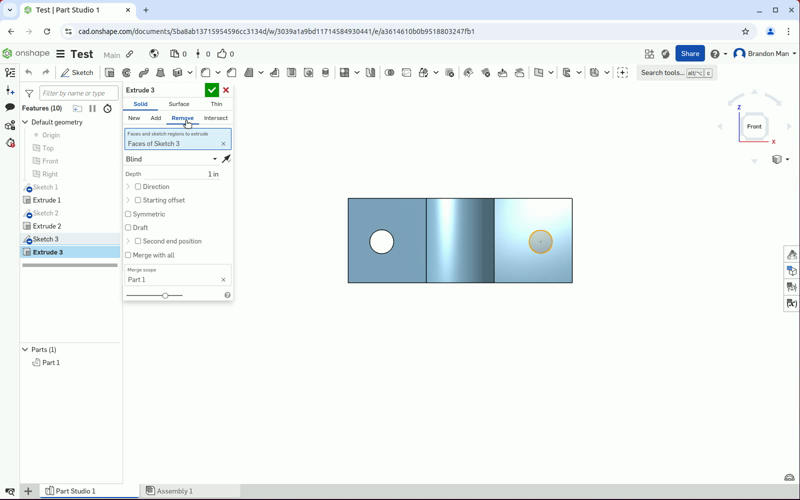
key(tab, 4)
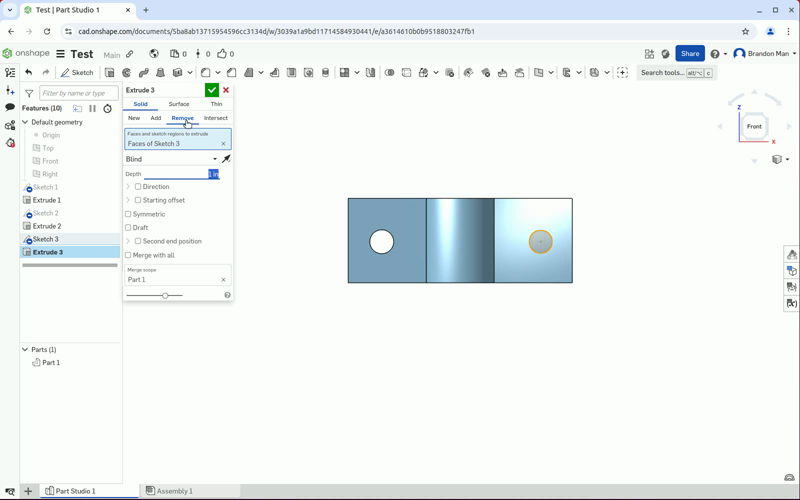
text(28.885)
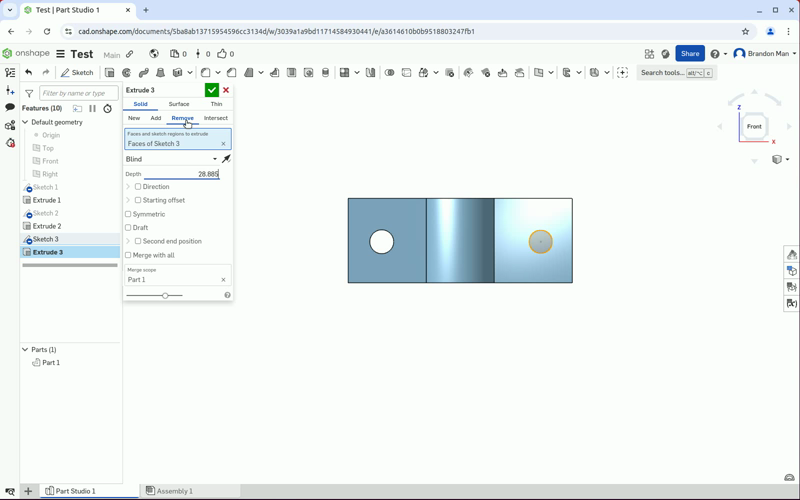
key(tab, 6)
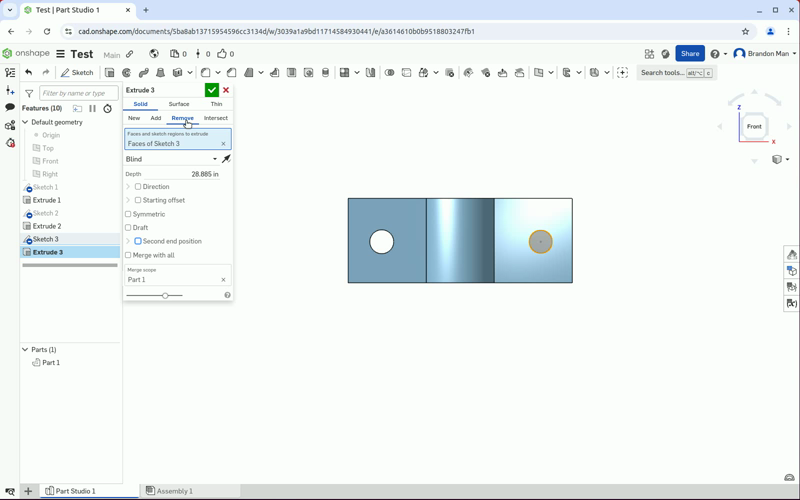
key(space)
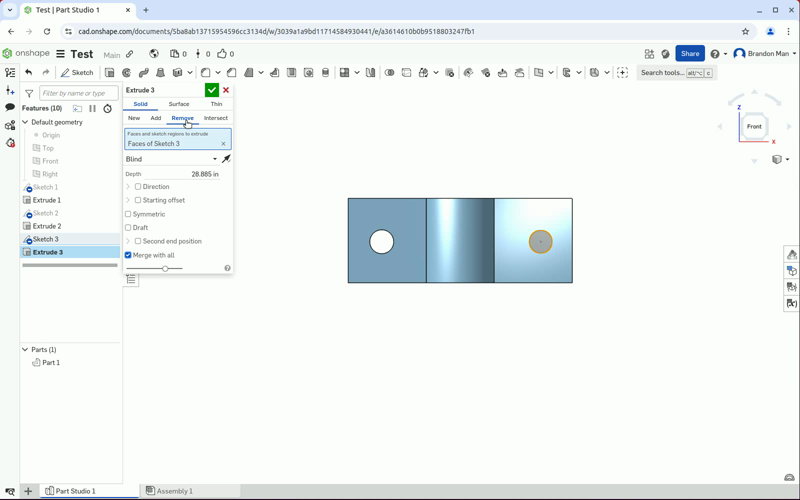
key(enter)
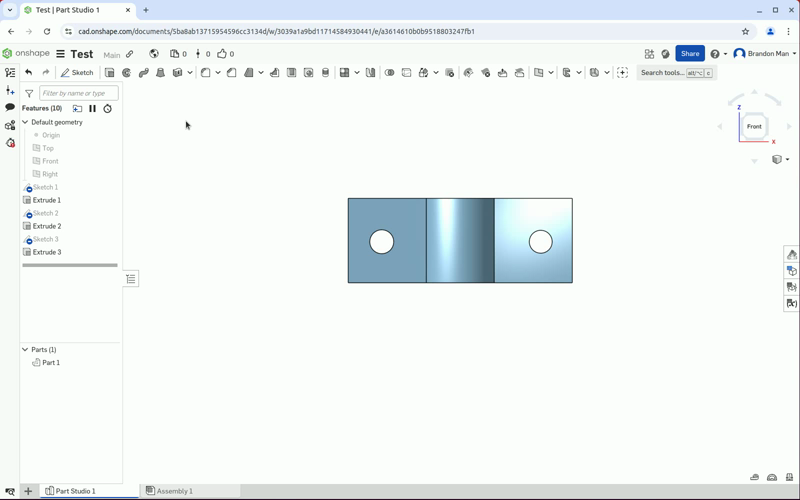
key(shift+h)
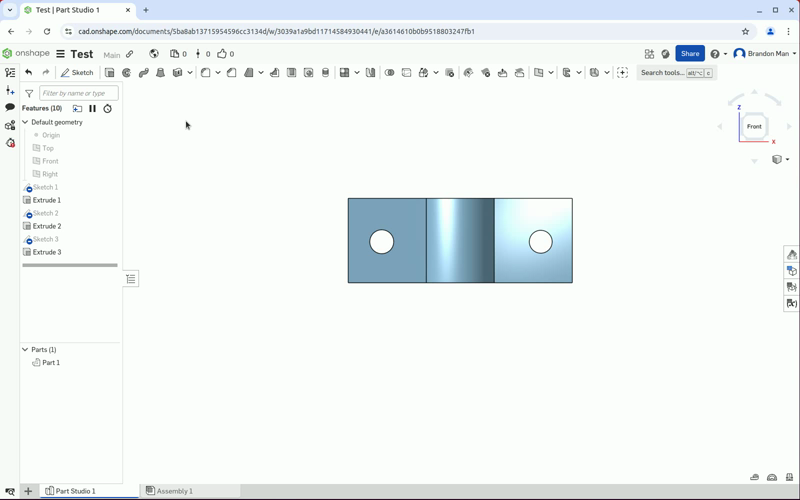
key(shift+h)
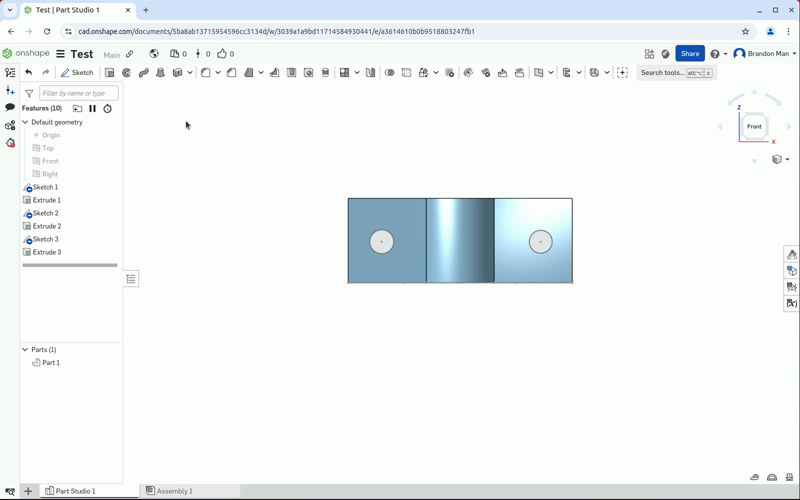
key(shift+7)
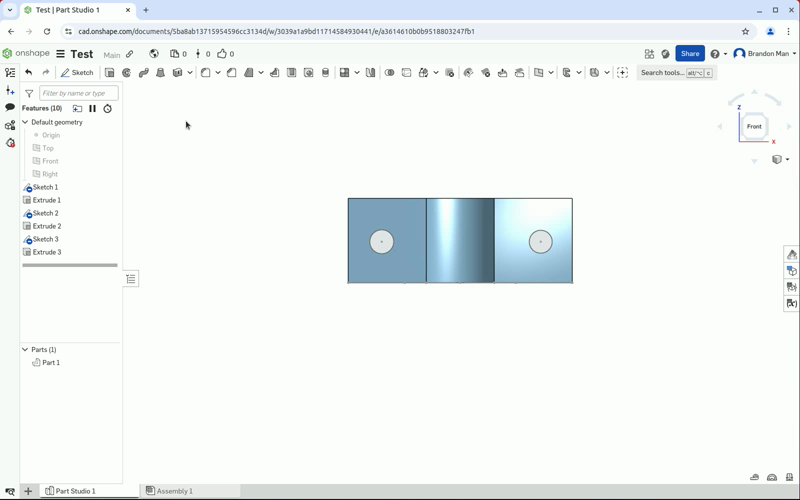
key(left, 2)
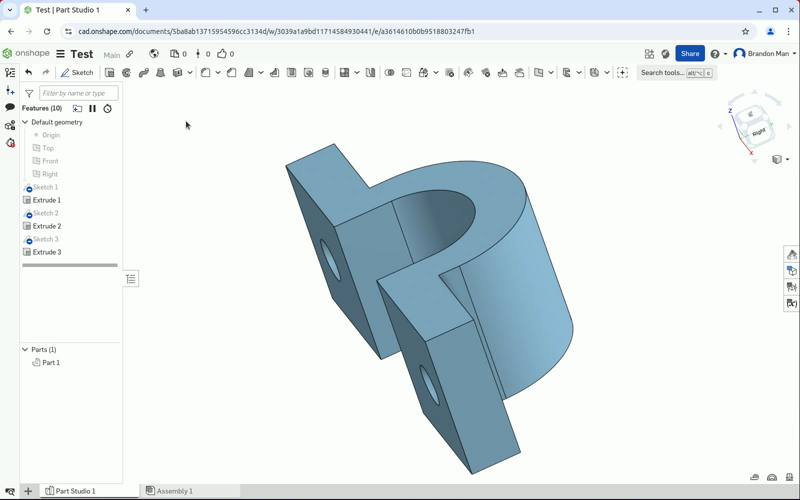
key(down, 2)
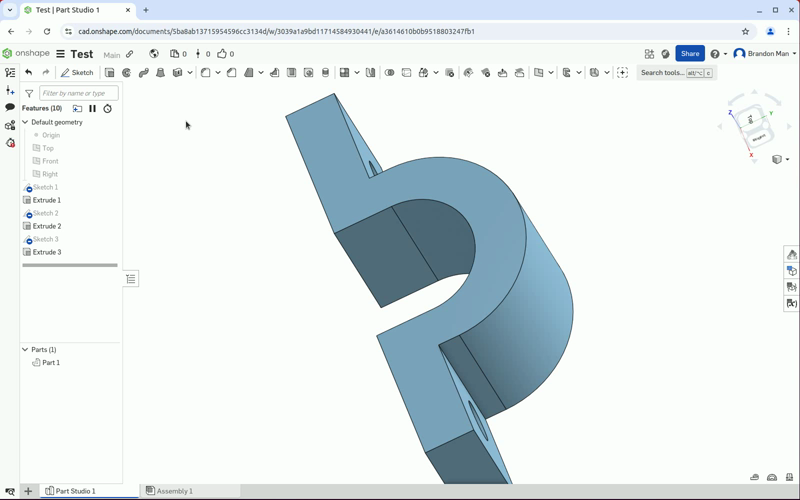
key(up, 2)
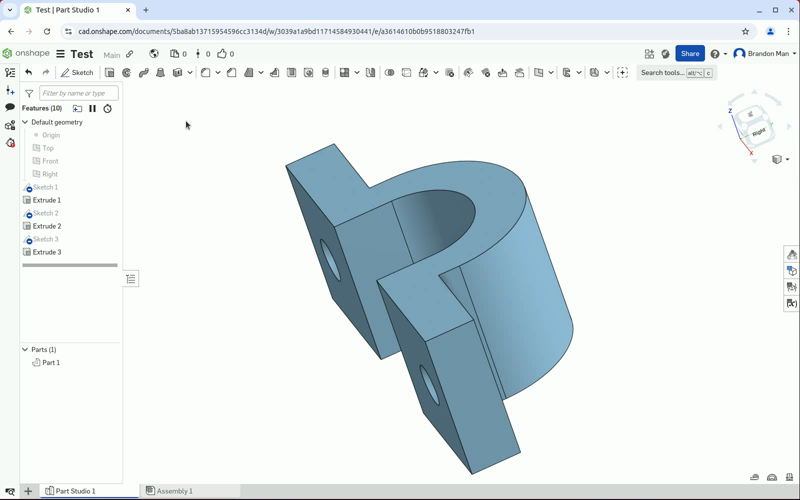
key(right, 2)
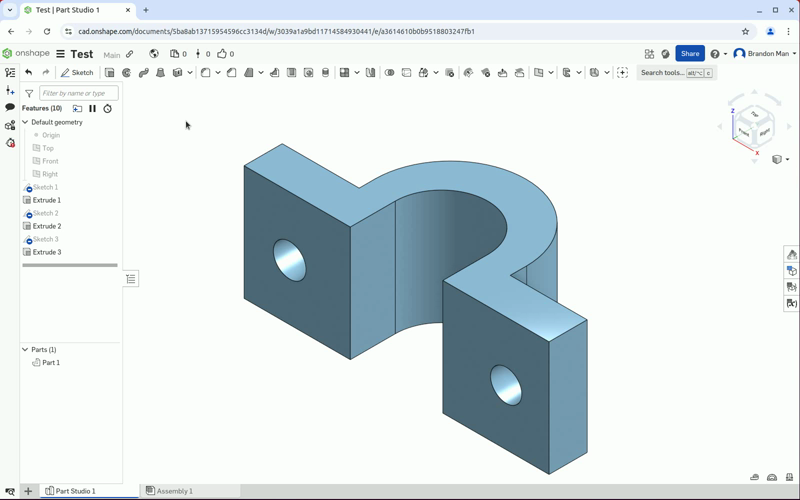
mouse_move(73, 189)
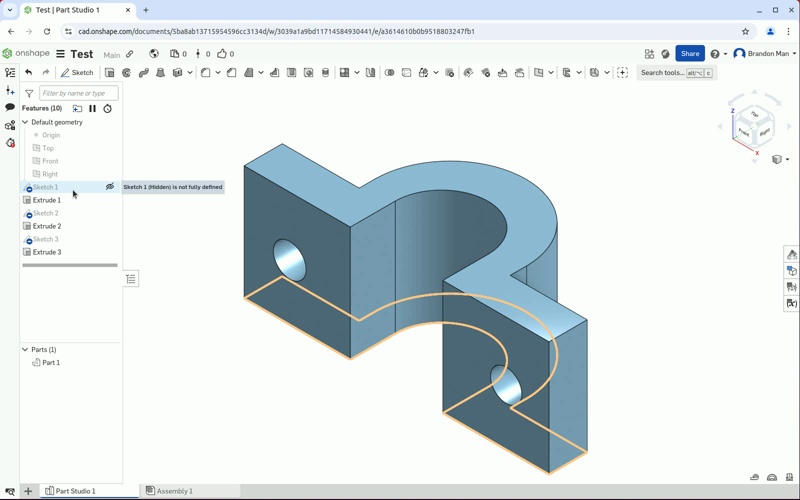
click(73, 189)